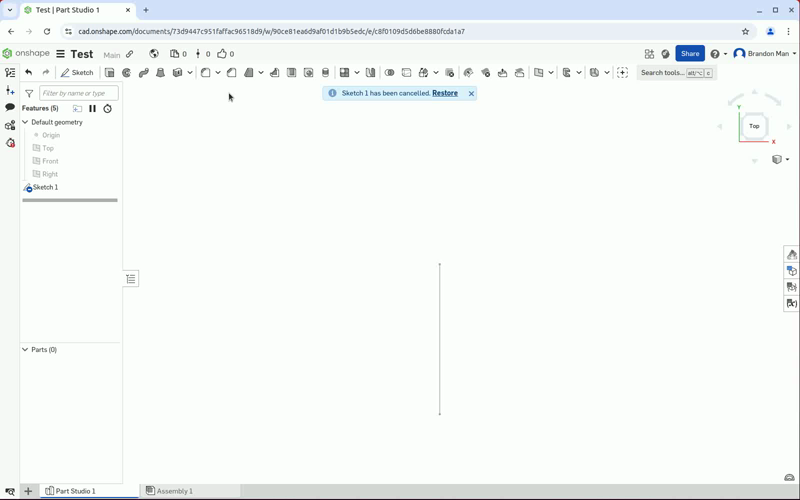
key(shift+h)
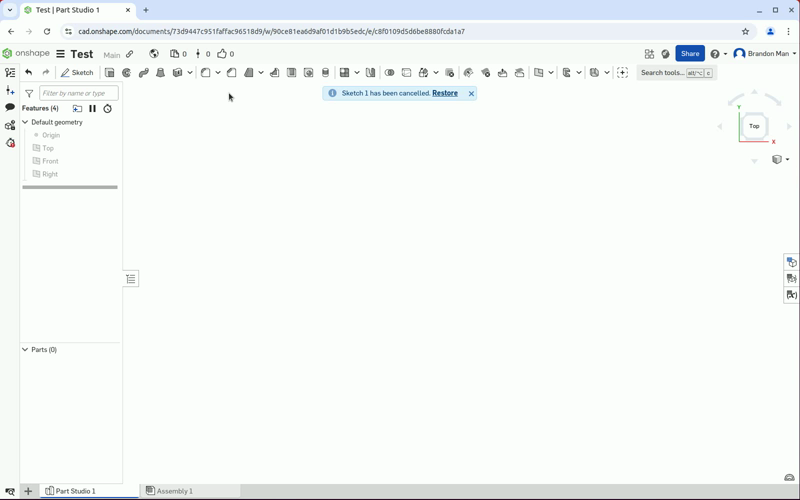
mouse_move(73, 352)
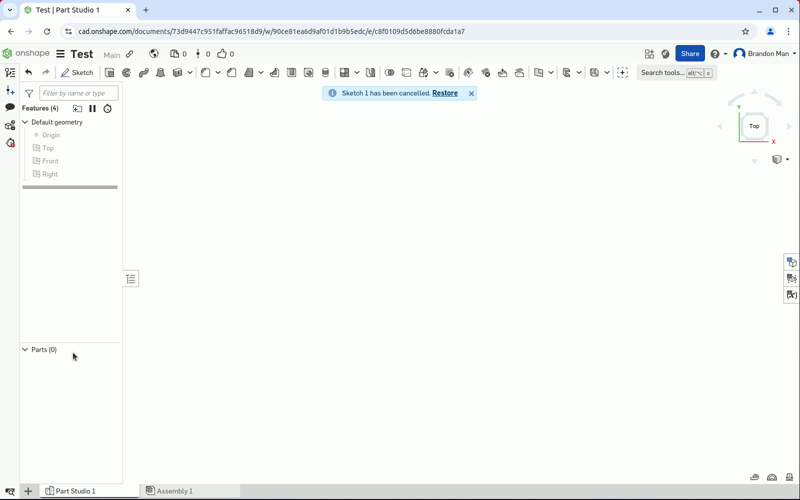
key(y)
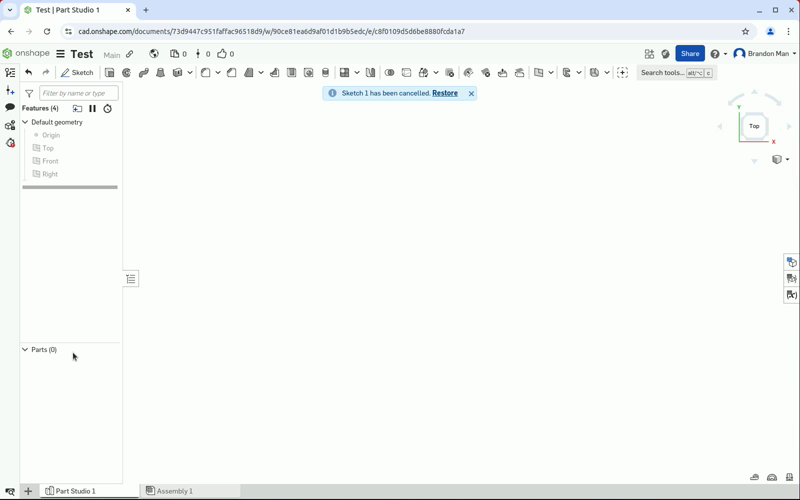
key(shift+p)
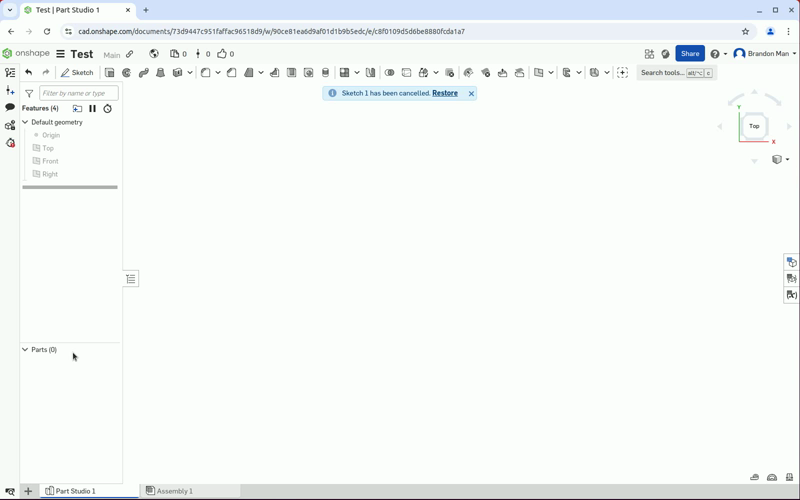
key(space)
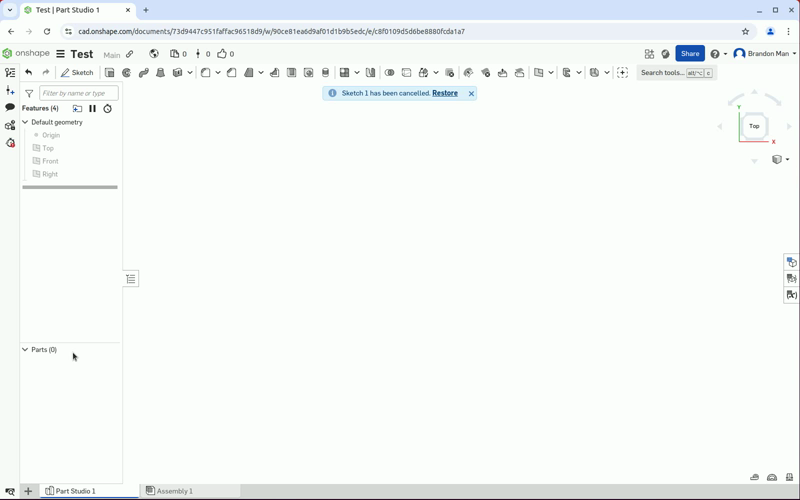
key_down(shift)
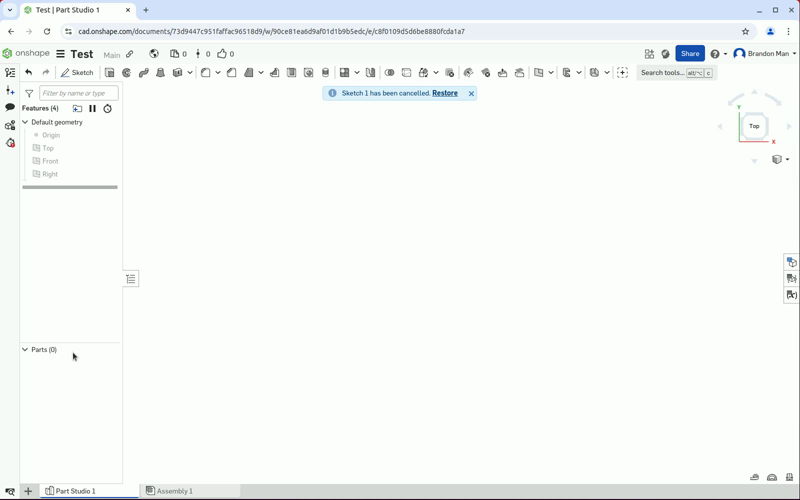
key(up)
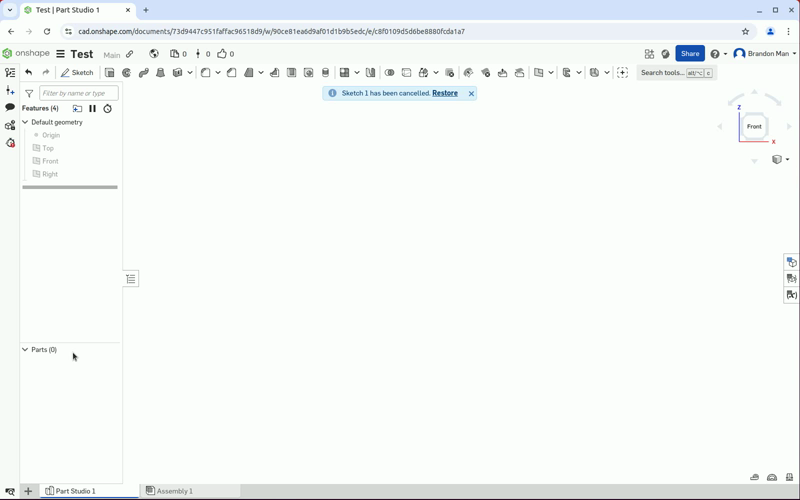
key_up(shift)
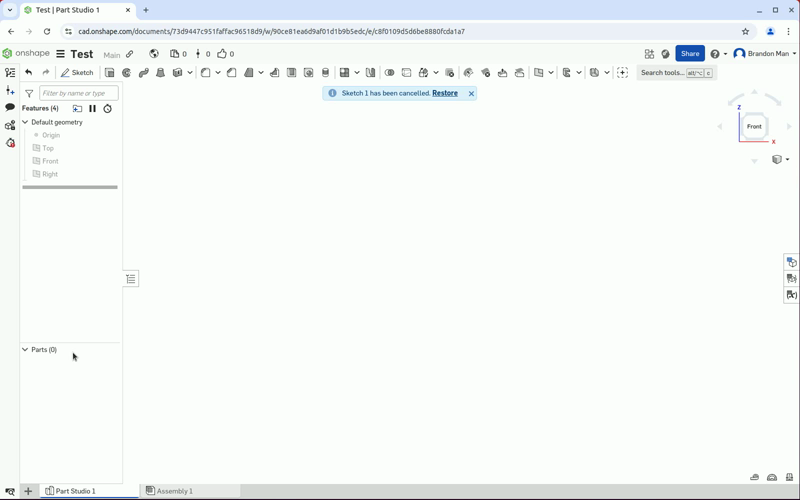
key(space)
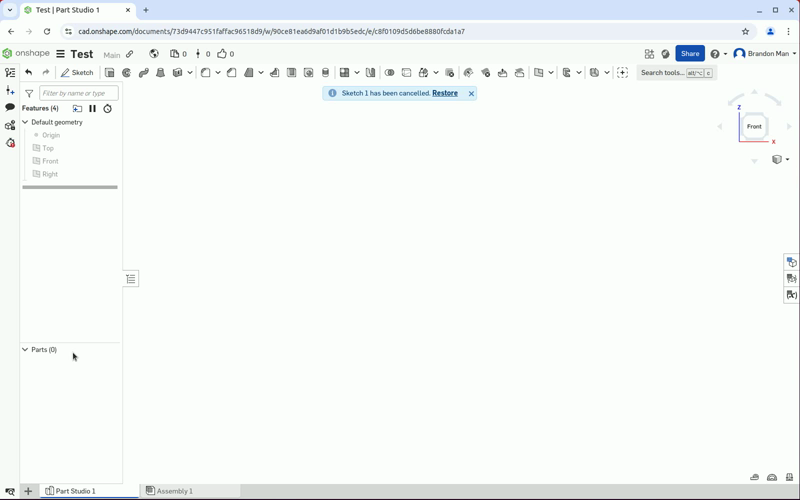
key_down(shift)
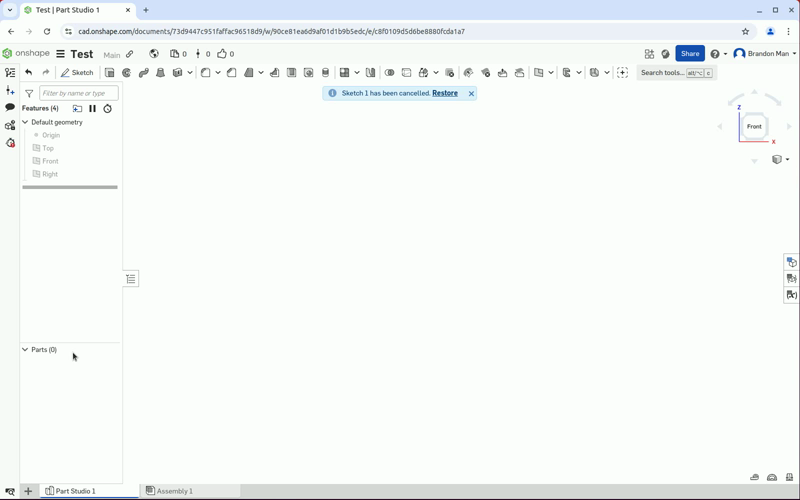
key(left)
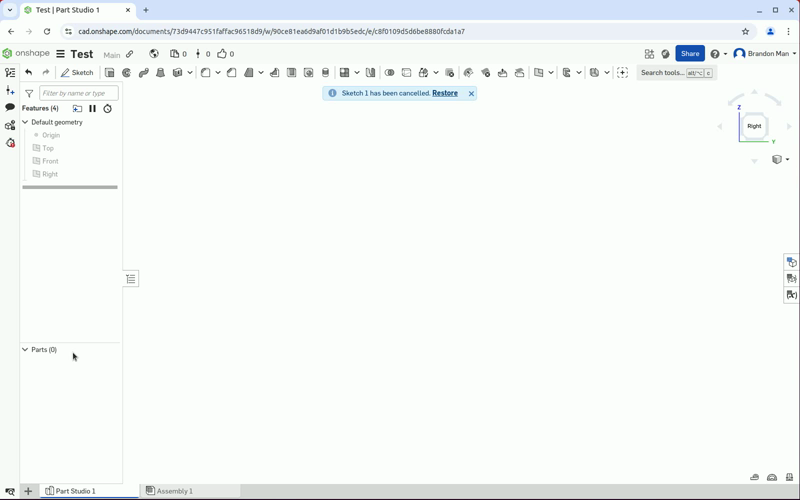
key_up(shift)
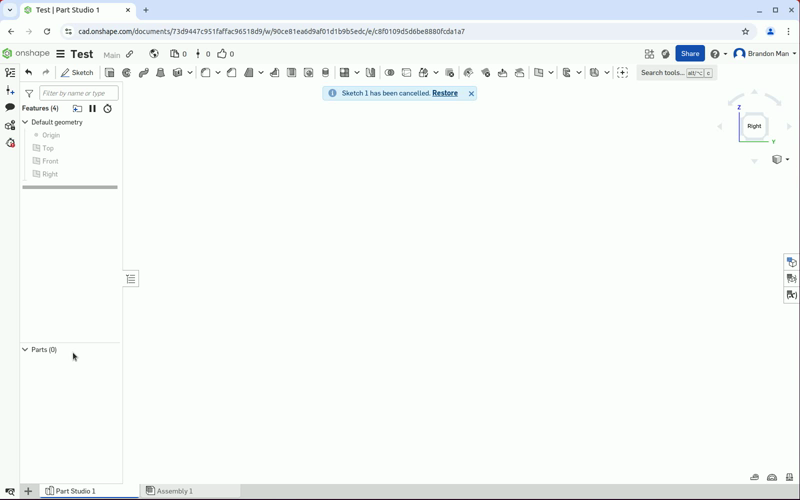
mouse_move(73, 352)
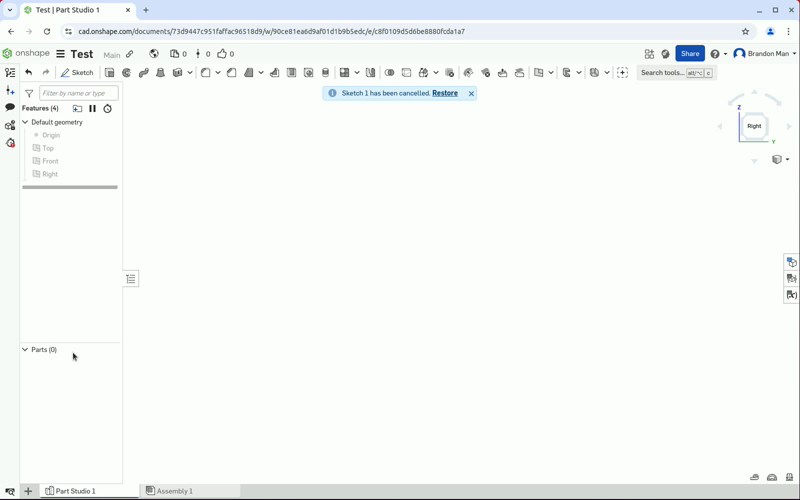
key(shift+y)
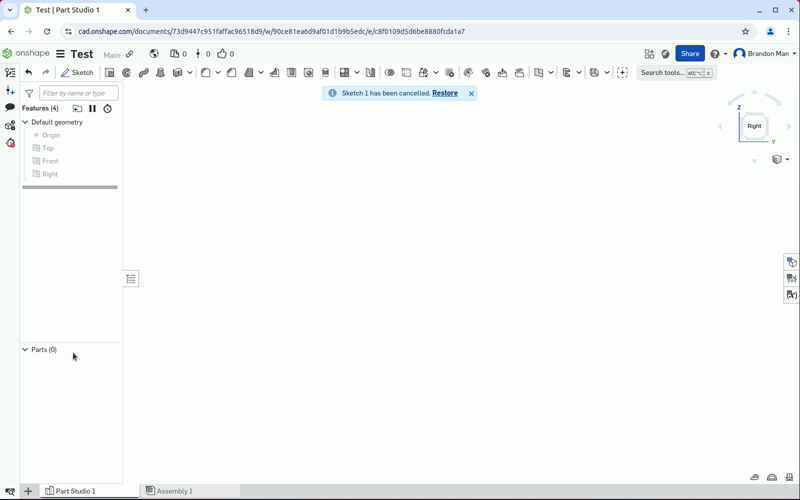
key(shift+s)
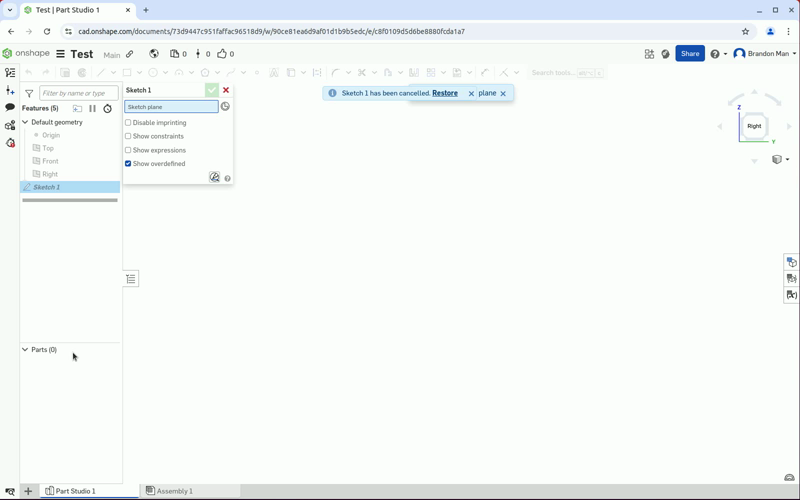
mouse_move(73, 176)
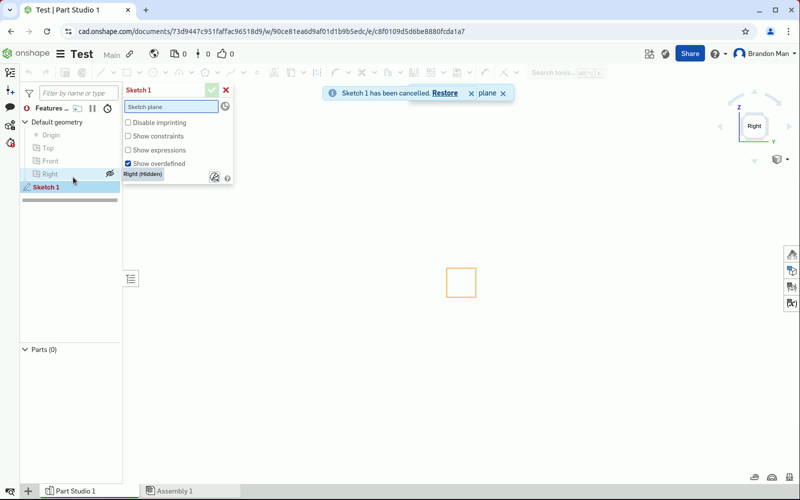
click(73, 176)
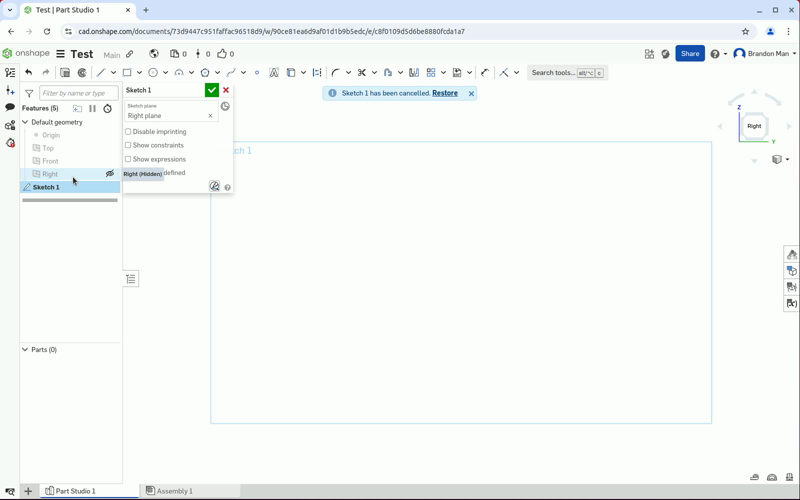
mouse_move(73, 352)
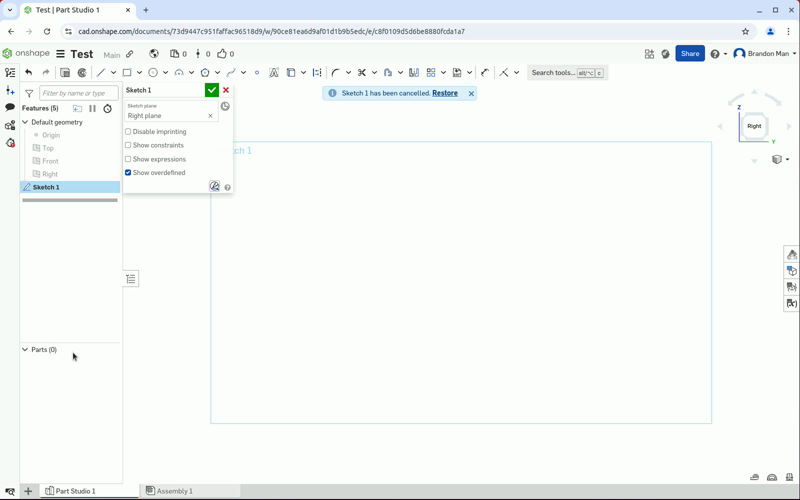
key(y)
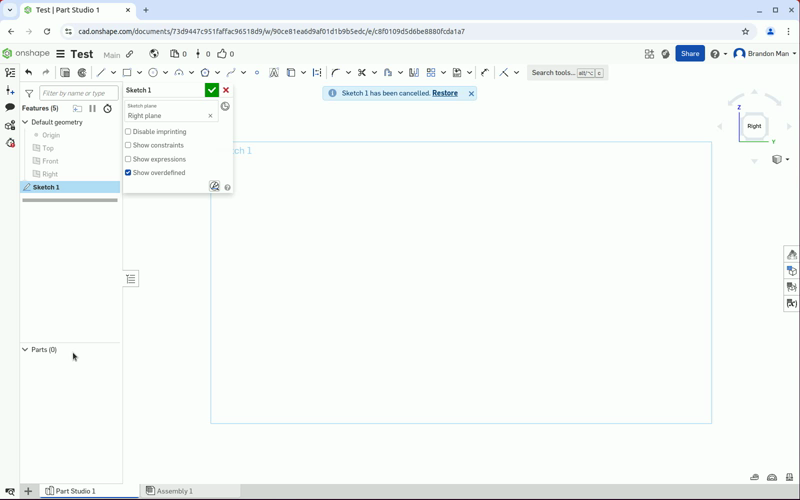
key(l)
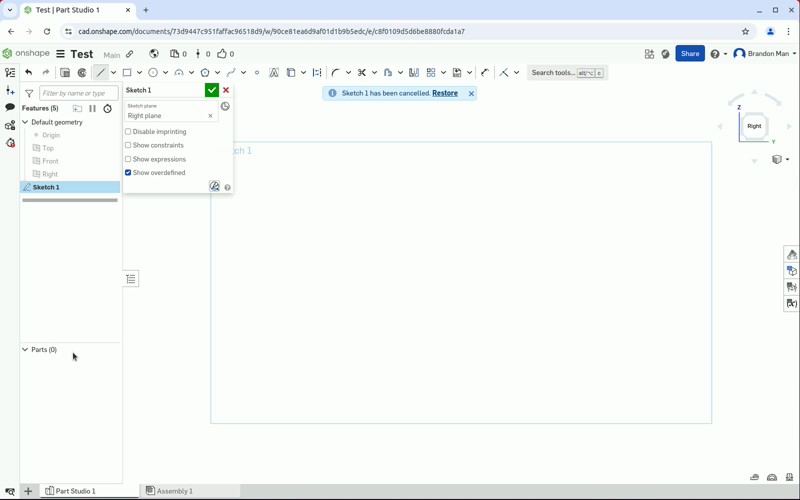
key_down(shift)
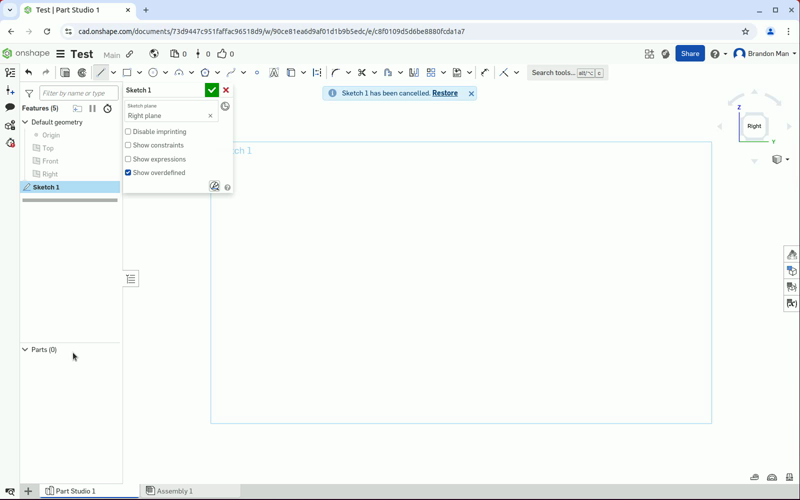
mouse_move(412, 282)
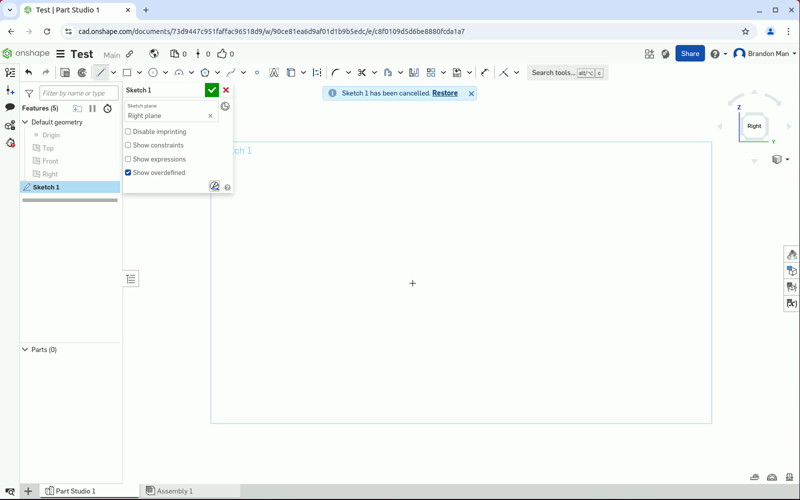
click(412, 282)
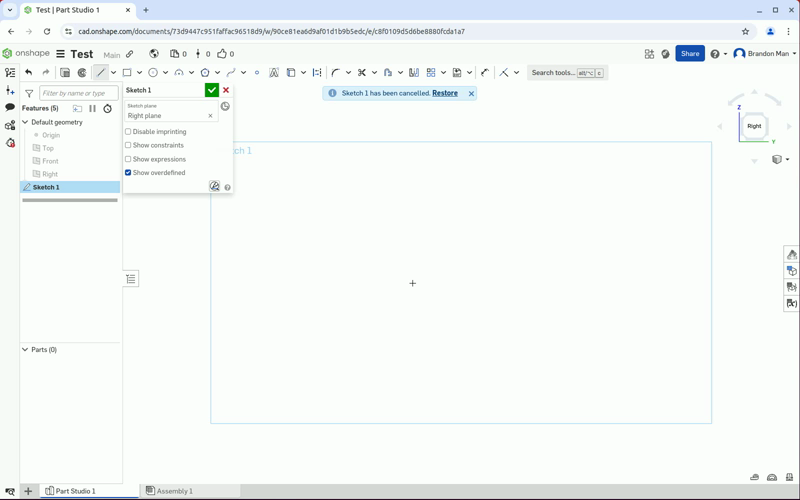
key_up(shift)
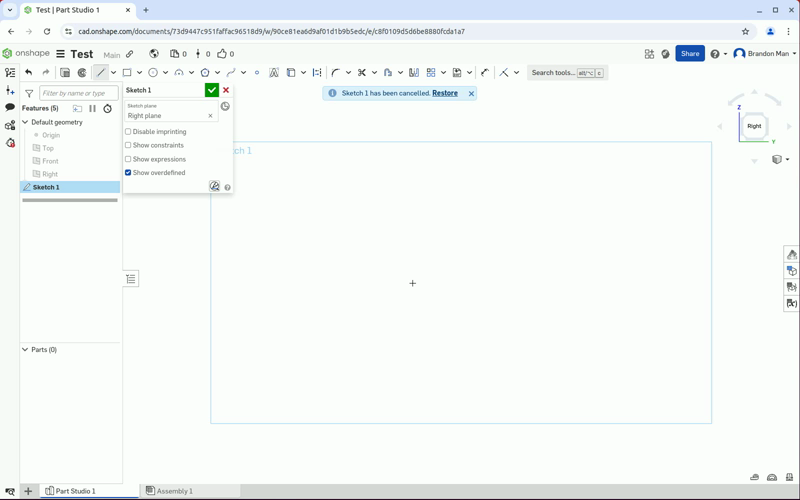
key_down(shift)
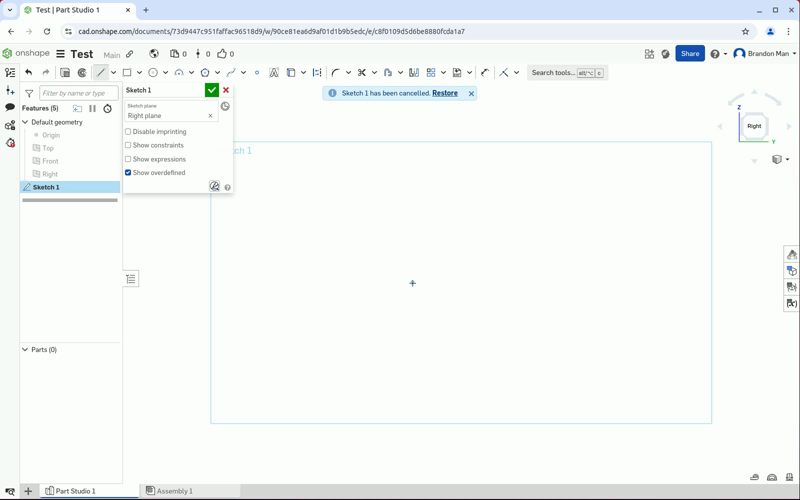
mouse_move(442, 282)
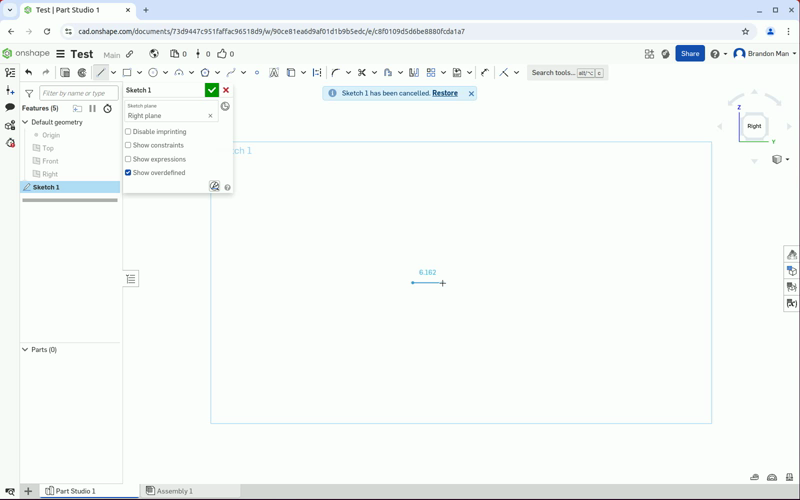
mouse_move(461, 282)
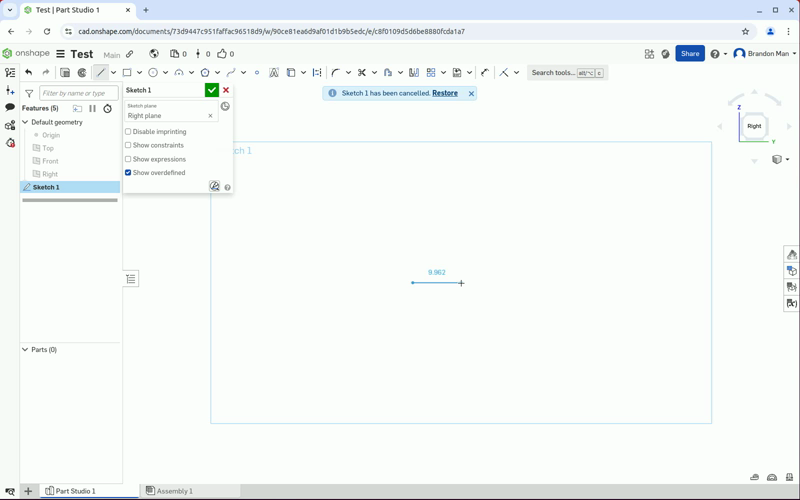
click(461, 282)
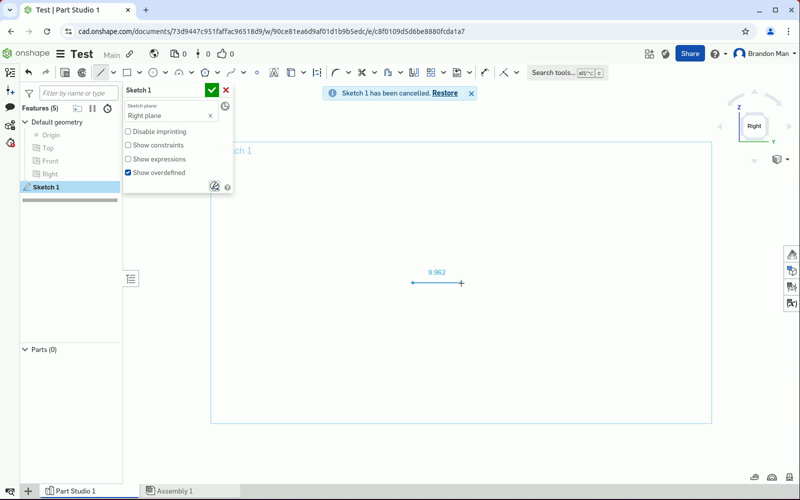
key_up(shift)
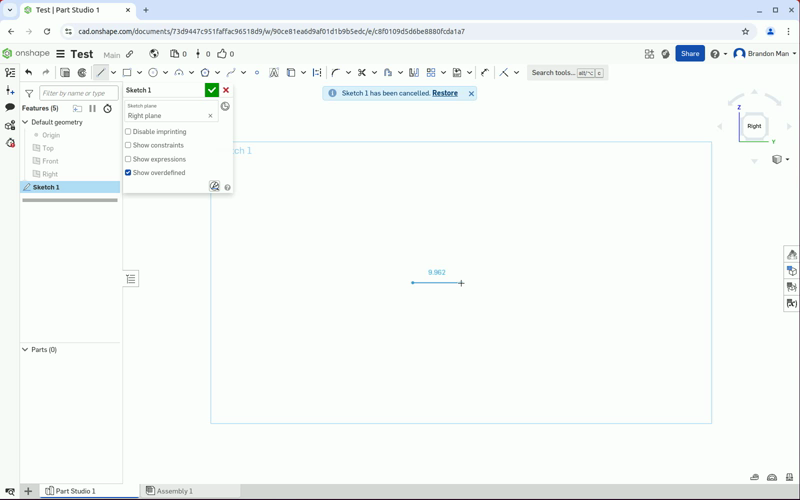
key_down(shift)
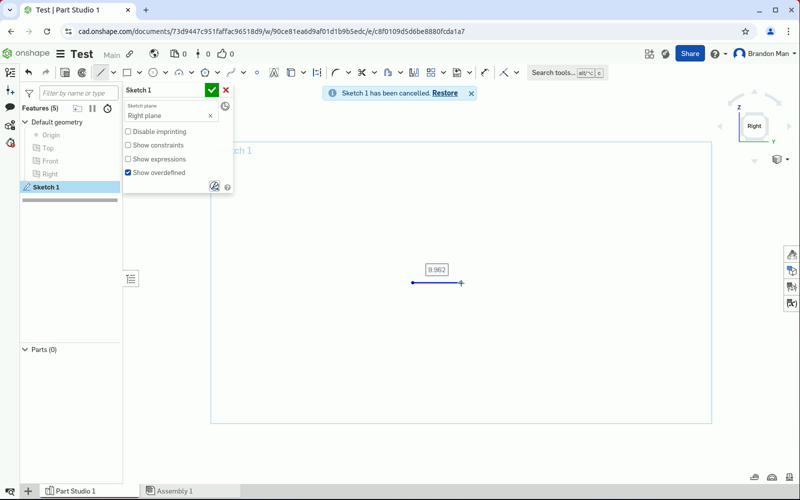
mouse_move(491, 282)
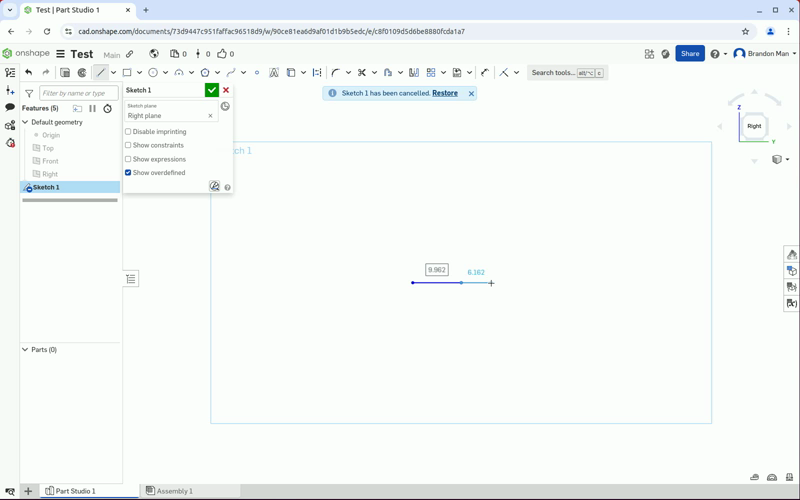
mouse_move(461, 240)
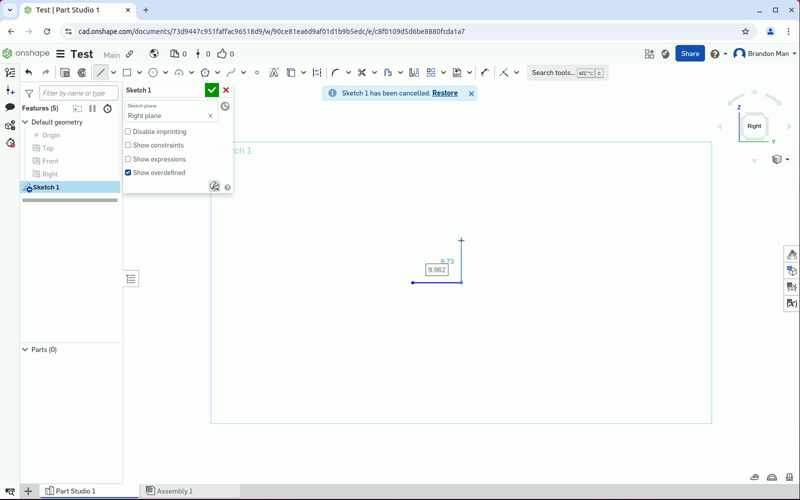
click(461, 240)
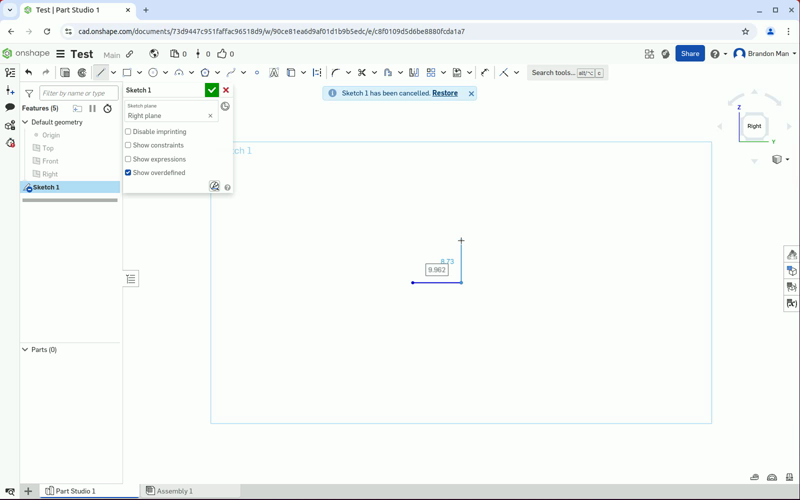
key_up(shift)
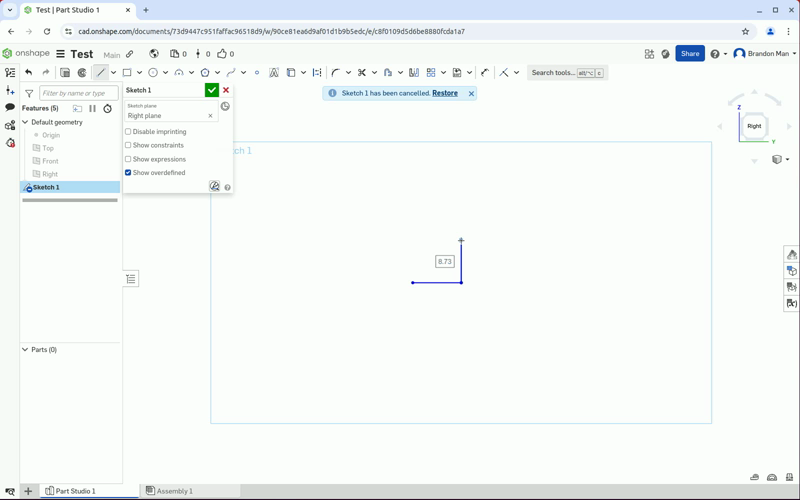
key_down(shift)
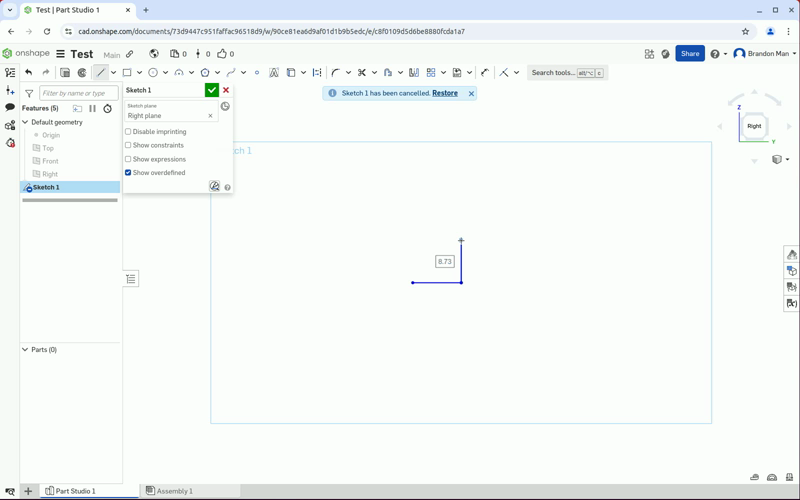
mouse_move(491, 240)
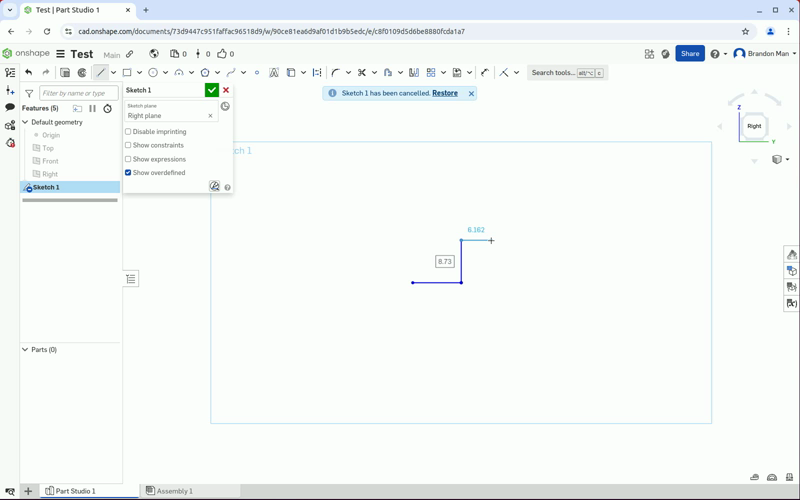
mouse_move(436, 226)
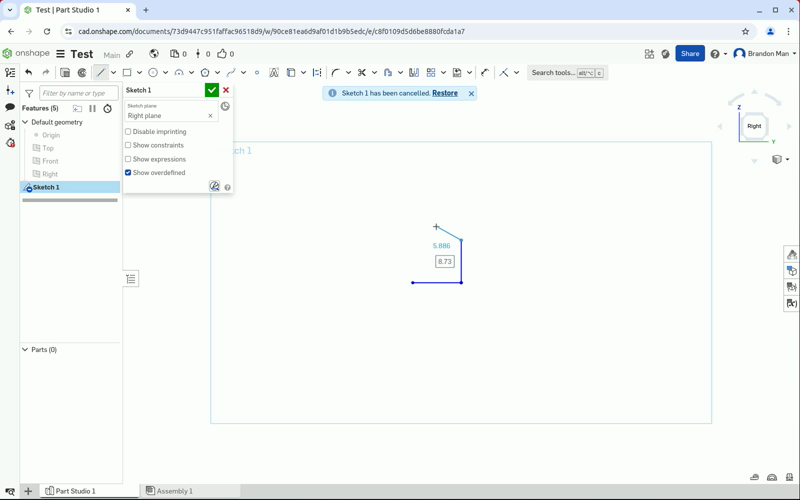
click(436, 226)
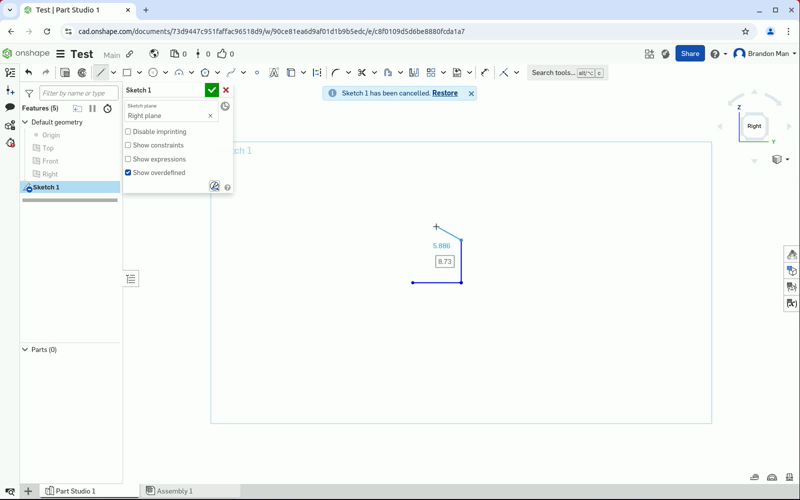
key_up(shift)
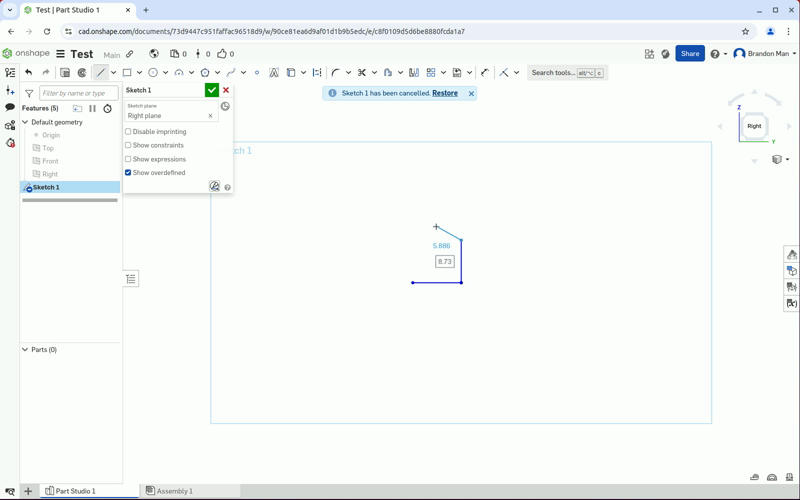
key_down(shift)
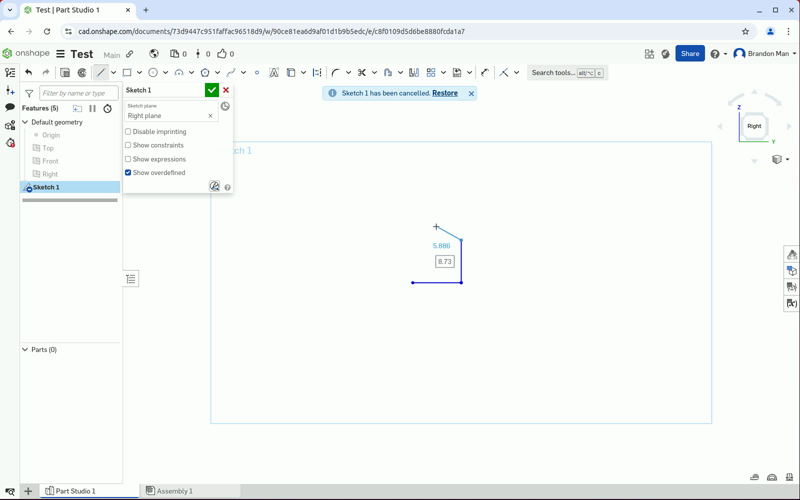
mouse_move(466, 226)
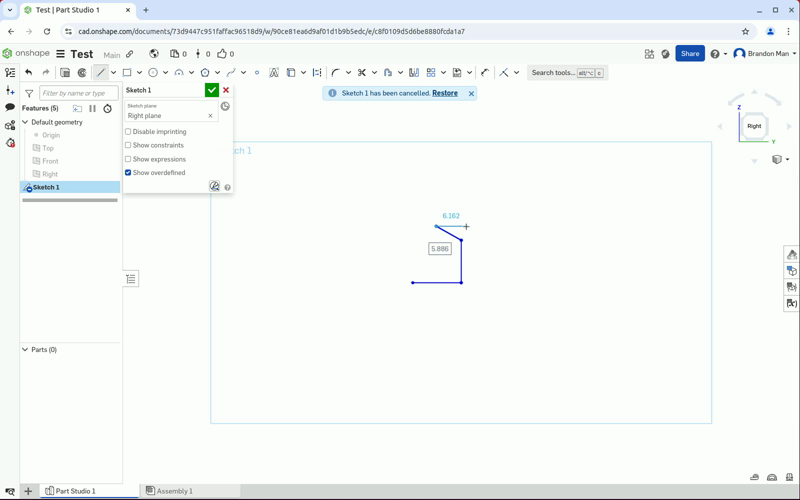
mouse_move(436, 170)
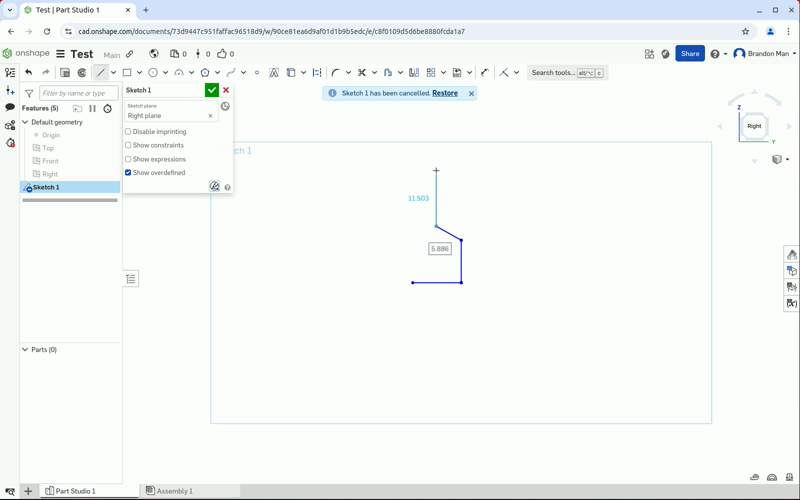
click(436, 170)
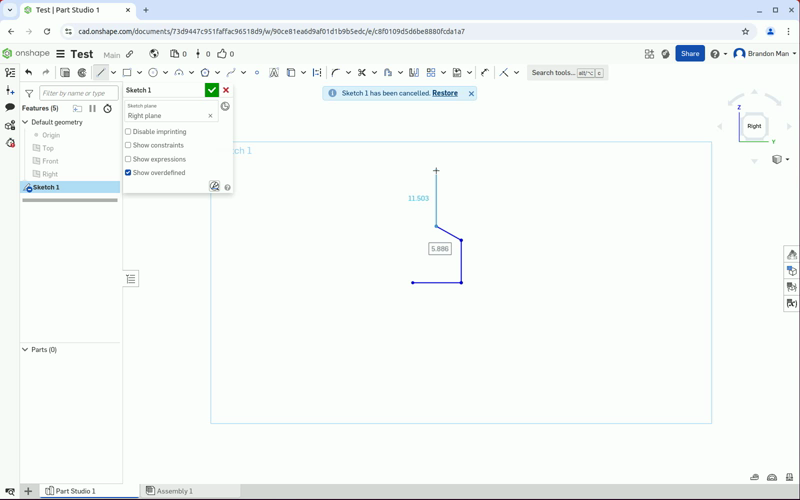
key_up(shift)
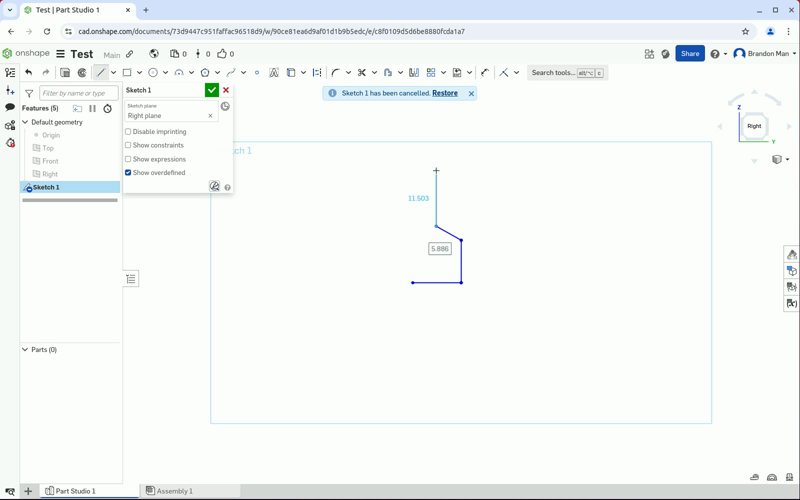
key_down(shift)
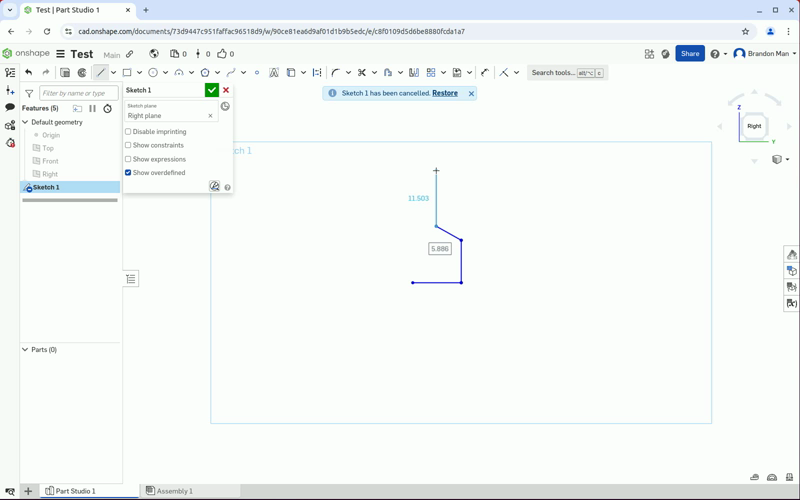
mouse_move(466, 170)
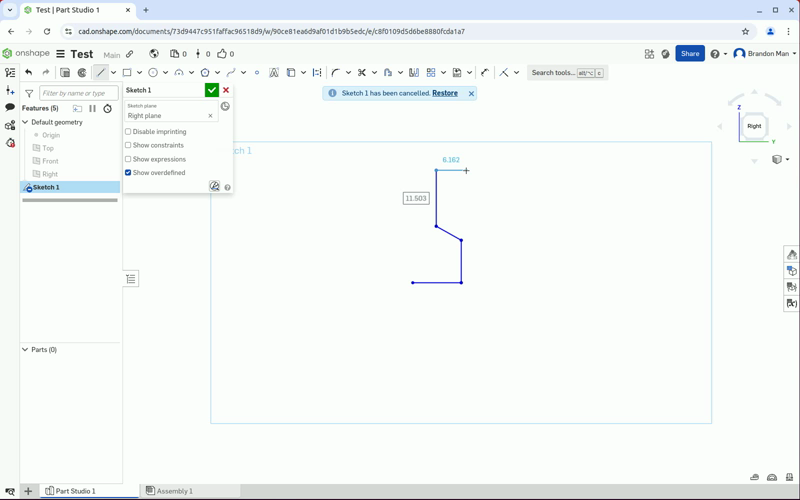
mouse_move(412, 170)
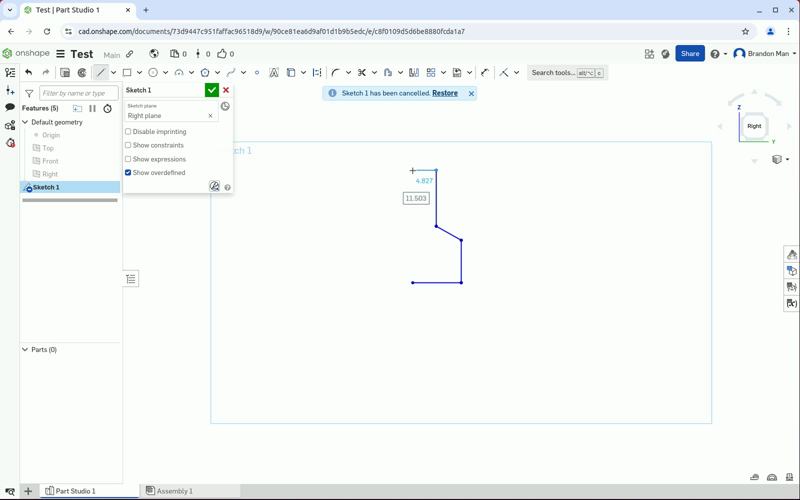
click(412, 170)
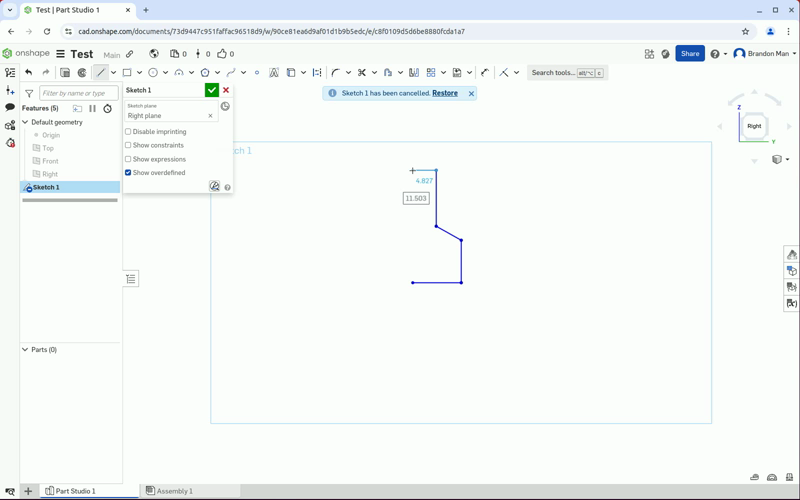
key_up(shift)
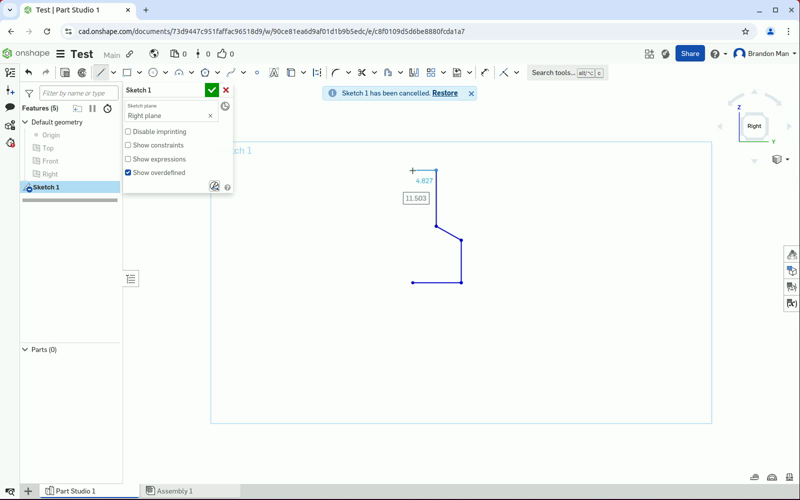
key_down(shift)
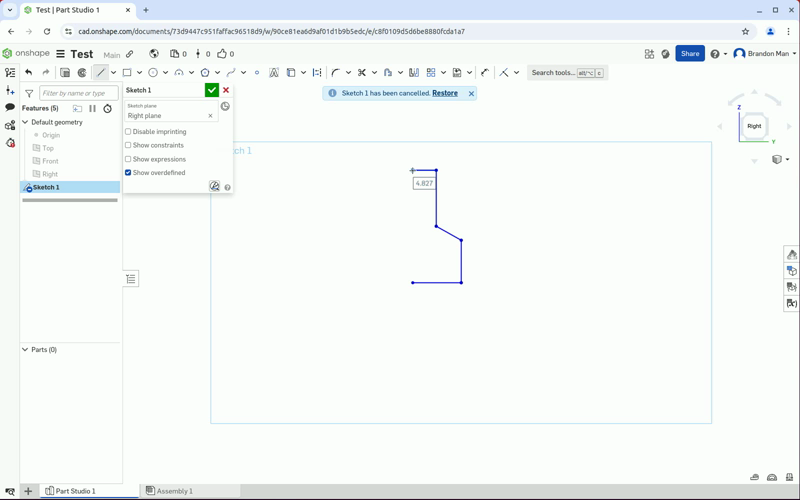
mouse_move(412, 262)
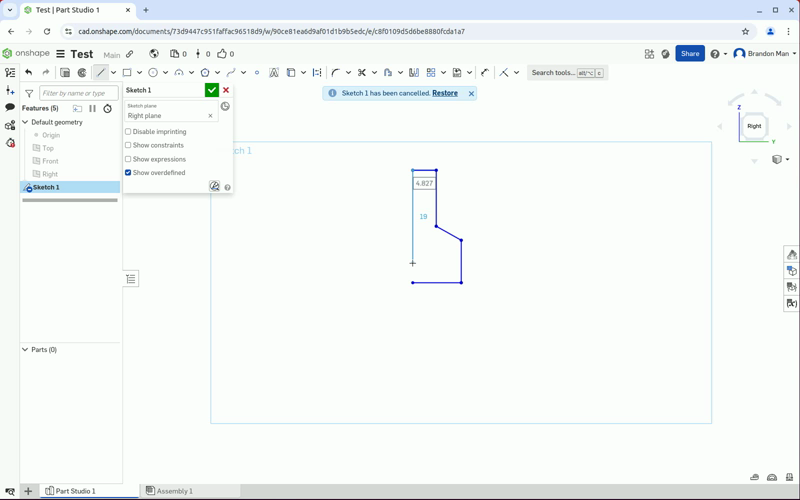
click(412, 262)
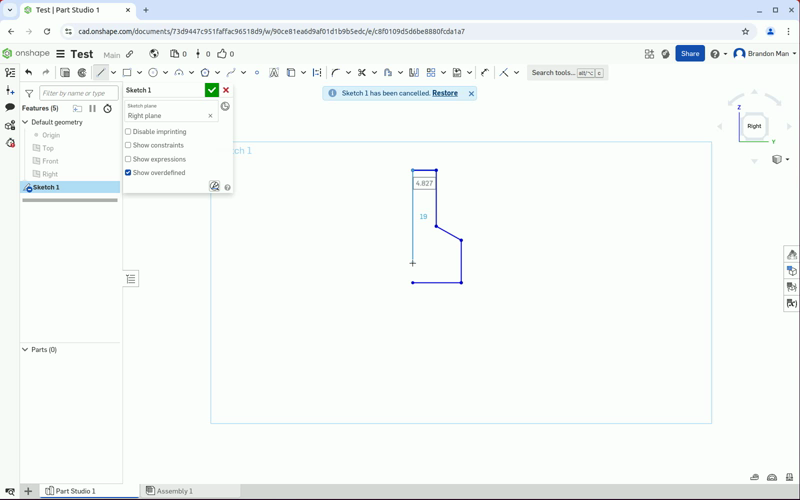
key_up(shift)
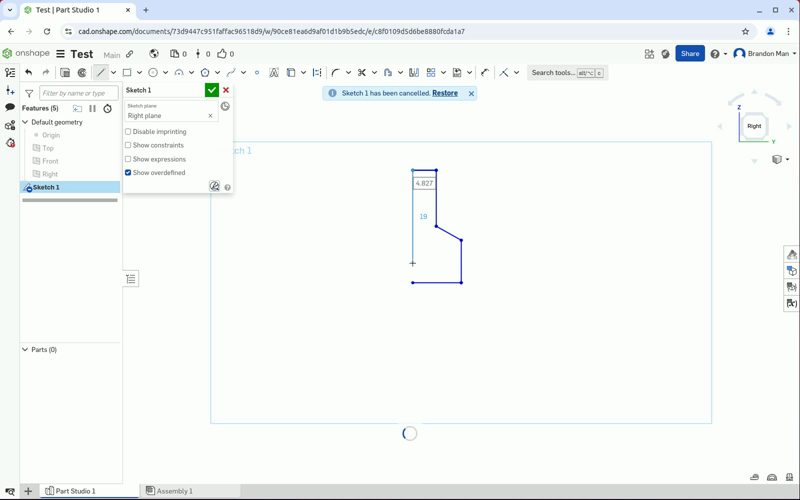
key_down(shift)
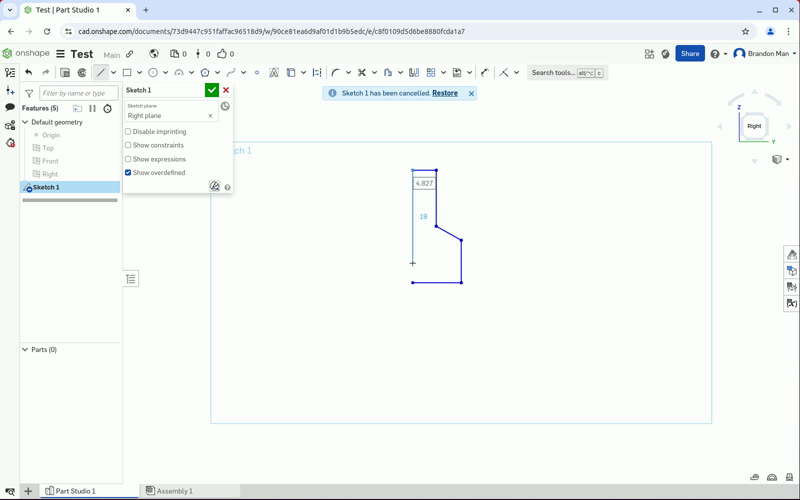
mouse_move(442, 262)
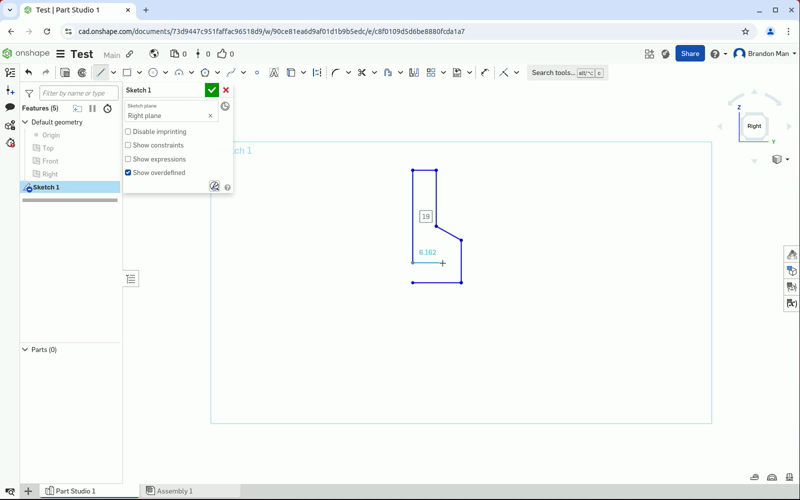
mouse_move(424, 262)
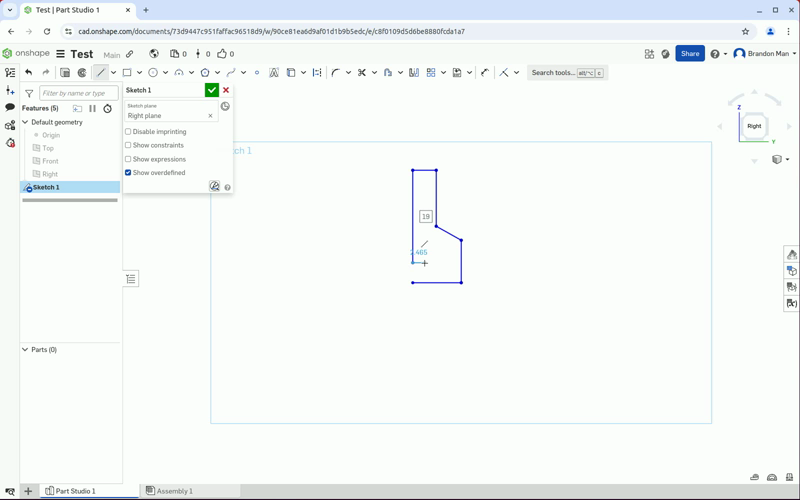
click(424, 262)
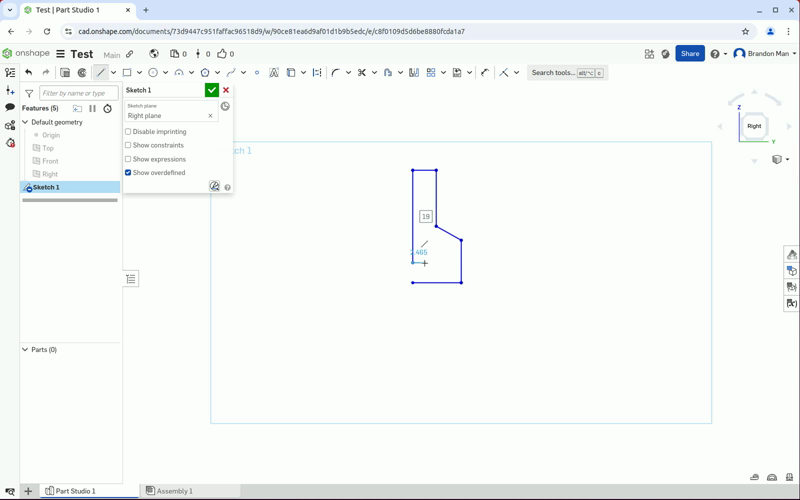
key_up(shift)
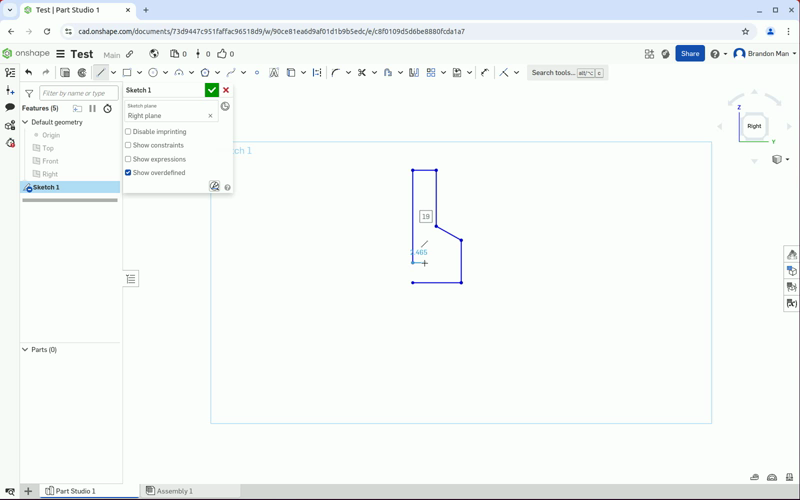
key(esc)
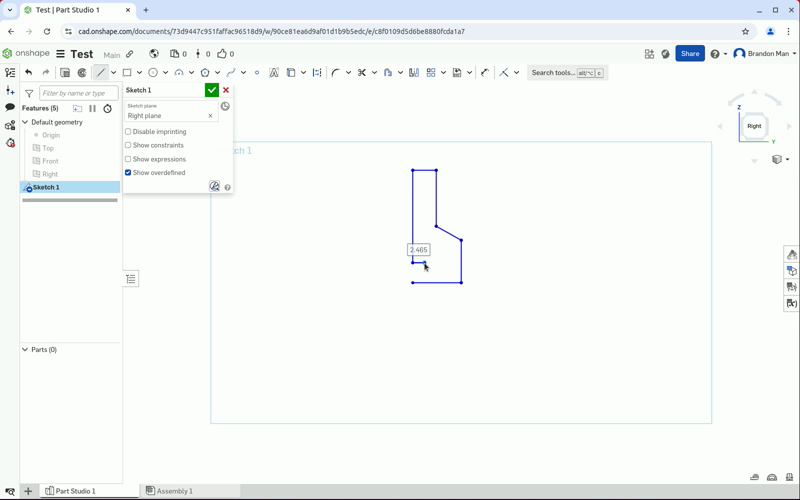
key(a)
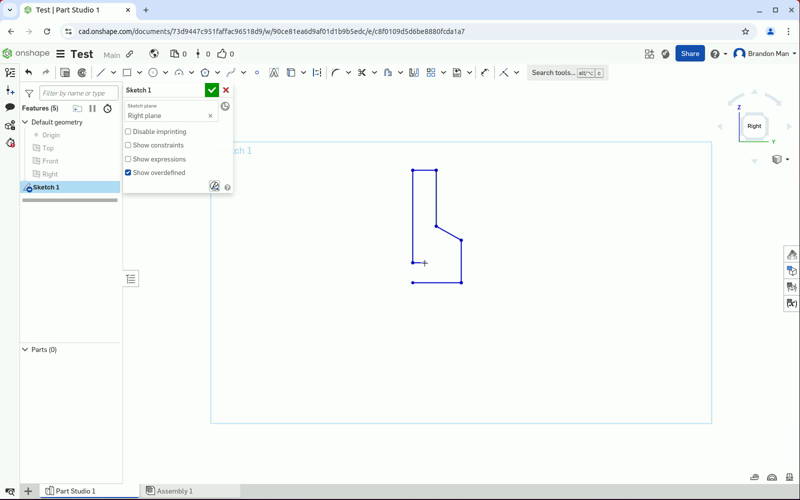
mouse_move(424, 262)
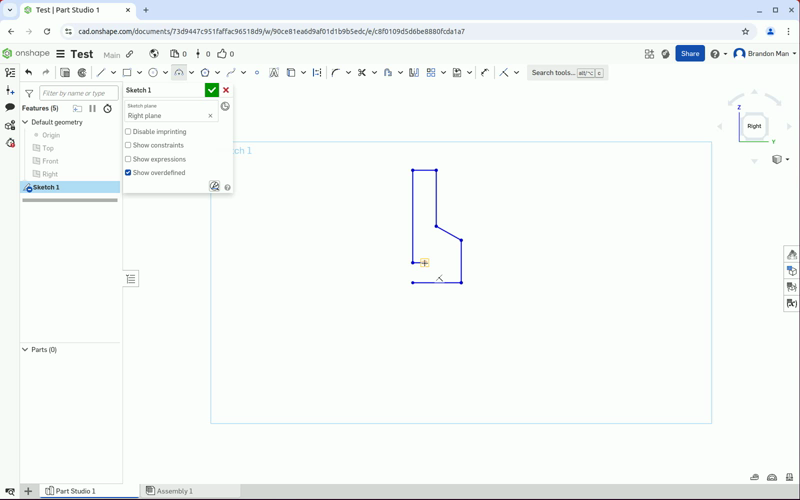
click(424, 262)
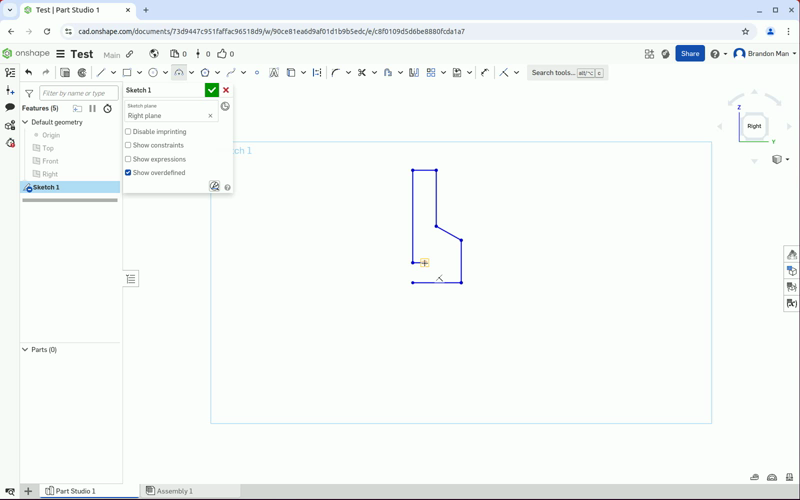
key_down(shift)
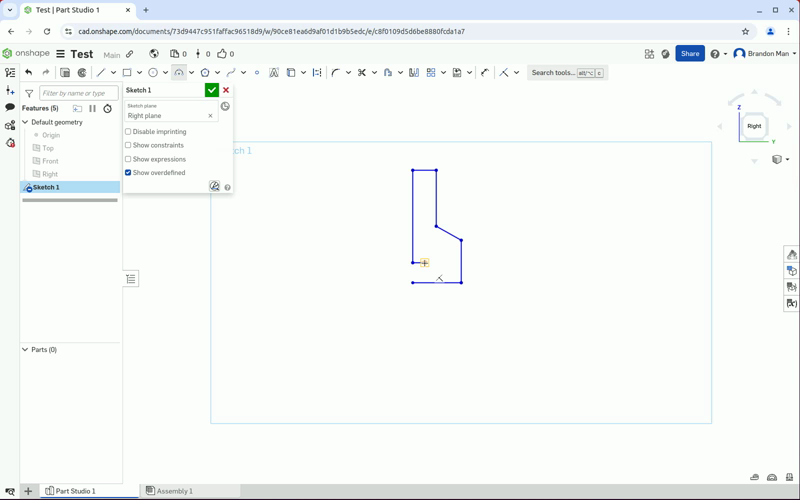
mouse_move(424, 264)
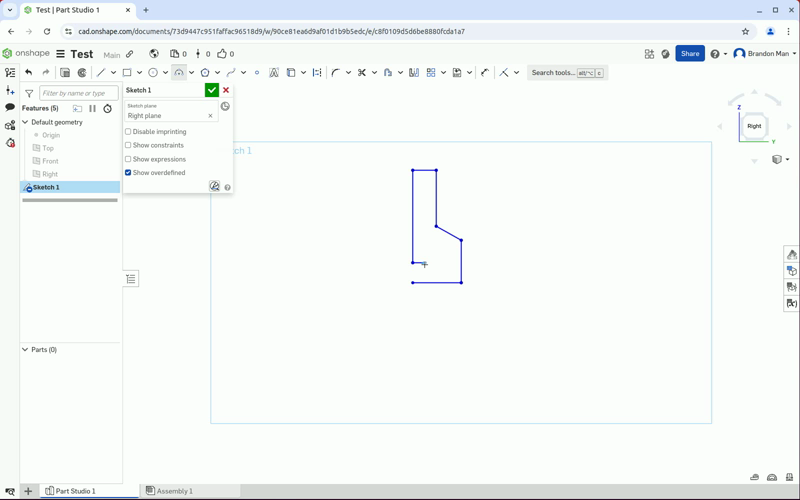
scroll(6)
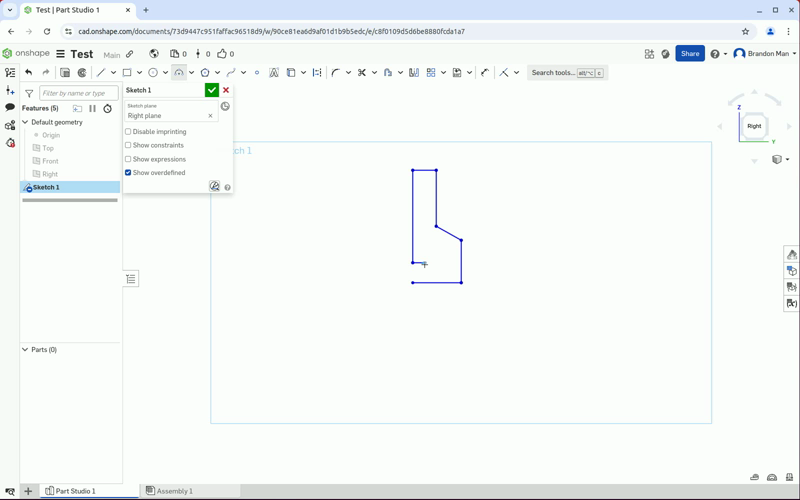
scroll(6)
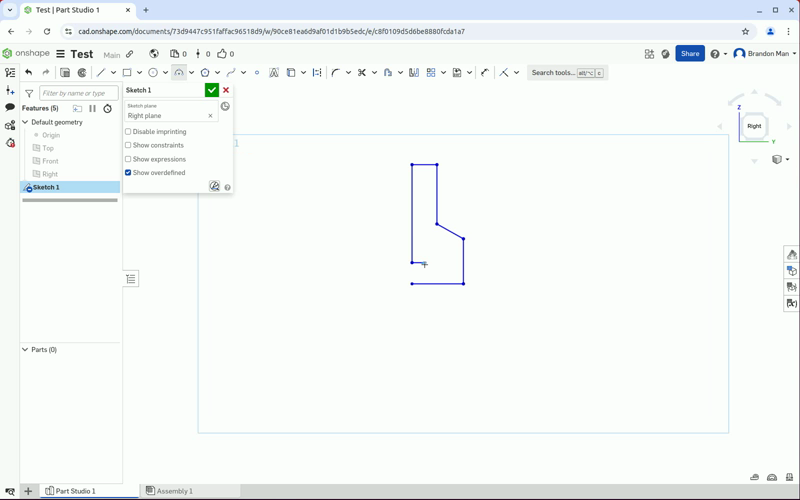
scroll(6)
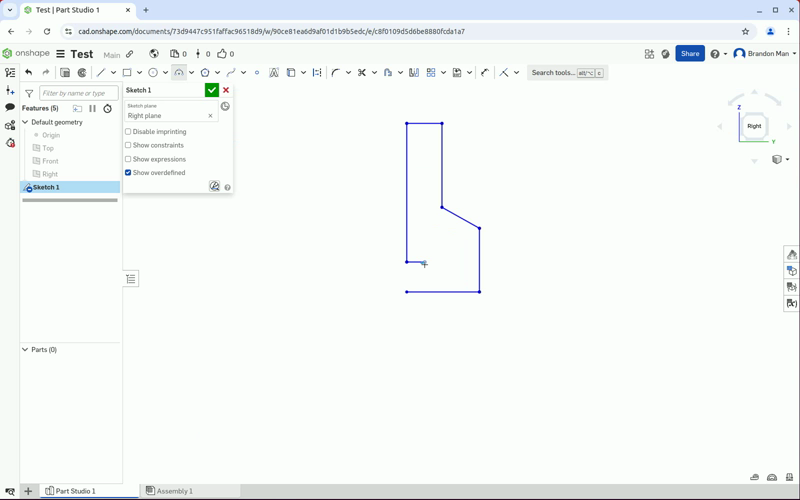
scroll(6)
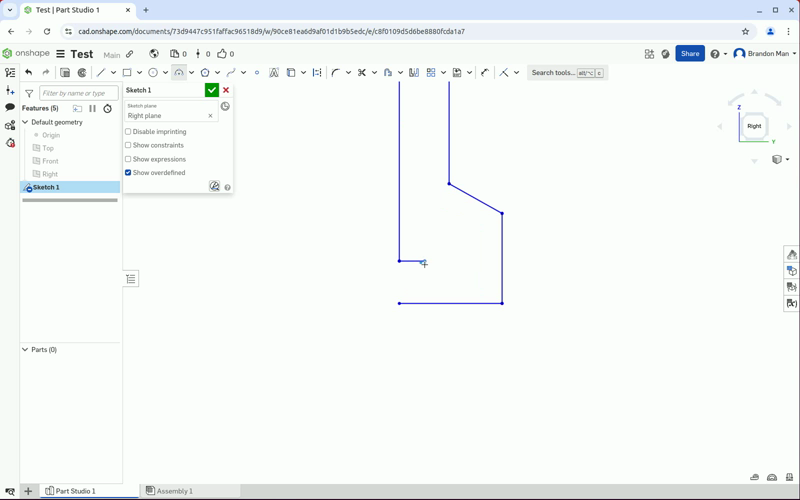
scroll(6)
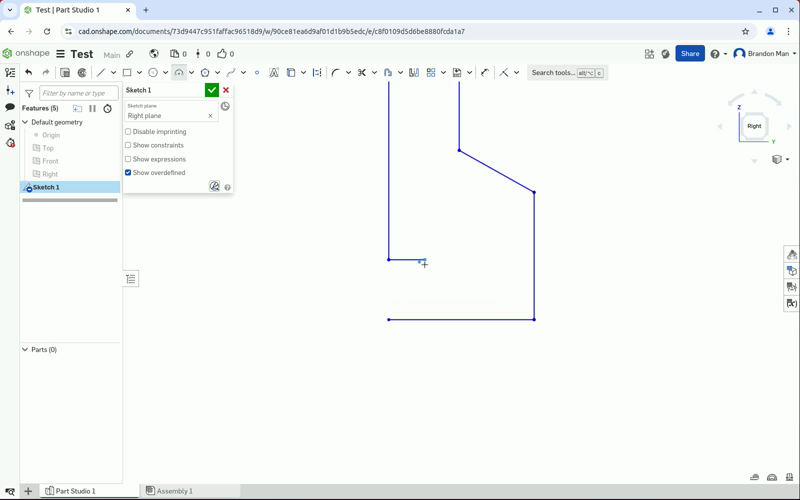
scroll(6)
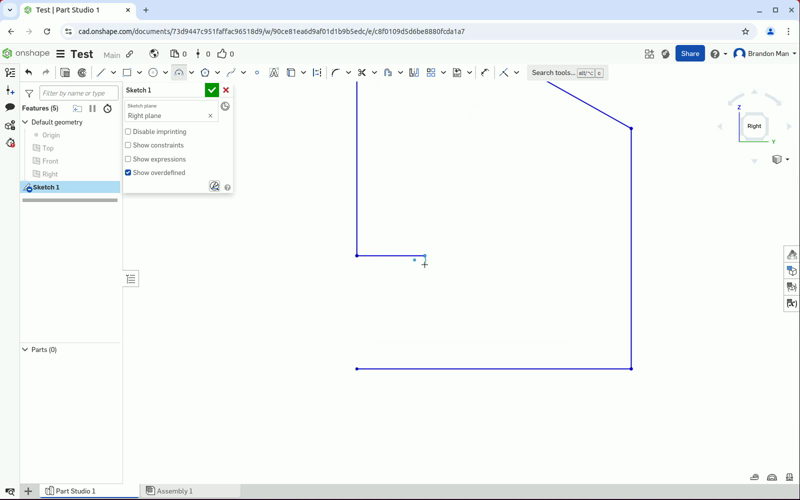
scroll(6)
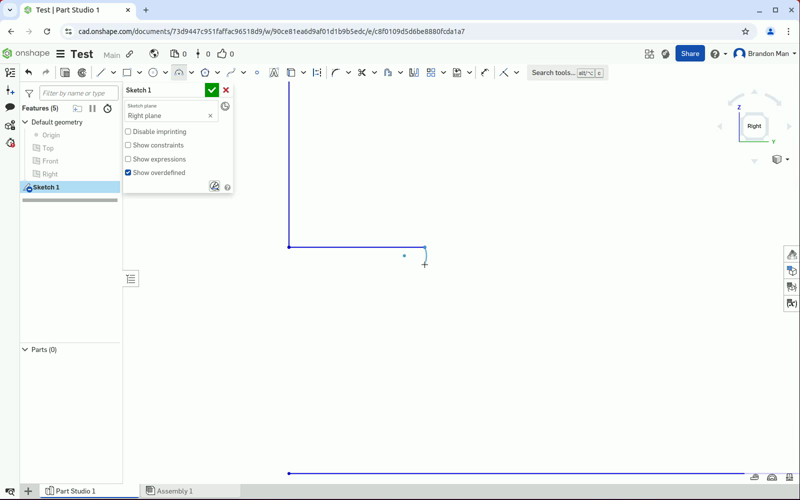
click(424, 264)
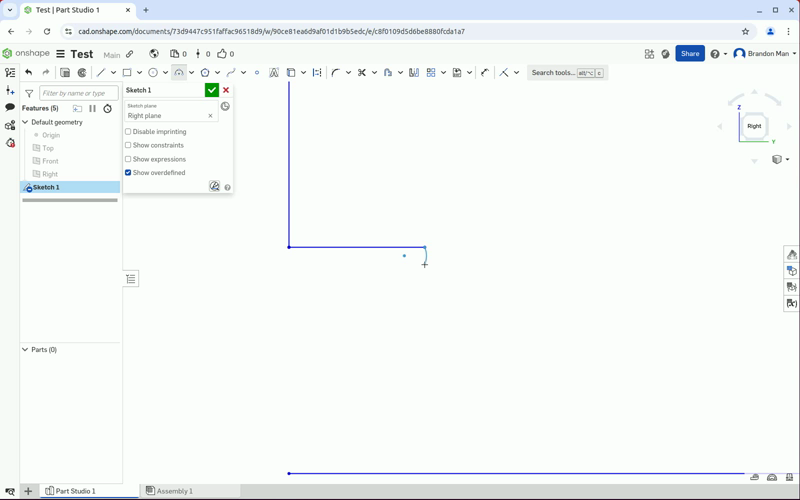
scroll(-6)
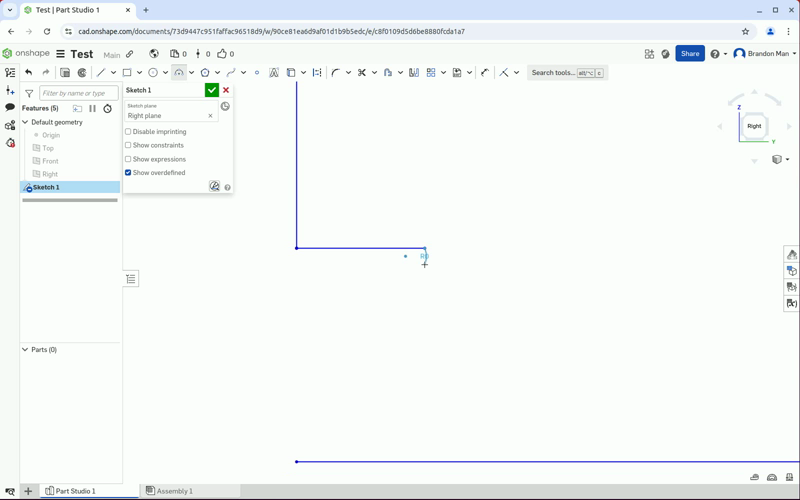
scroll(-6)
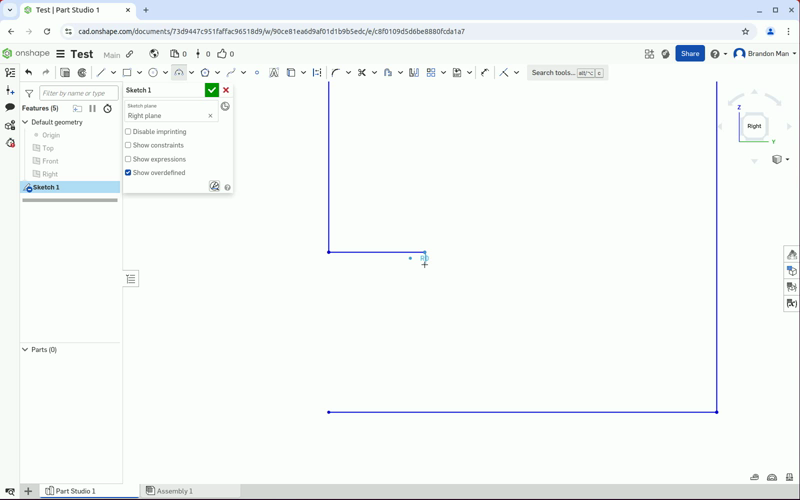
scroll(-6)
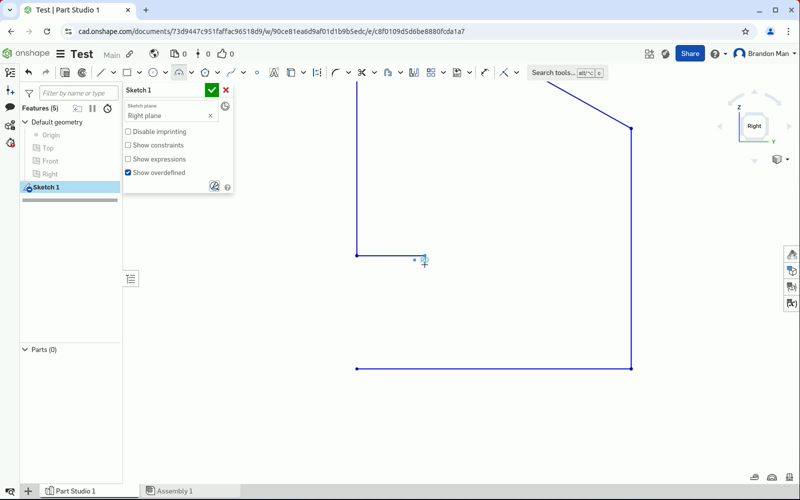
scroll(-6)
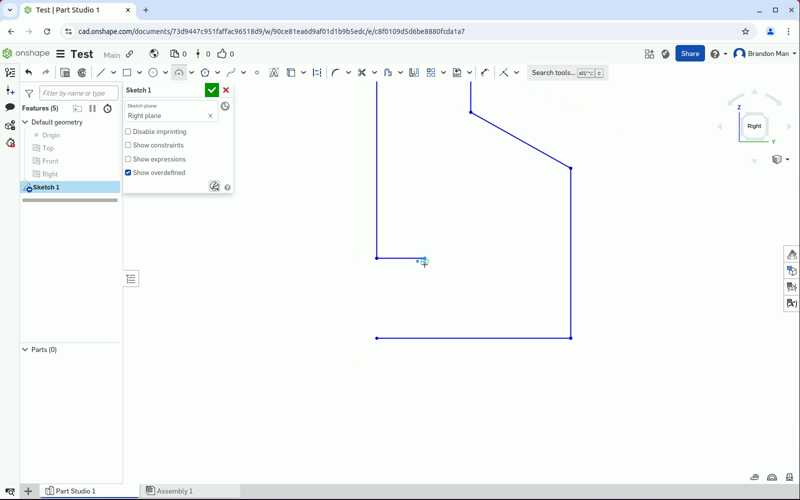
scroll(-6)
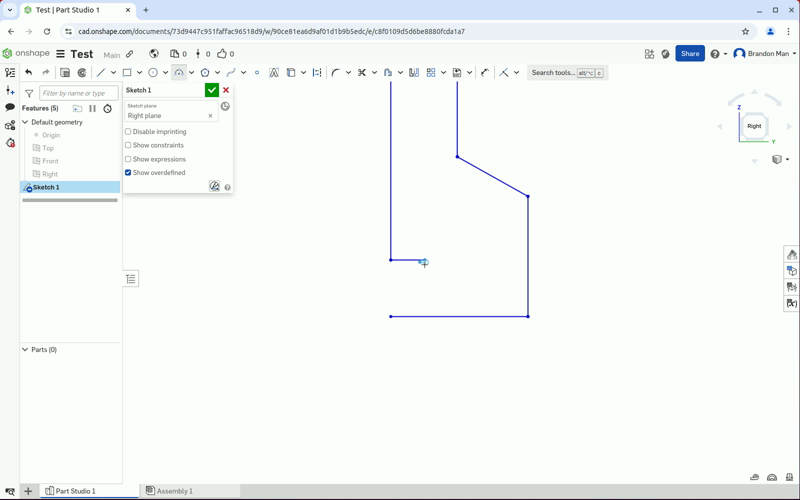
scroll(-6)
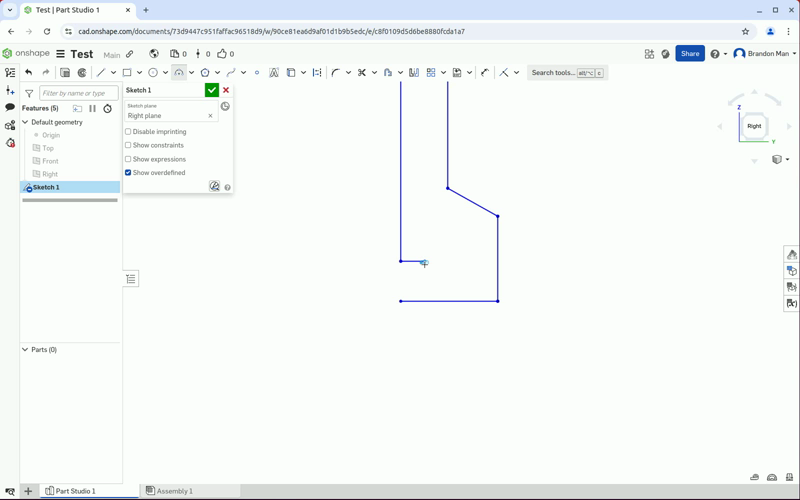
scroll(-6)
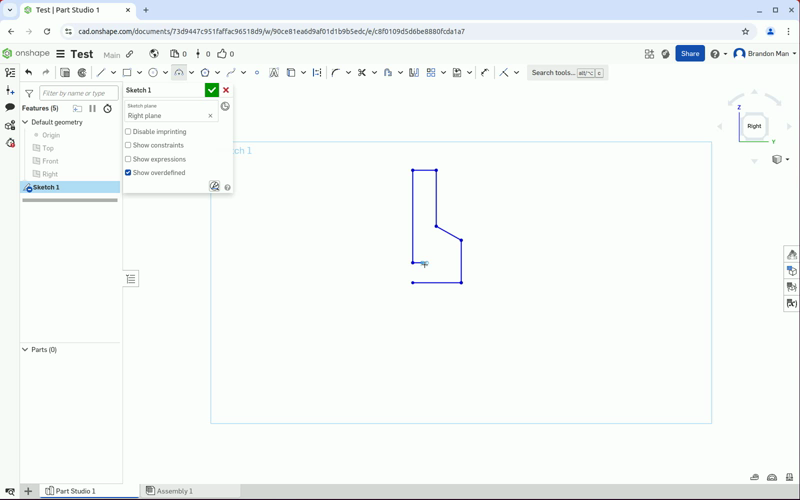
mouse_move(472, 263)
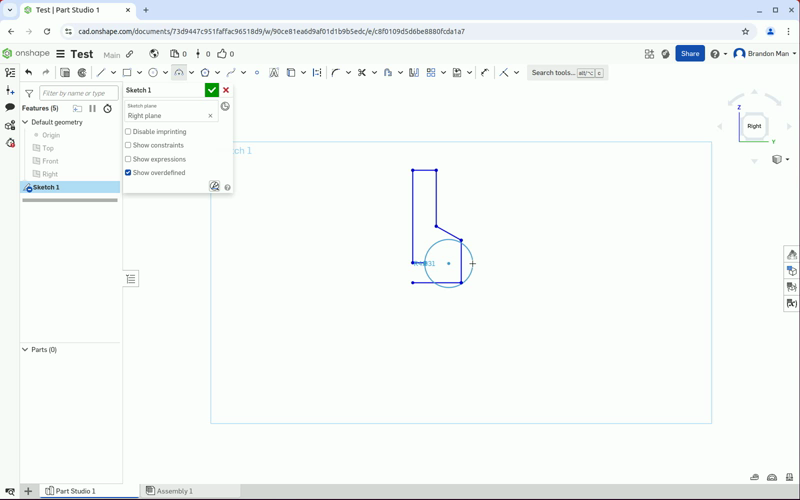
scroll(6)
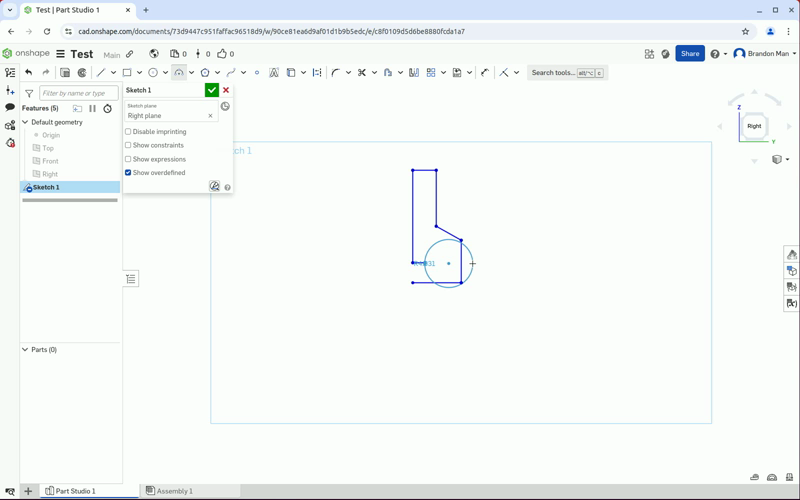
scroll(6)
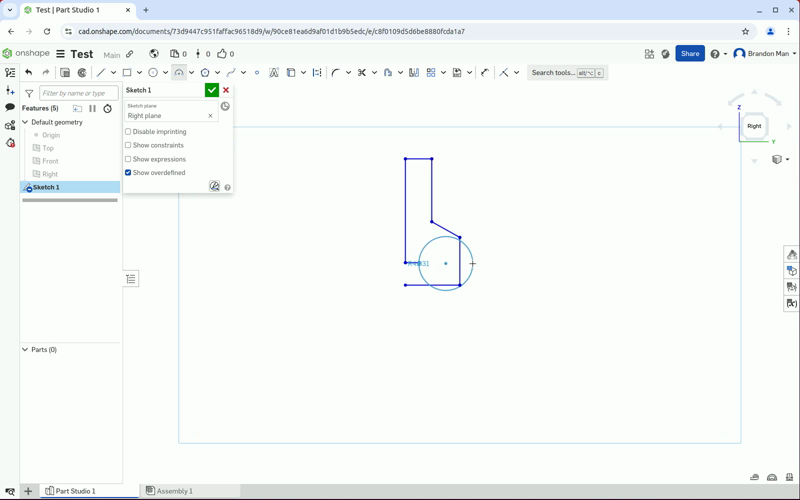
scroll(6)
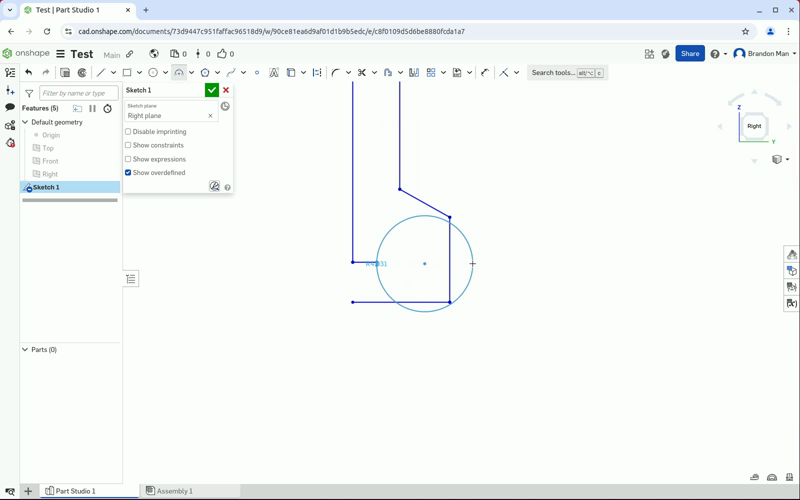
scroll(6)
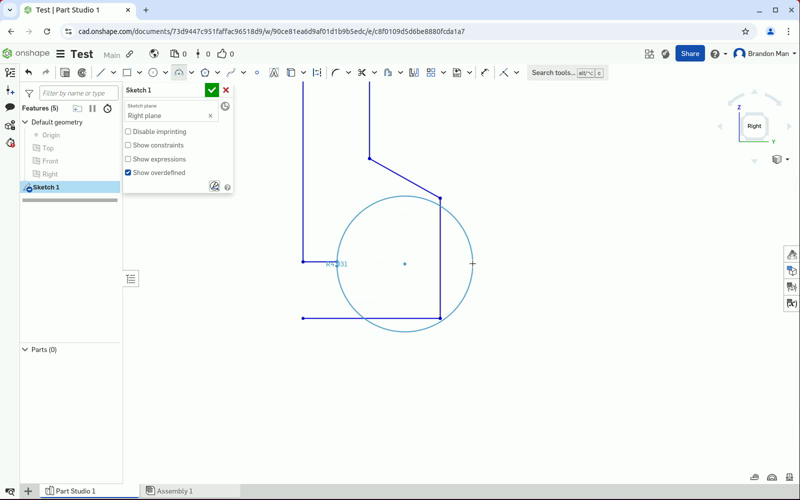
scroll(6)
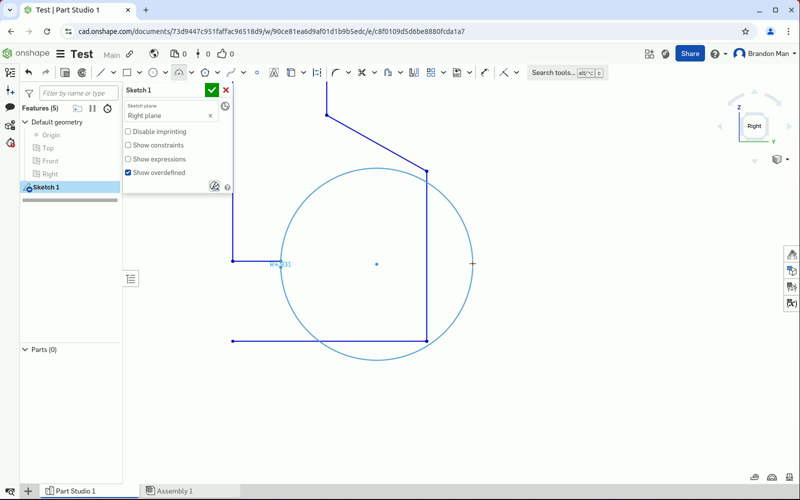
scroll(6)
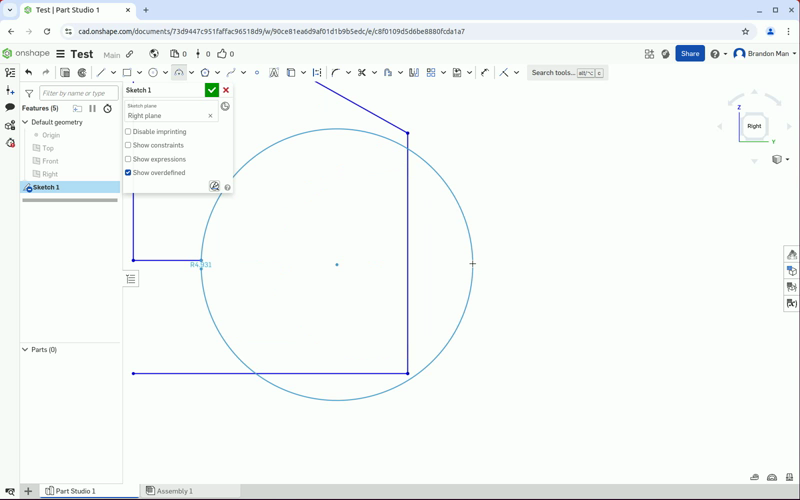
scroll(6)
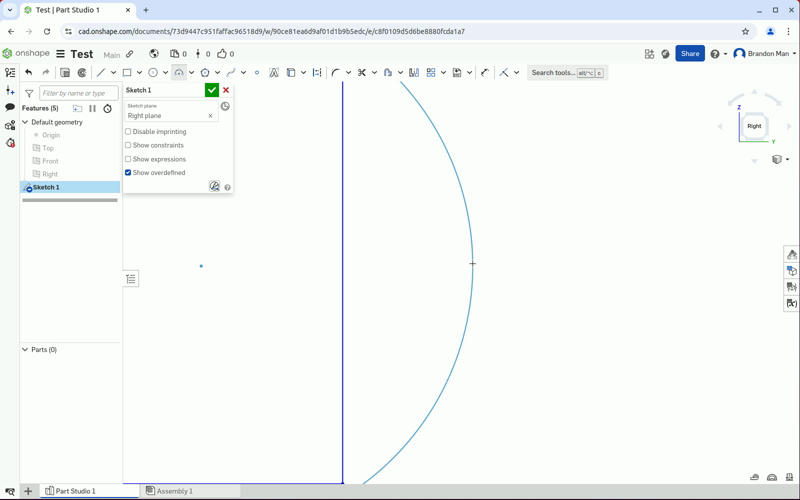
click(472, 263)
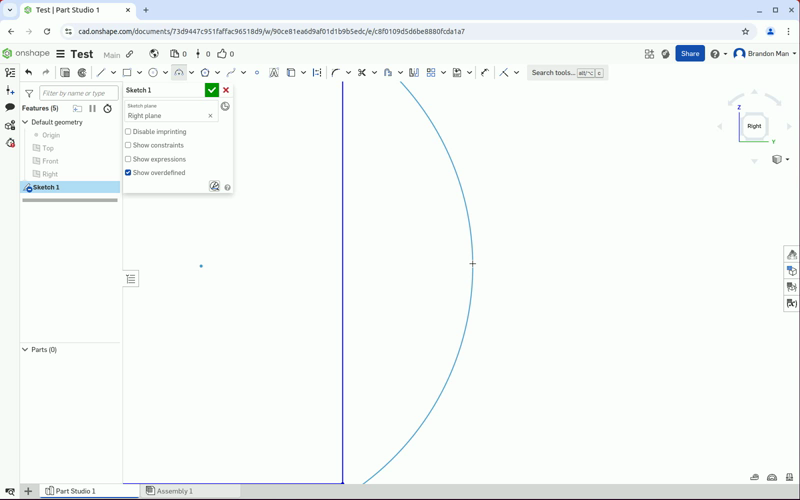
scroll(-6)
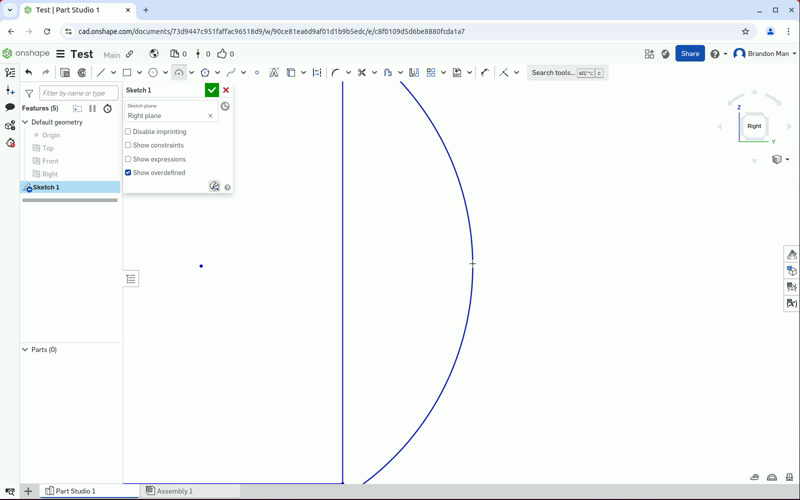
scroll(-6)
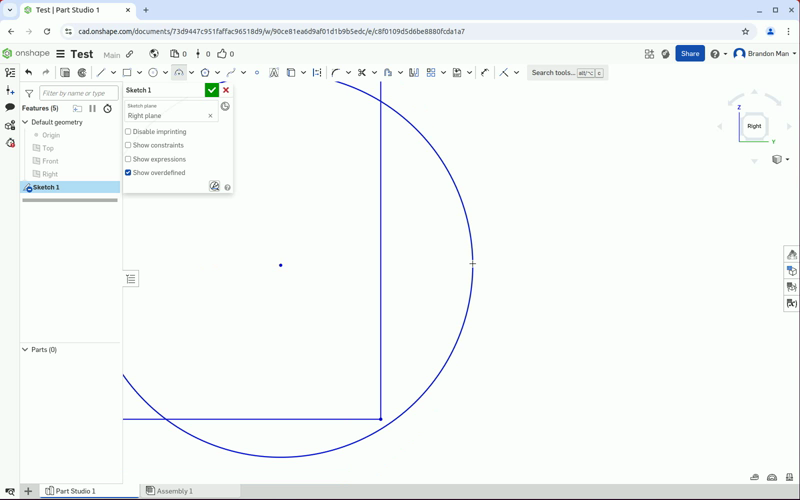
scroll(-6)
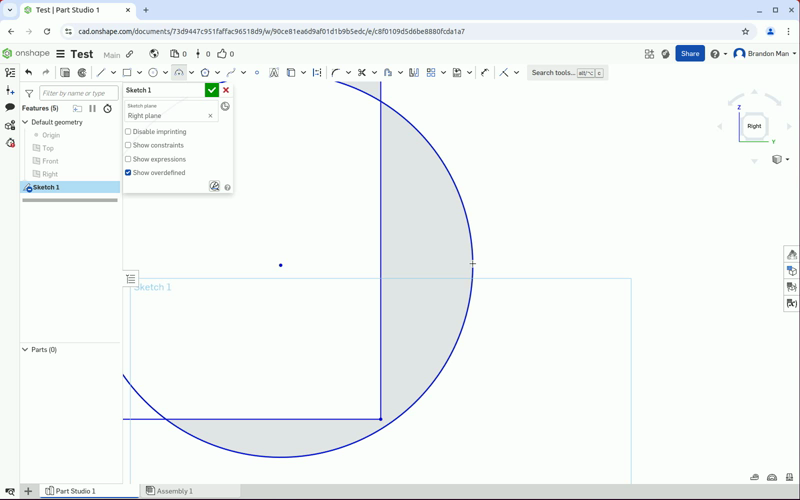
scroll(-6)
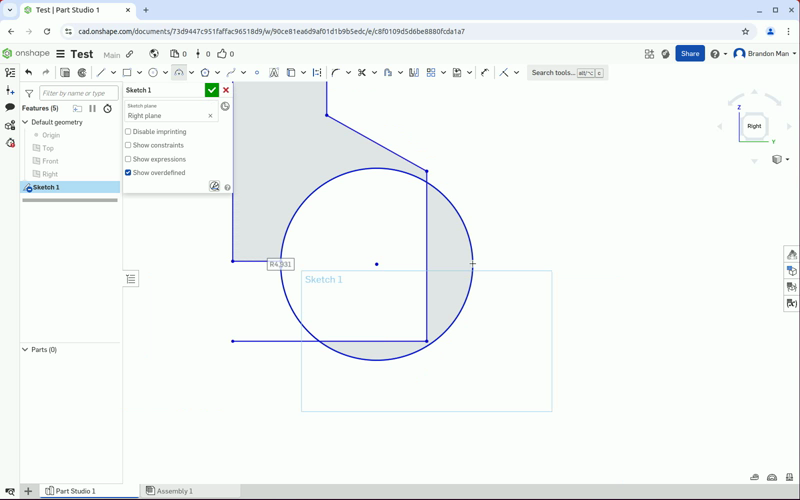
scroll(-6)
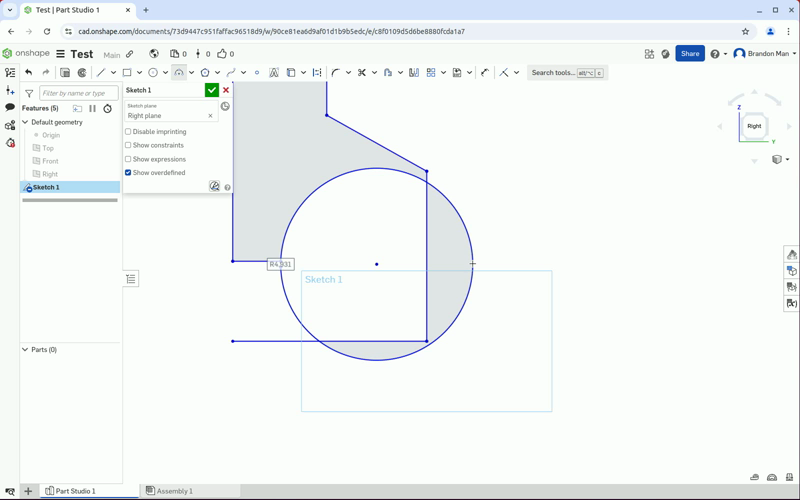
scroll(-6)
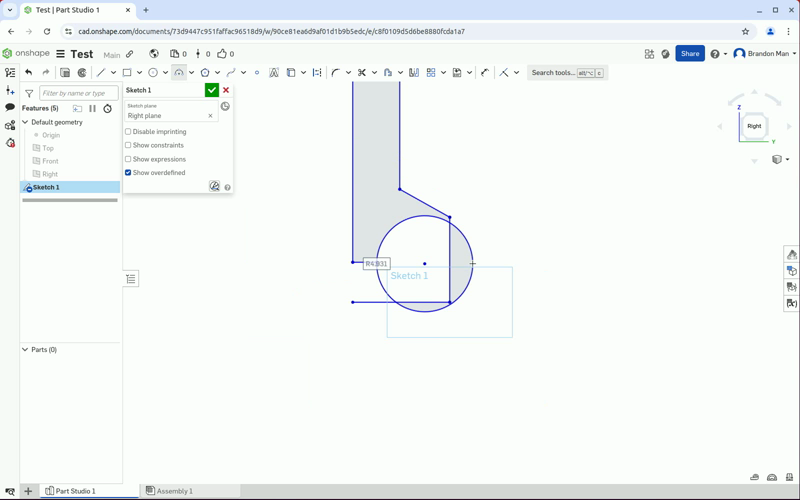
scroll(-6)
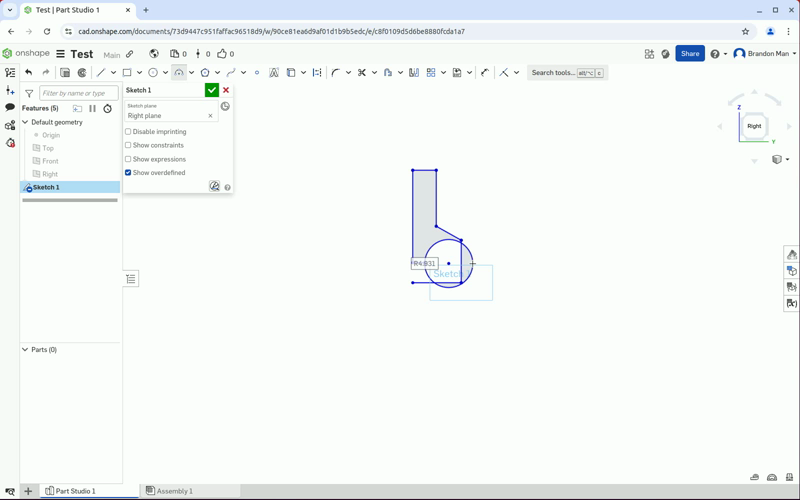
key_up(shift)
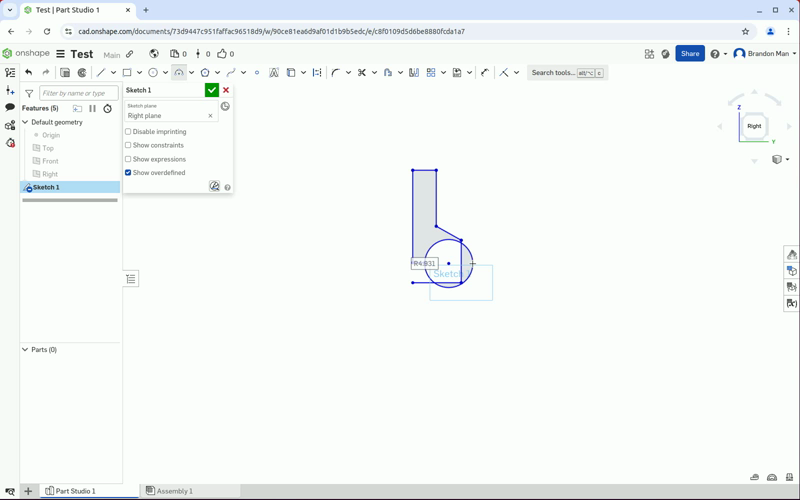
key(esc)
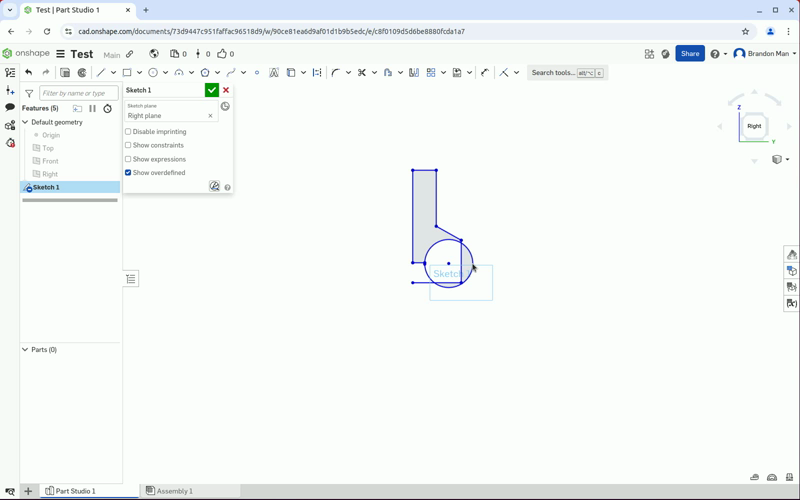
key(l)
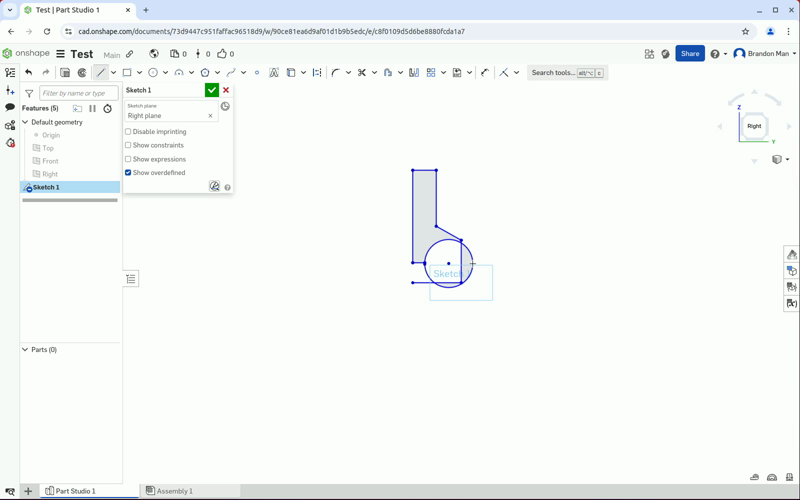
mouse_move(424, 264)
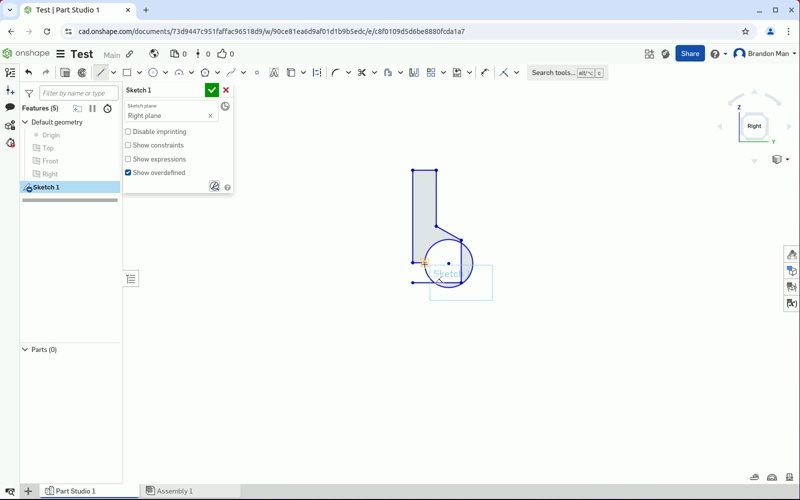
scroll(6)
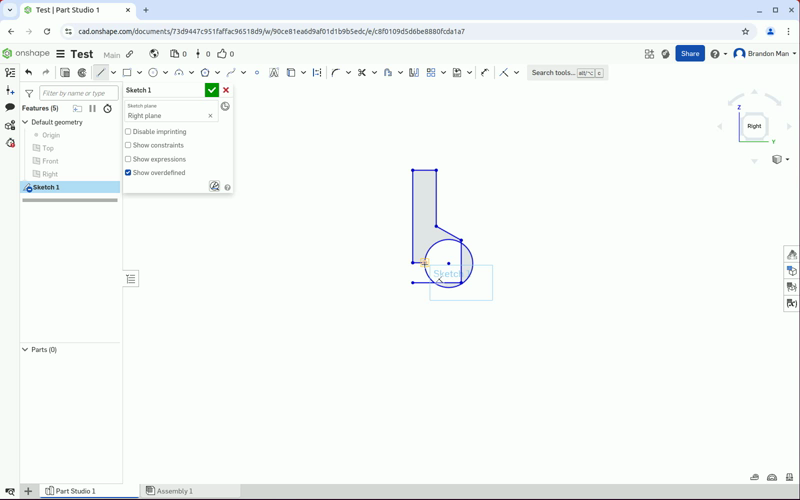
scroll(6)
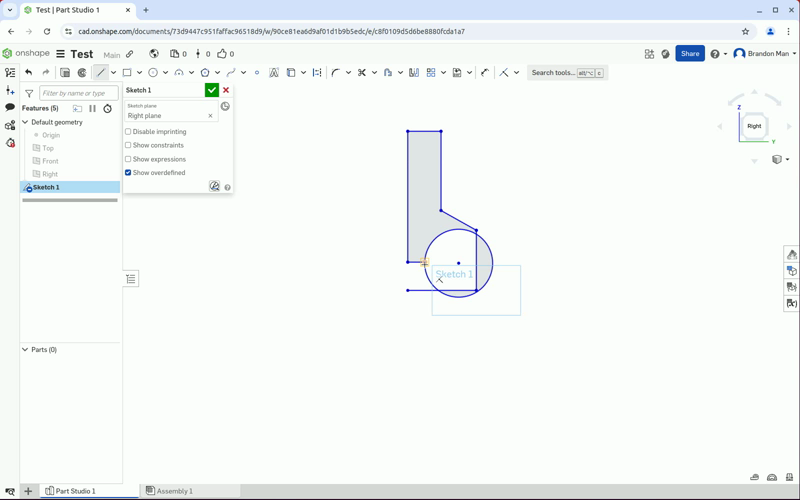
scroll(6)
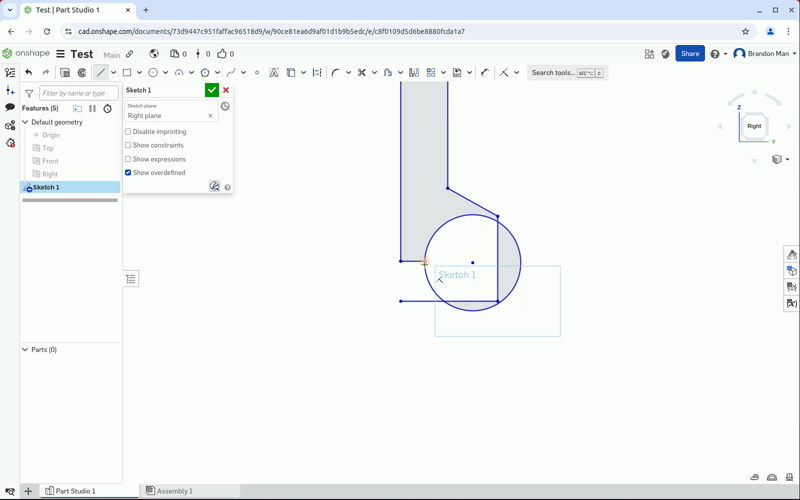
scroll(6)
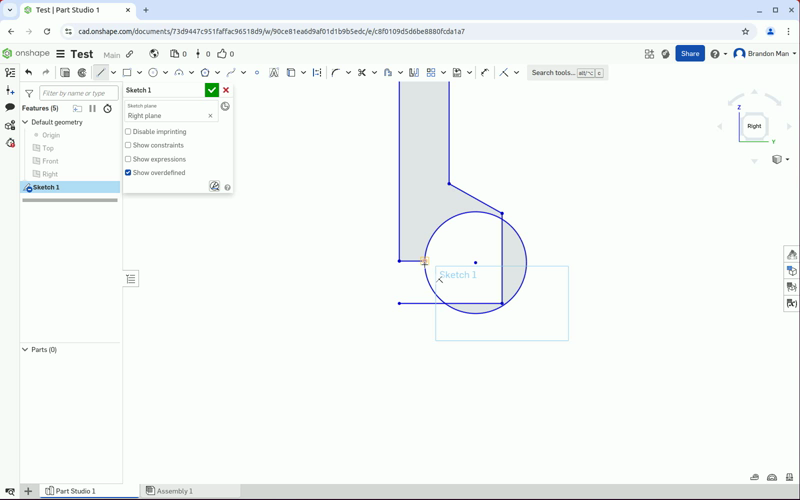
scroll(6)
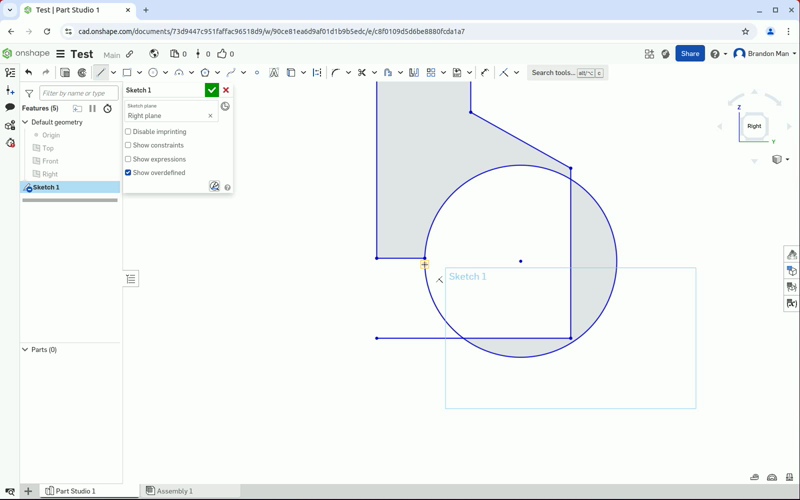
scroll(6)
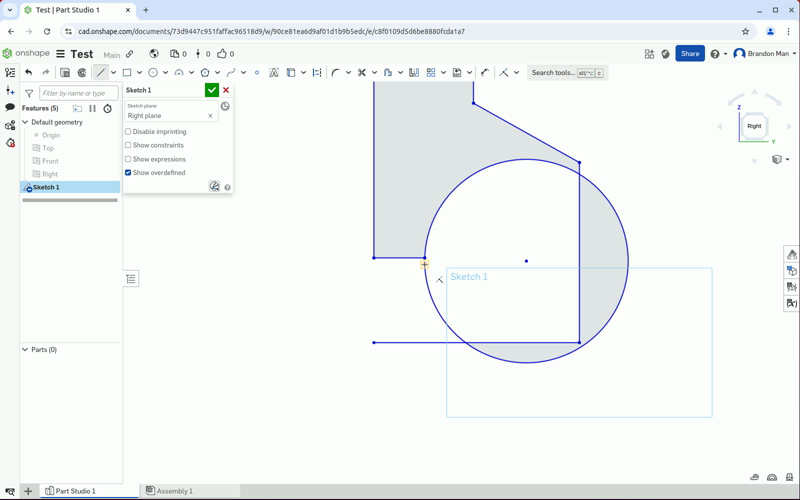
scroll(6)
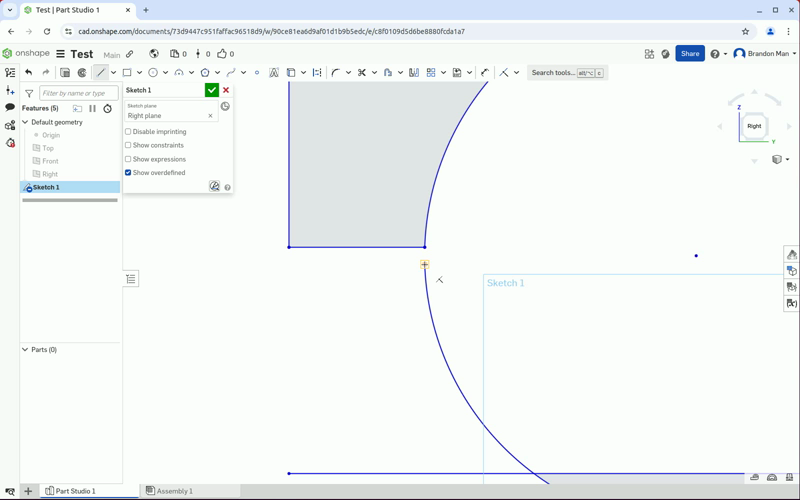
click(424, 264)
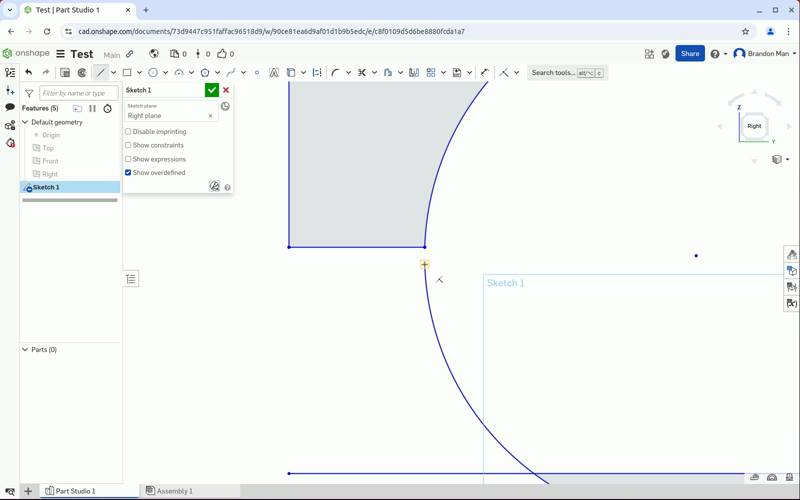
scroll(-6)
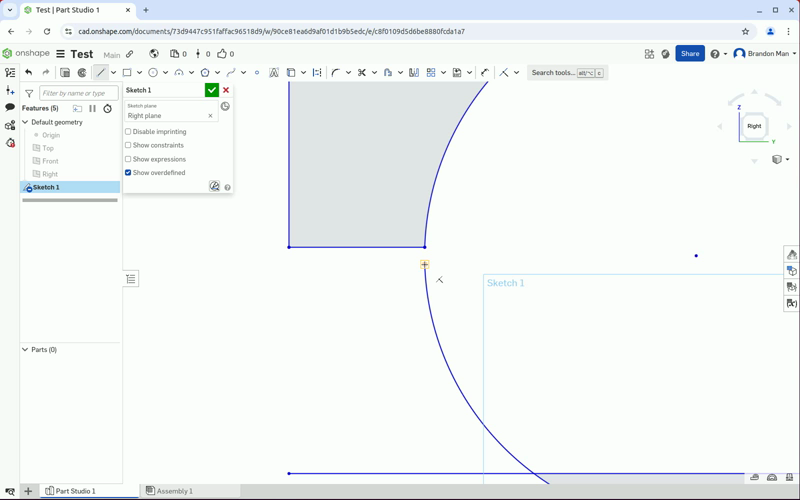
scroll(-6)
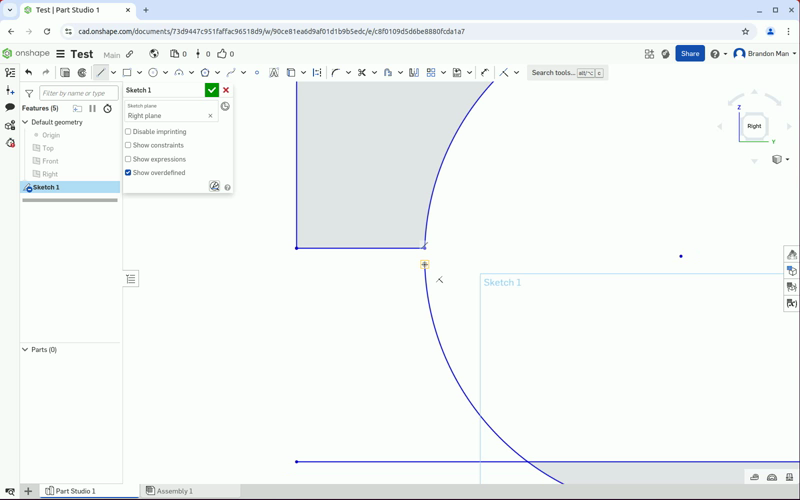
scroll(-6)
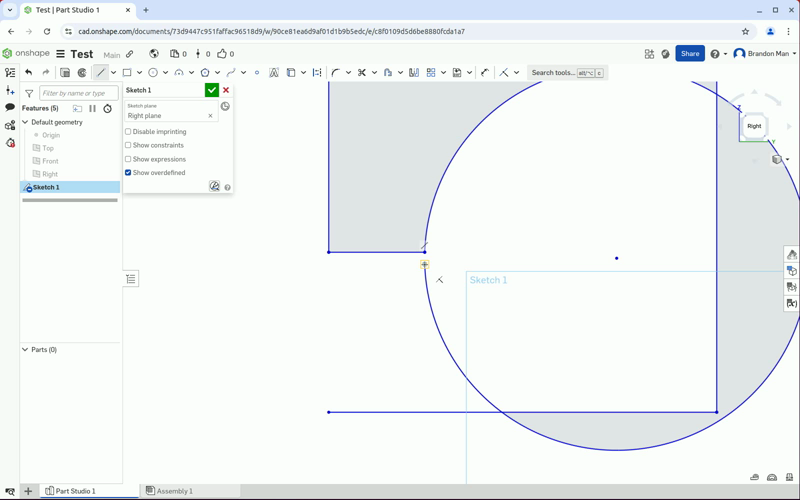
scroll(-6)
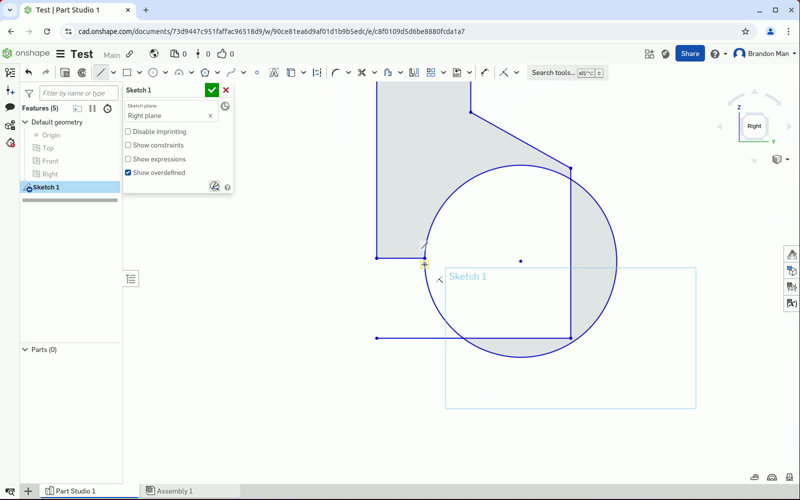
scroll(-6)
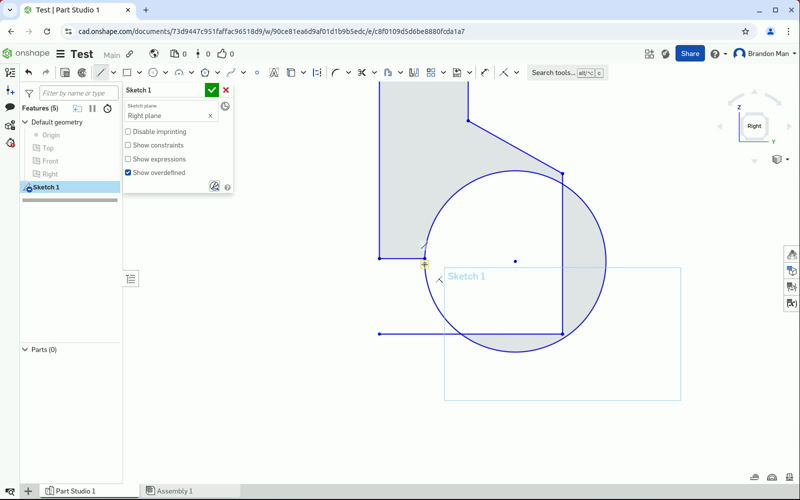
scroll(-6)
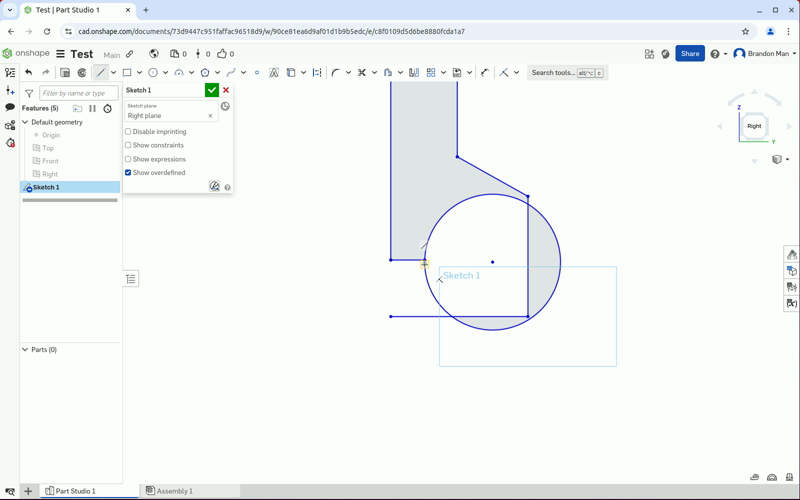
scroll(-6)
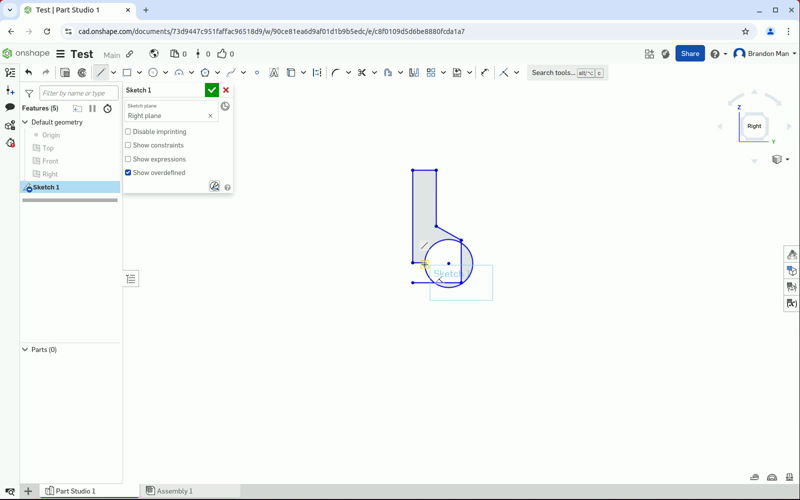
key_down(shift)
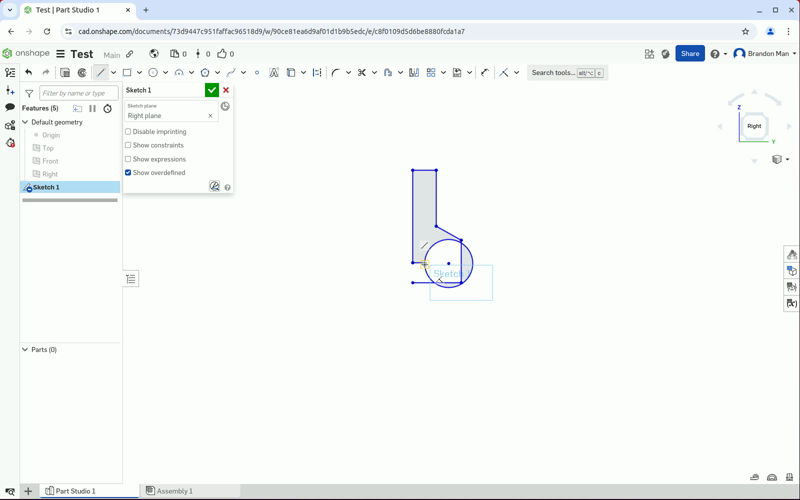
mouse_move(454, 264)
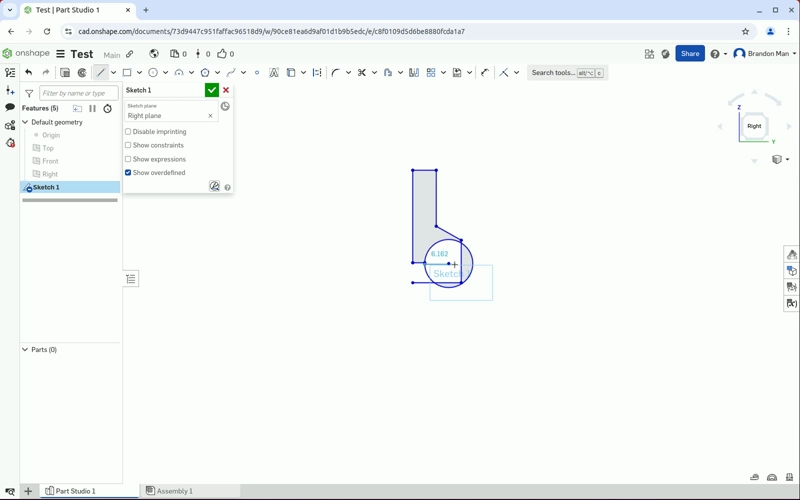
mouse_move(412, 264)
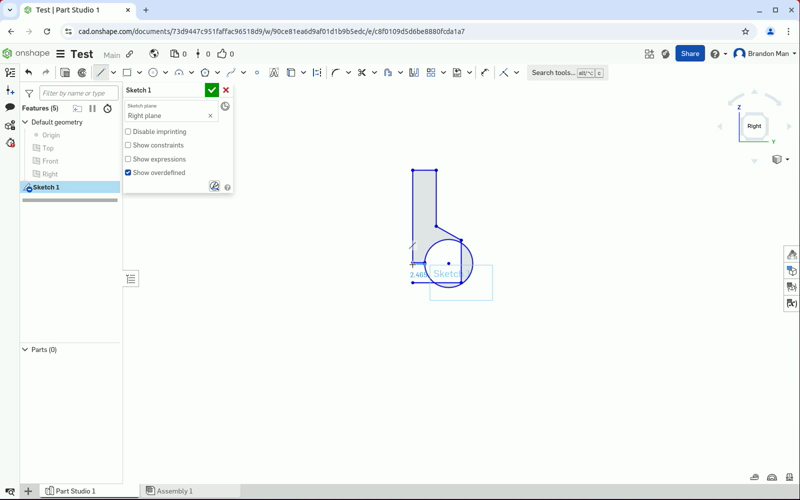
scroll(6)
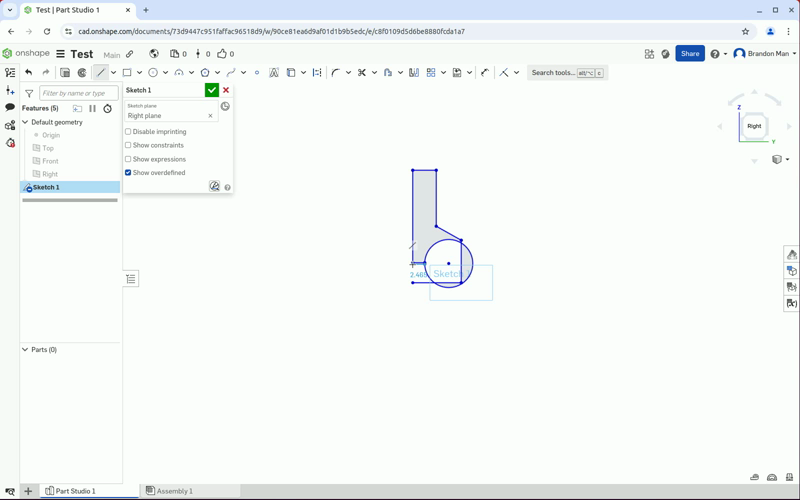
scroll(6)
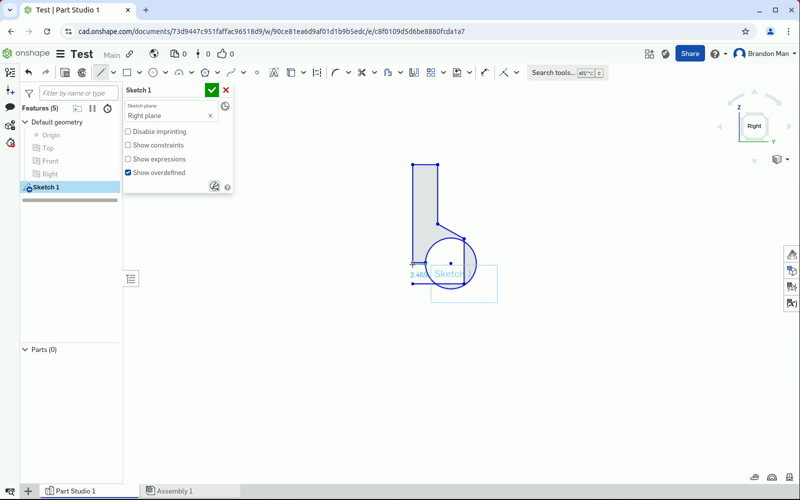
scroll(6)
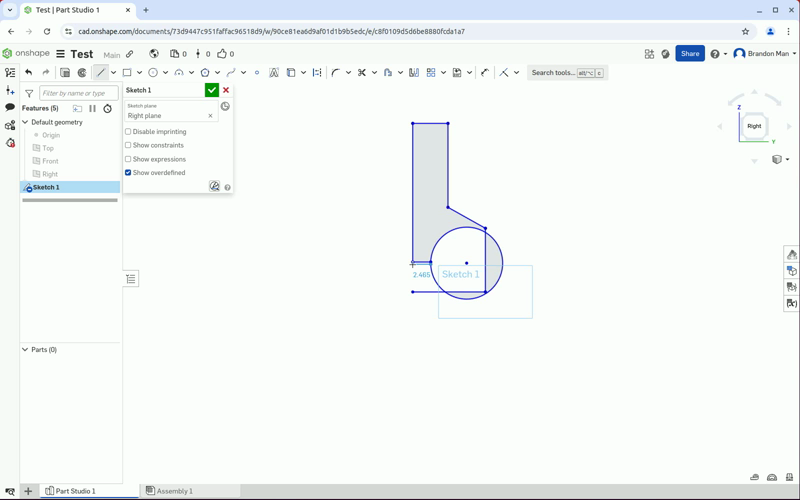
scroll(6)
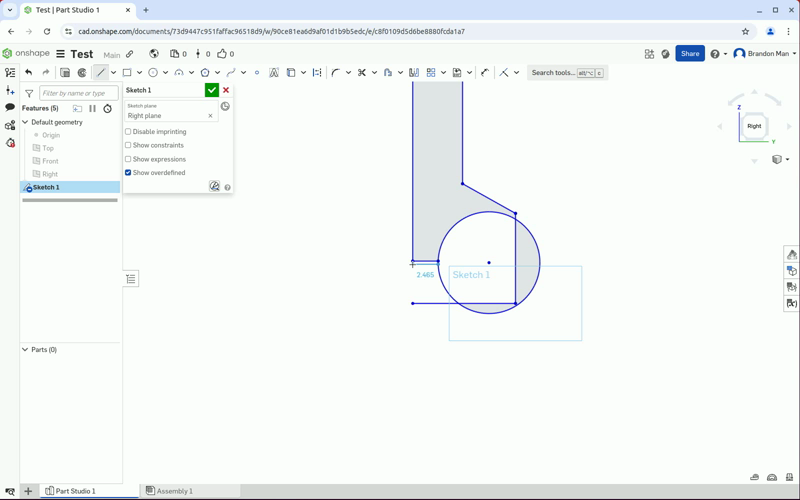
scroll(6)
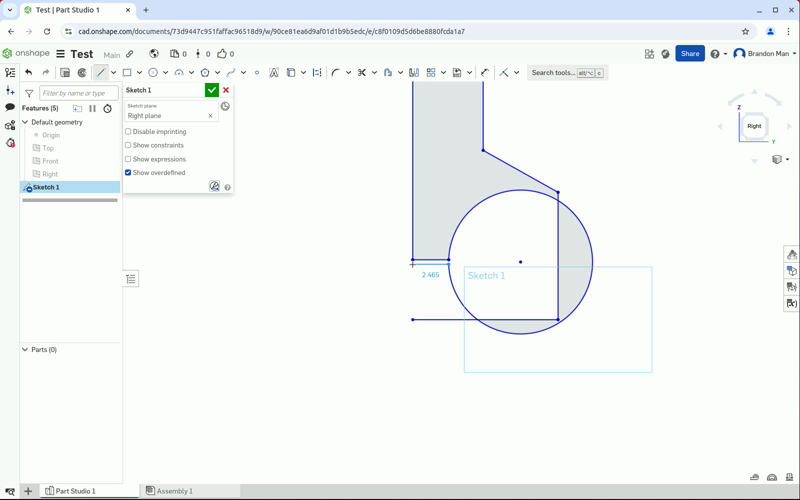
scroll(6)
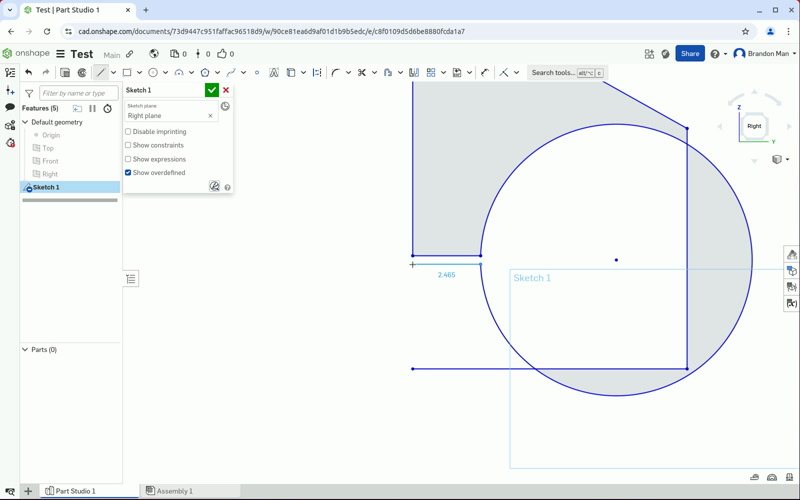
scroll(6)
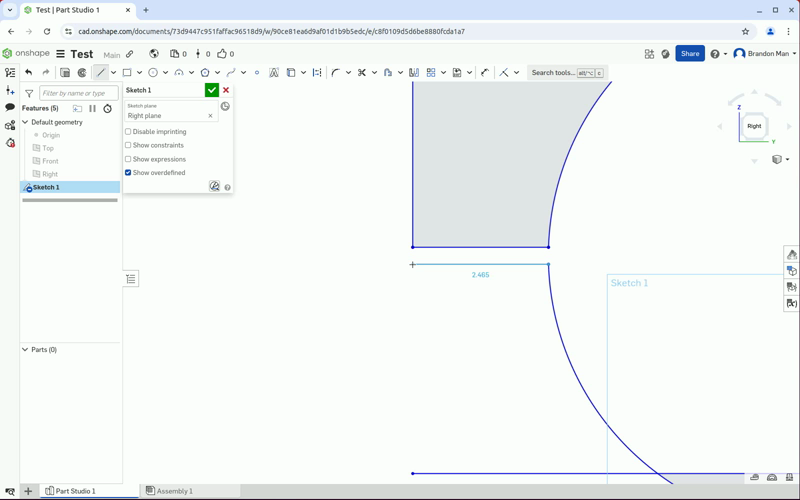
click(412, 264)
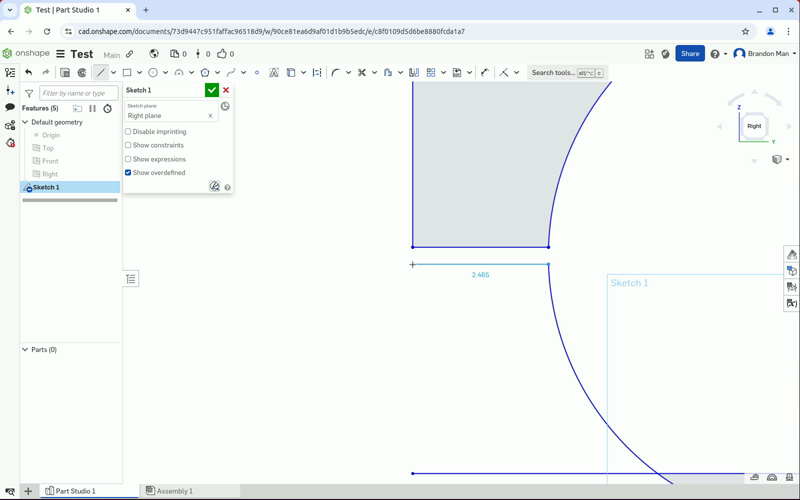
scroll(-6)
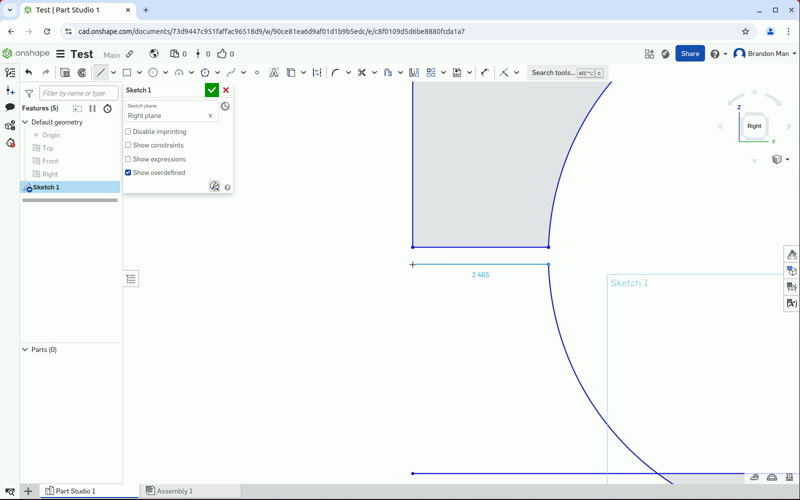
scroll(-6)
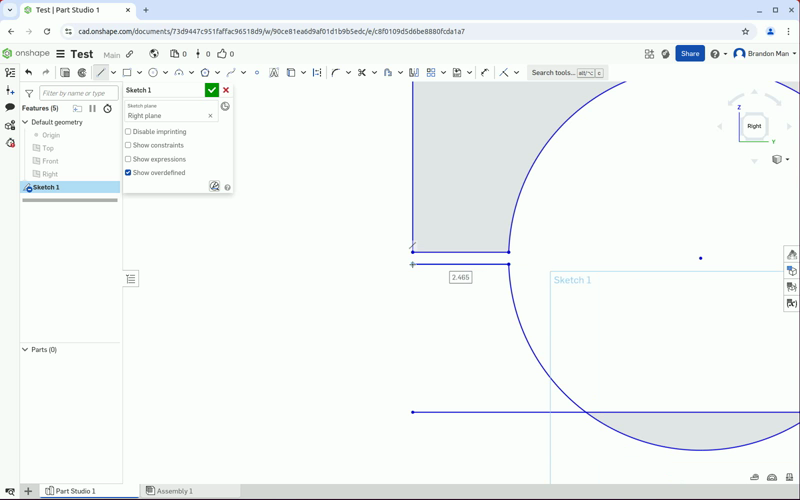
scroll(-6)
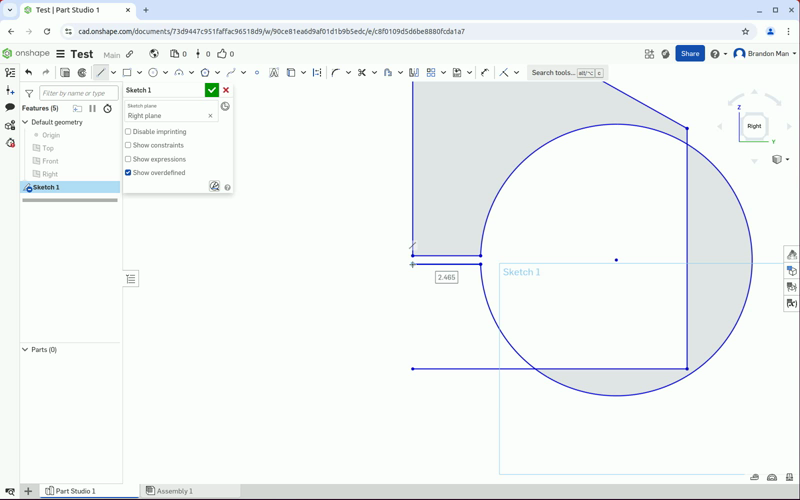
scroll(-6)
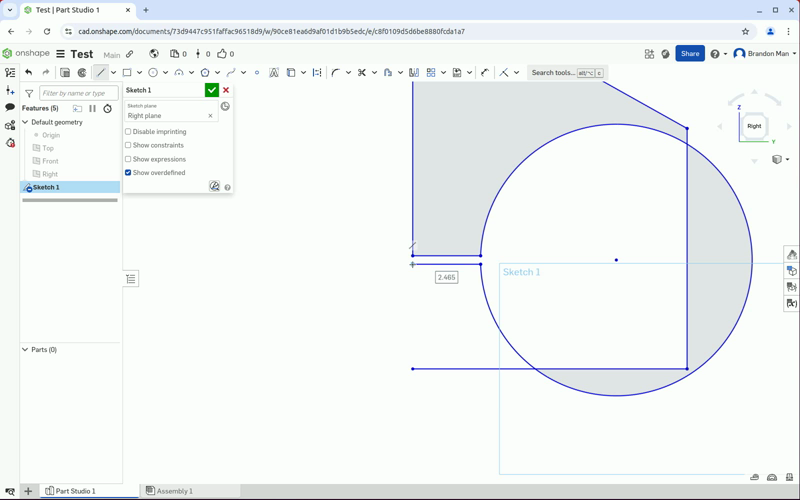
scroll(-6)
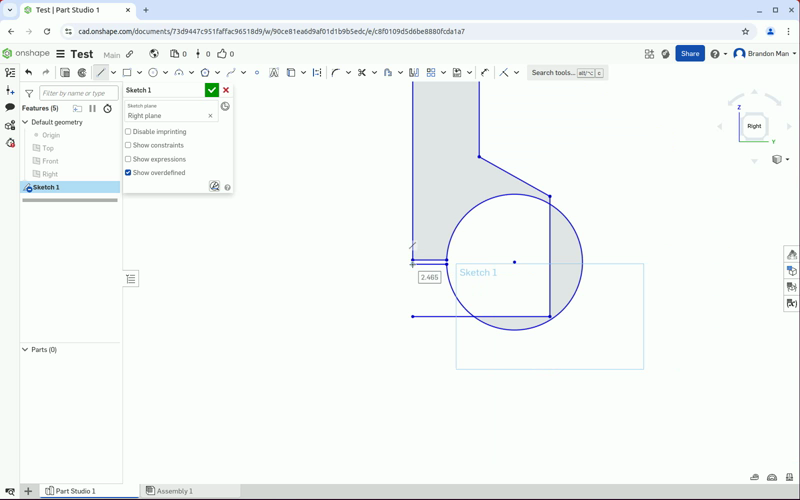
scroll(-6)
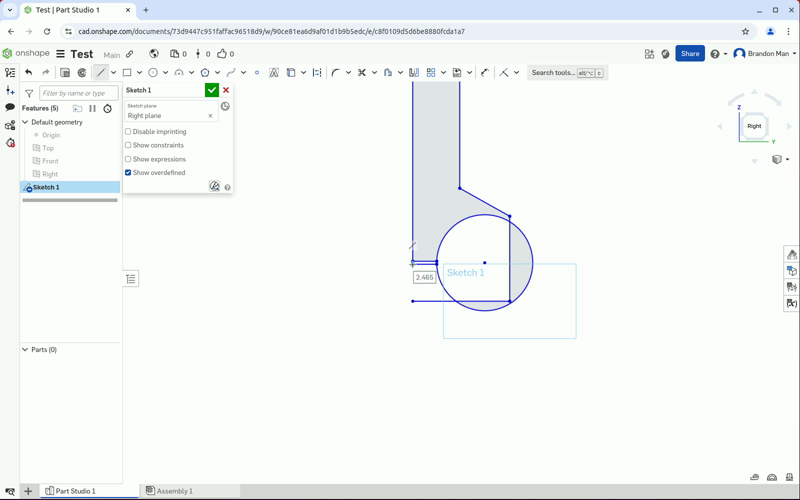
scroll(-6)
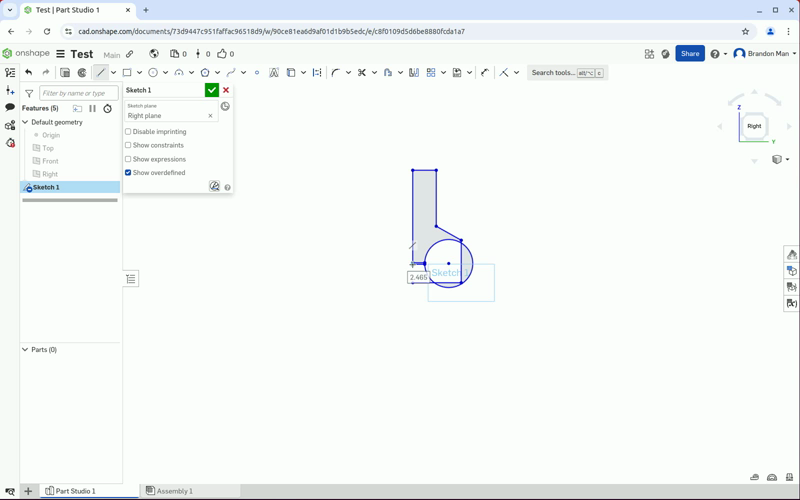
key_up(shift)
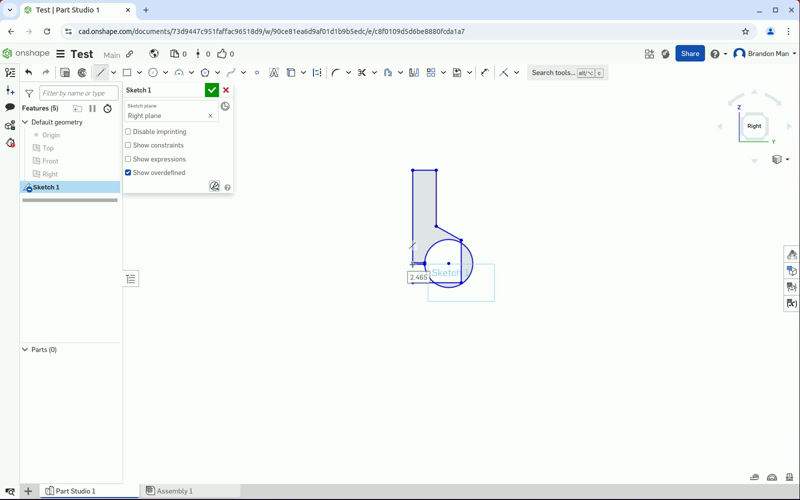
key_down(shift)
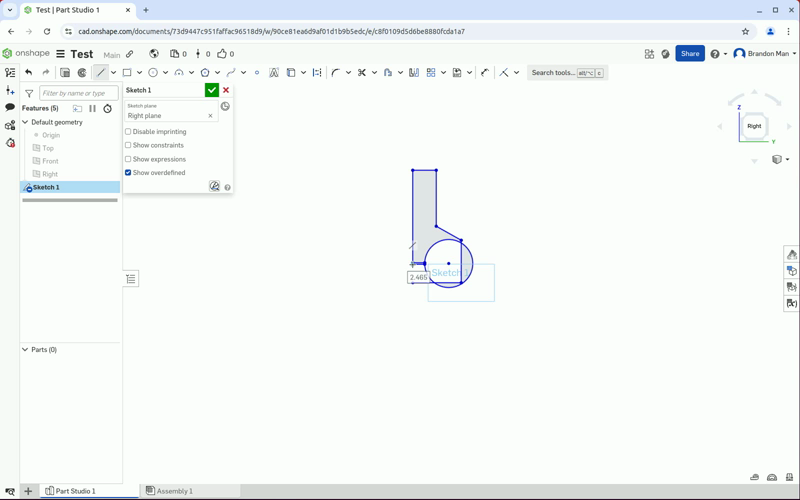
mouse_move(442, 264)
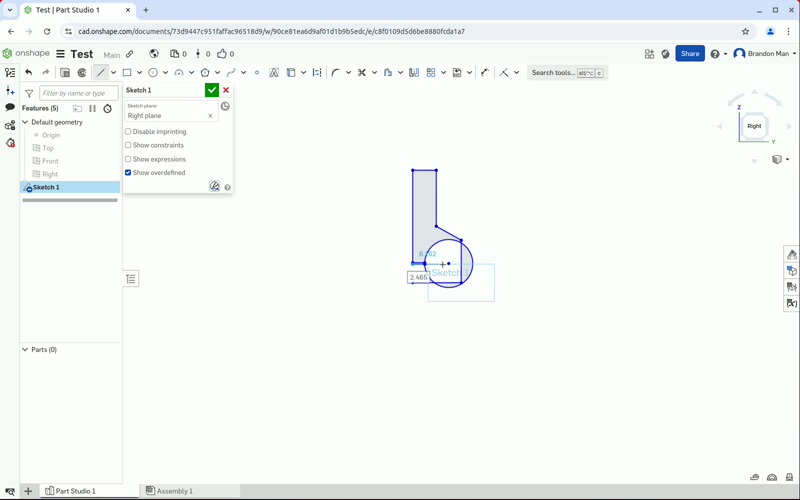
mouse_move(412, 273)
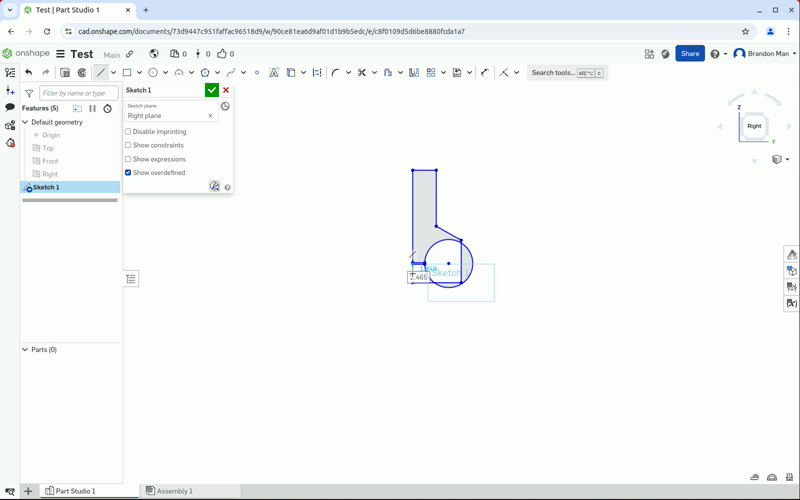
click(412, 273)
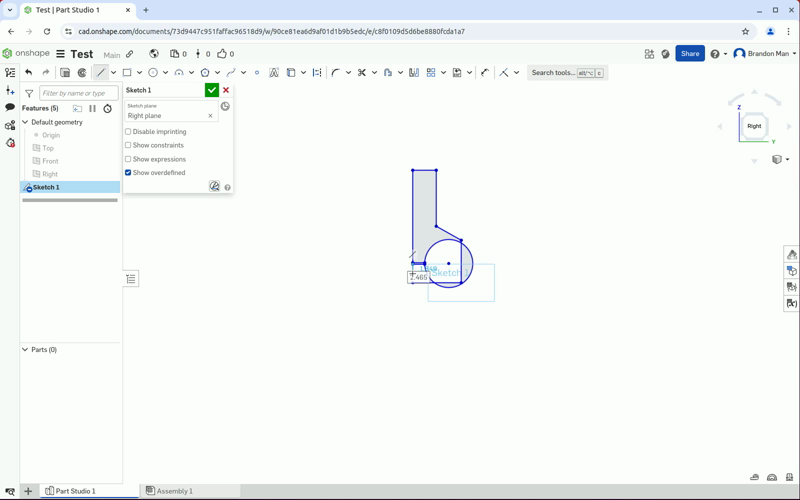
key_up(shift)
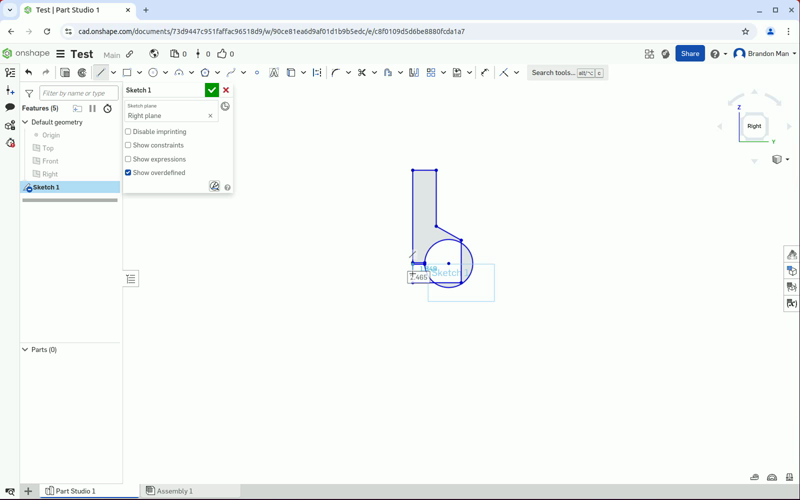
mouse_move(442, 273)
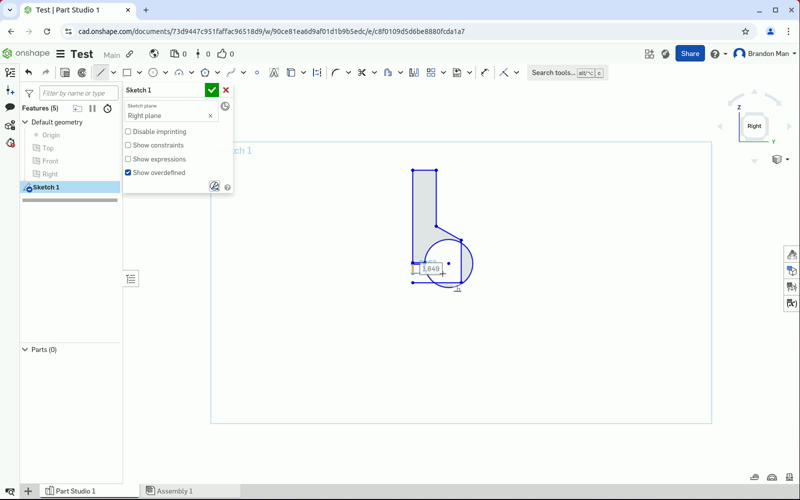
key_down(shift)
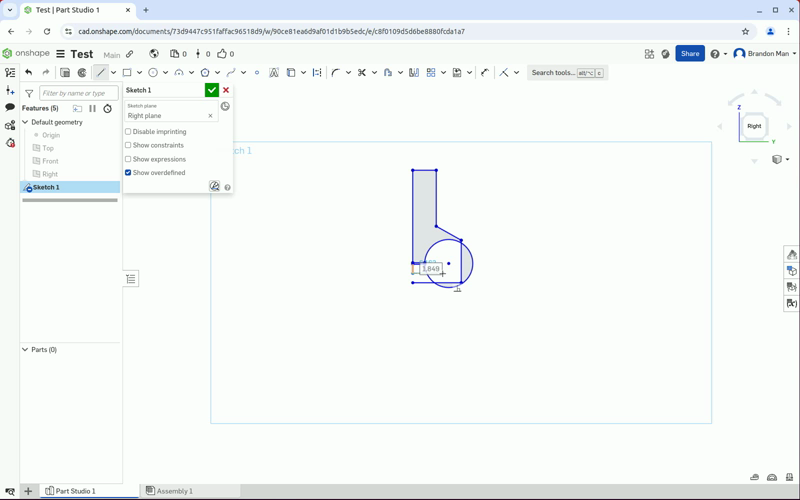
mouse_move(412, 282)
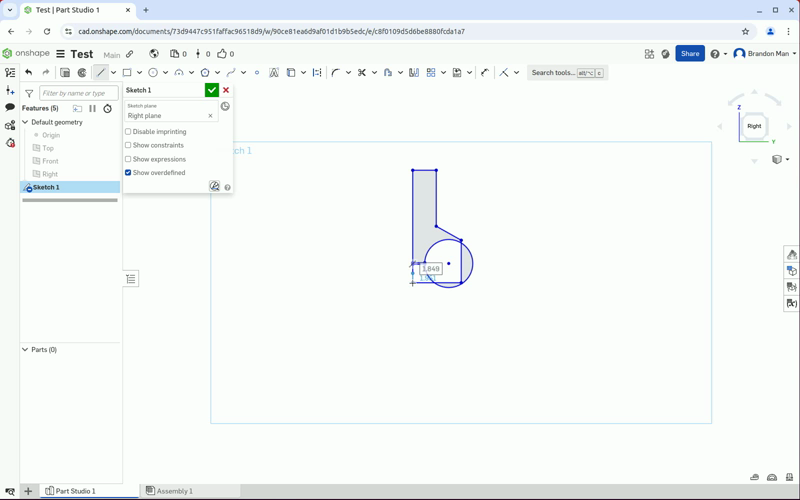
key_up(shift)
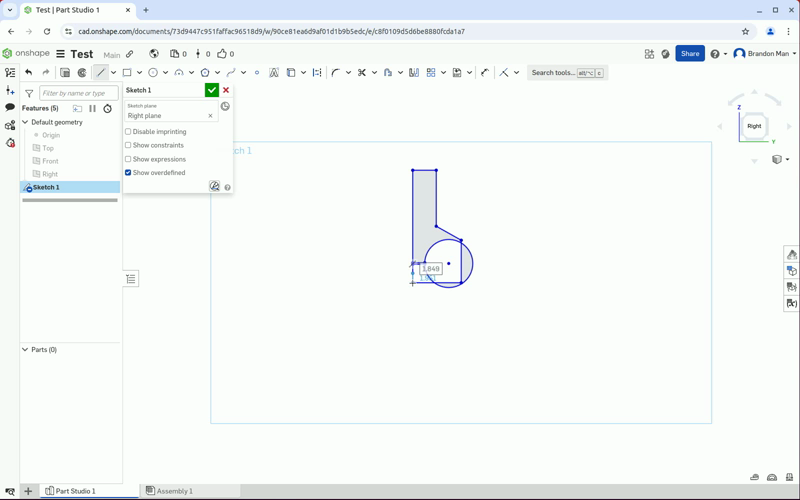
click(412, 282)
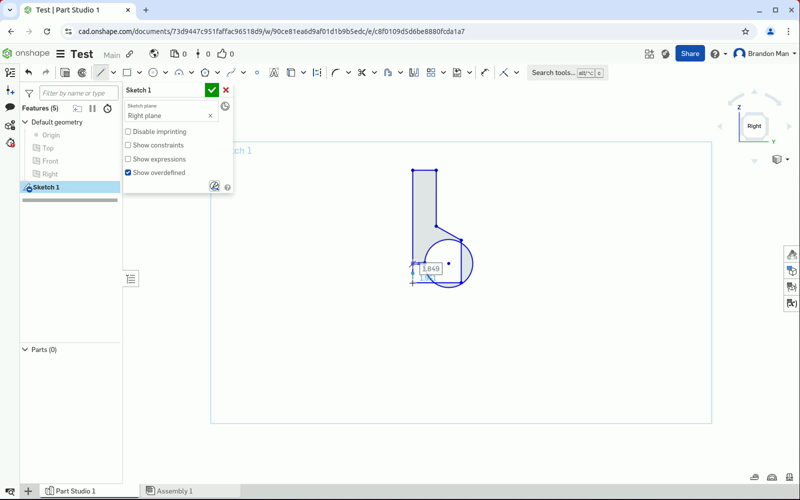
key(esc)
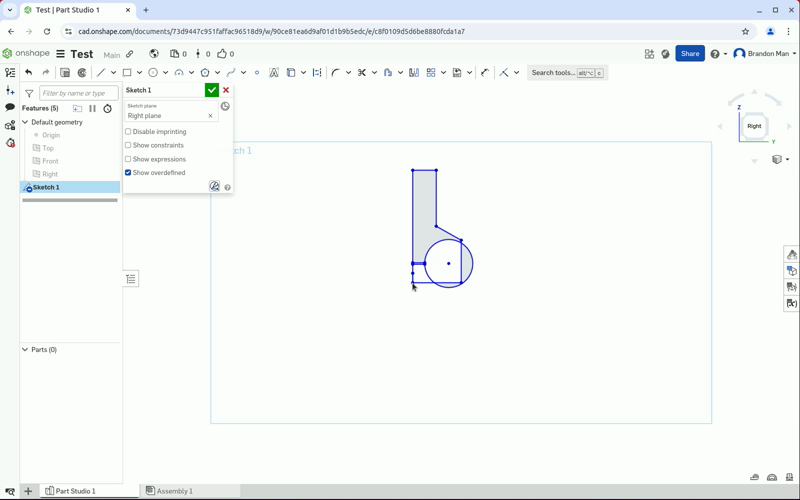
mouse_move(438, 234)
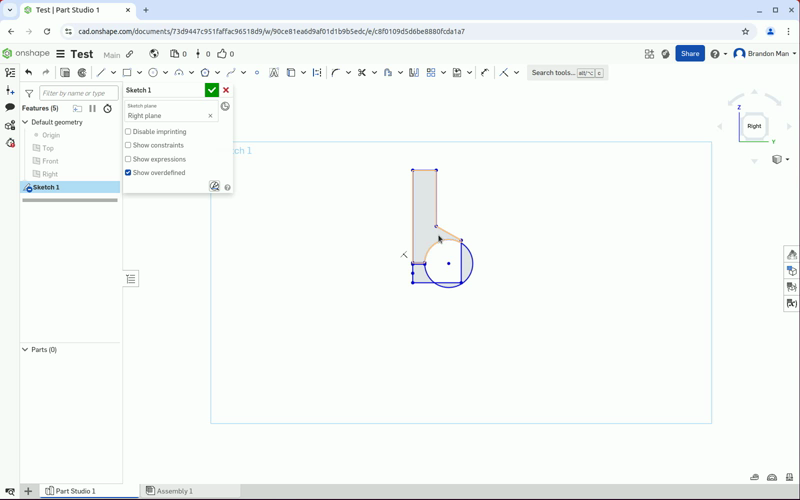
click(438, 234)
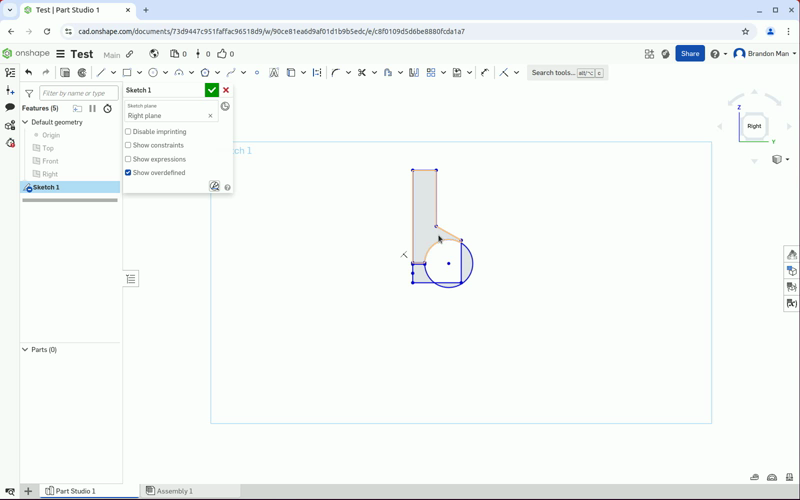
mouse_move(73, 352)
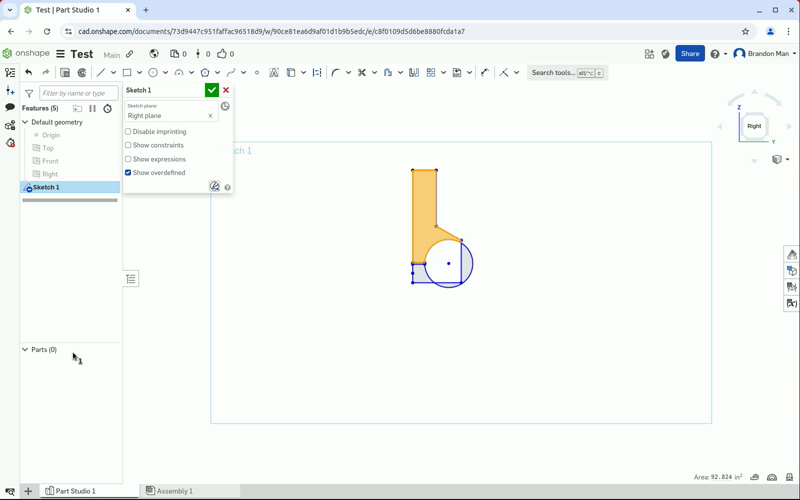
key(shift+y)
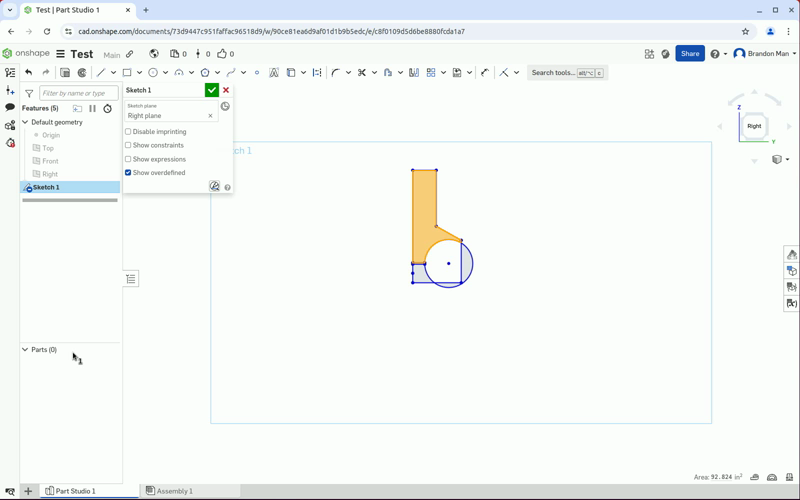
key(shift+e)
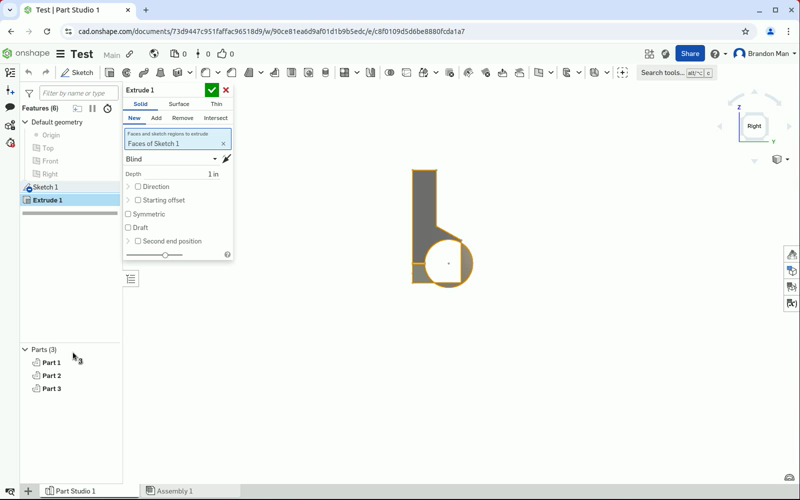
mouse_move(143, 106)
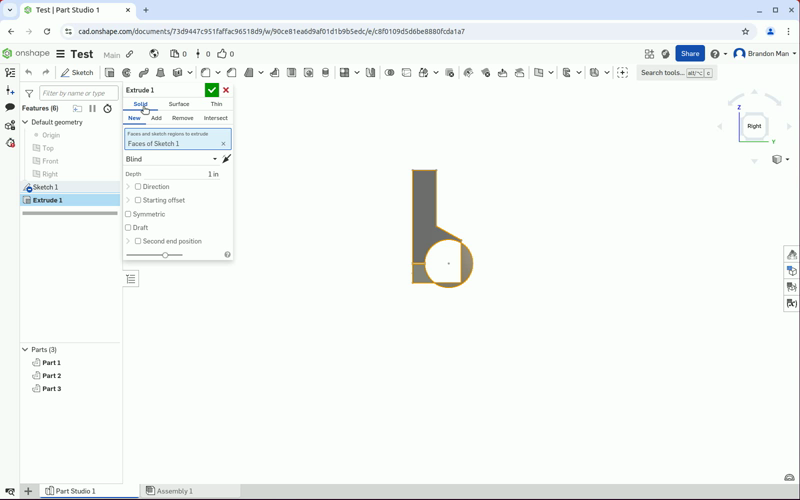
click(143, 106)
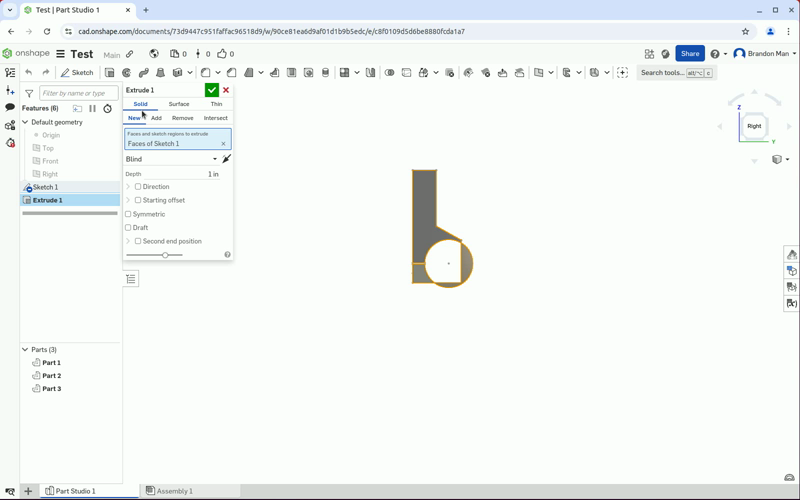
mouse_move(137, 120)
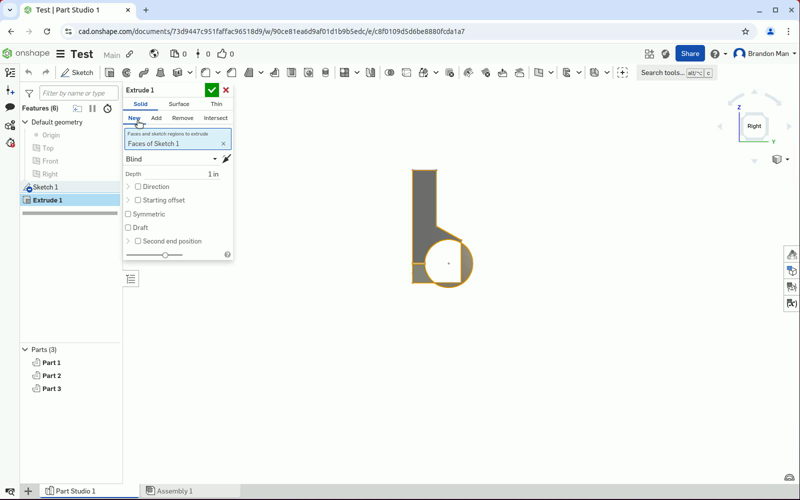
click(137, 120)
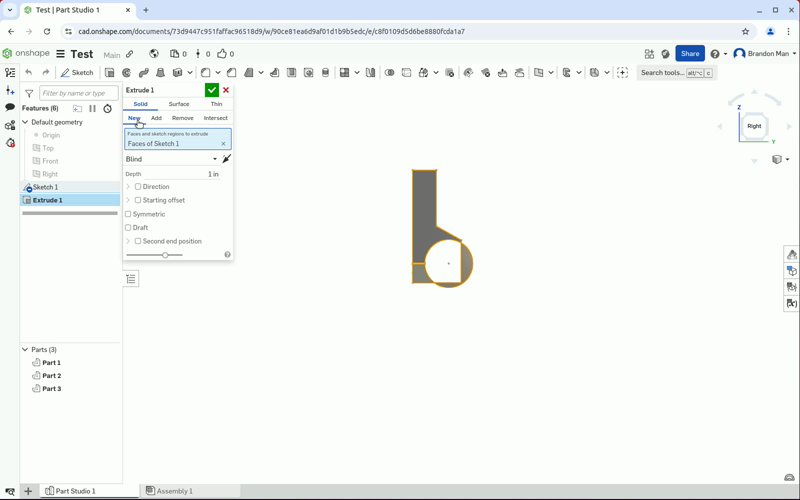
key(tab, 4)
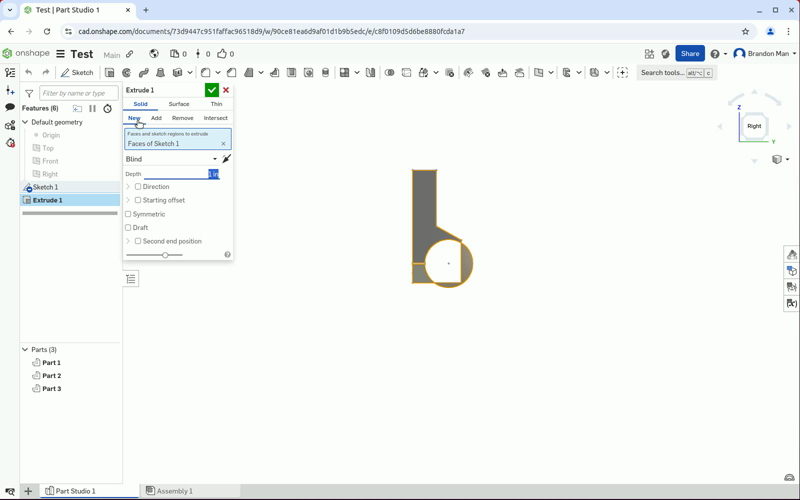
text(4.092)
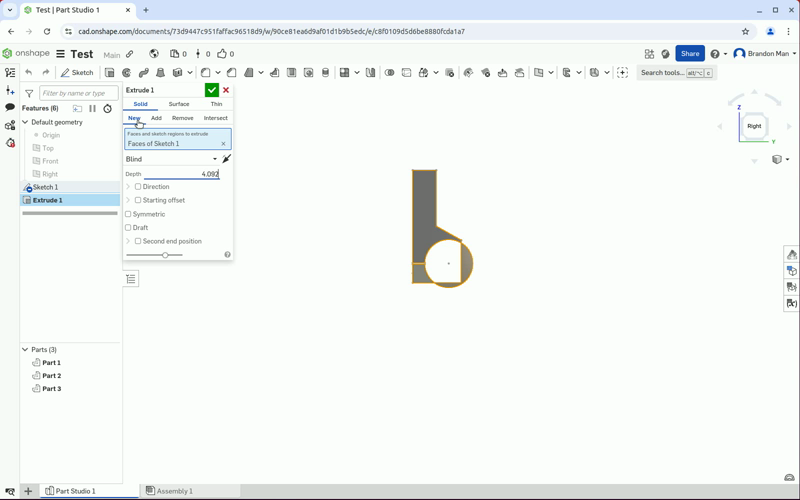
key(enter)
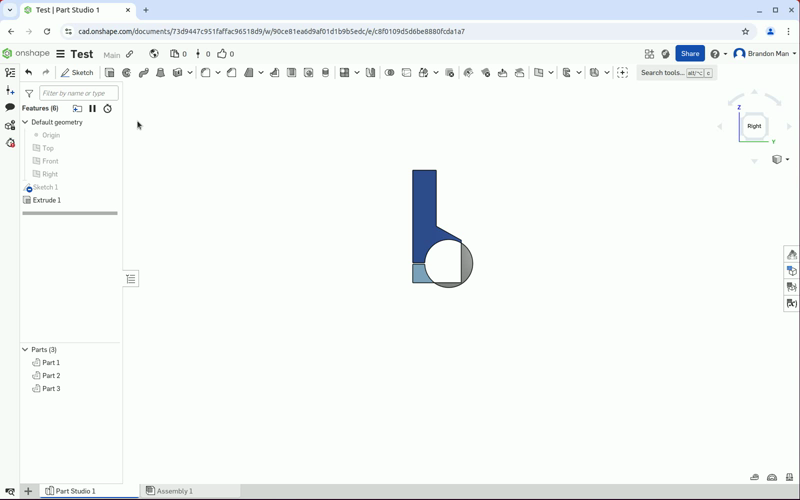
key(shift+h)
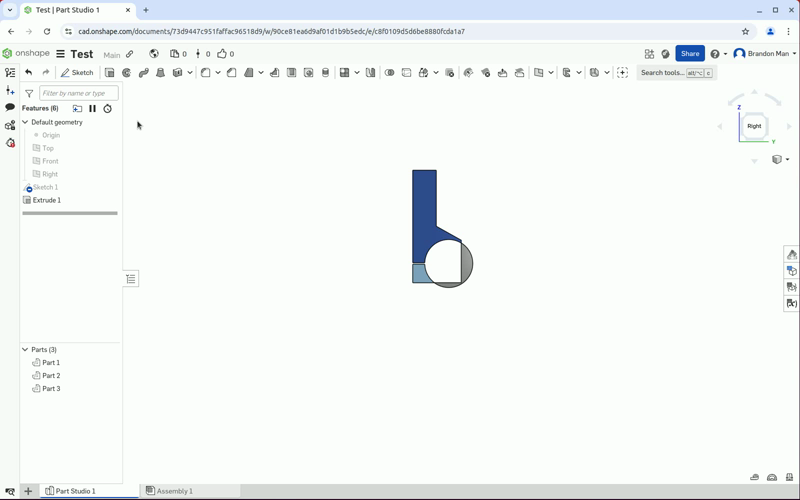
key(shift+h)
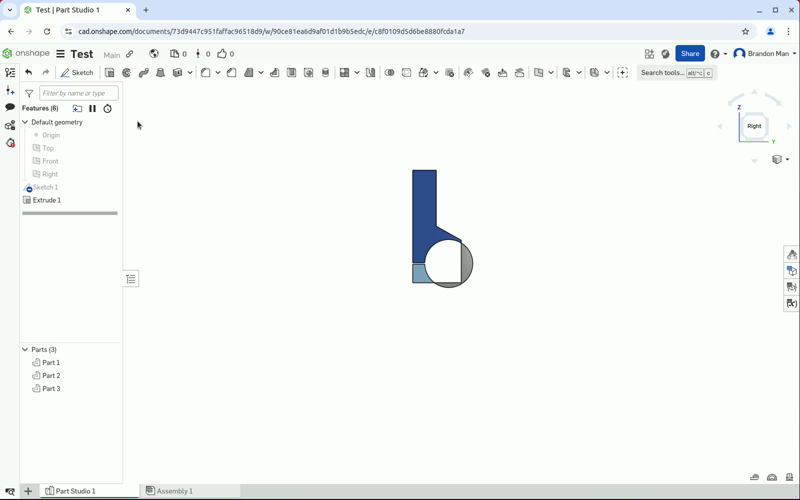
mouse_move(73, 189)
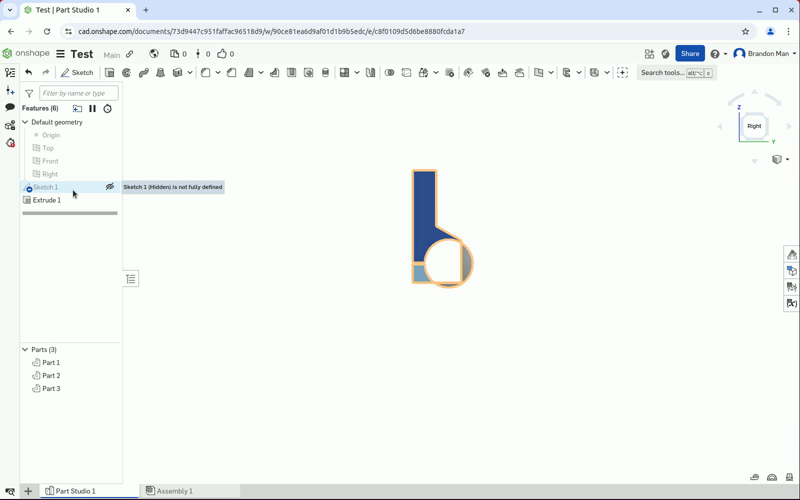
click(73, 189)
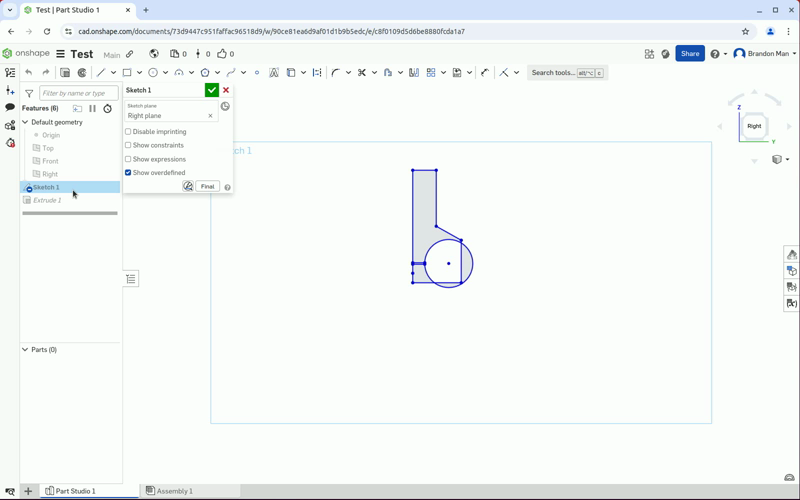
mouse_move(229, 92)
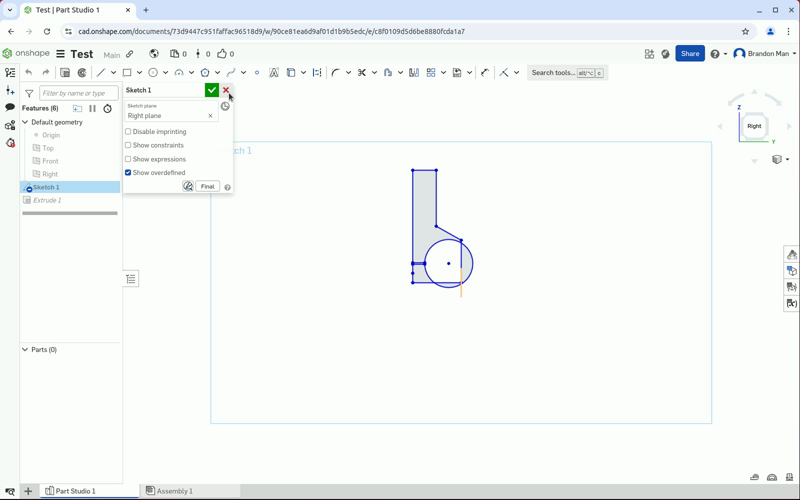
click(229, 92)
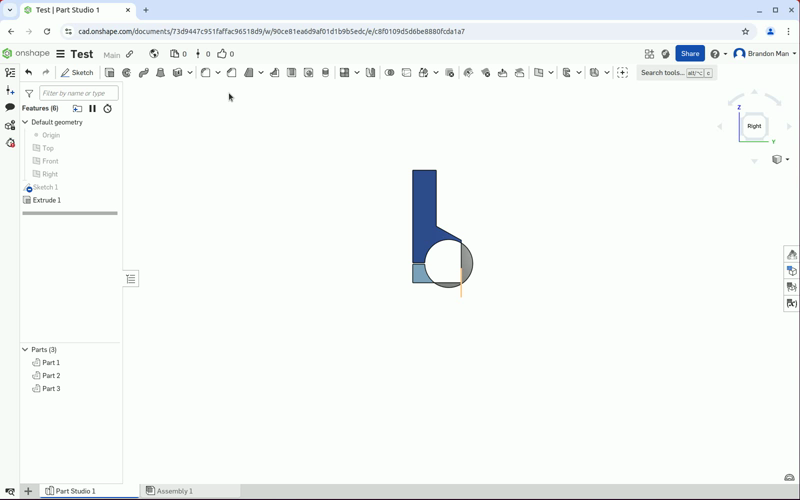
mouse_move(73, 352)
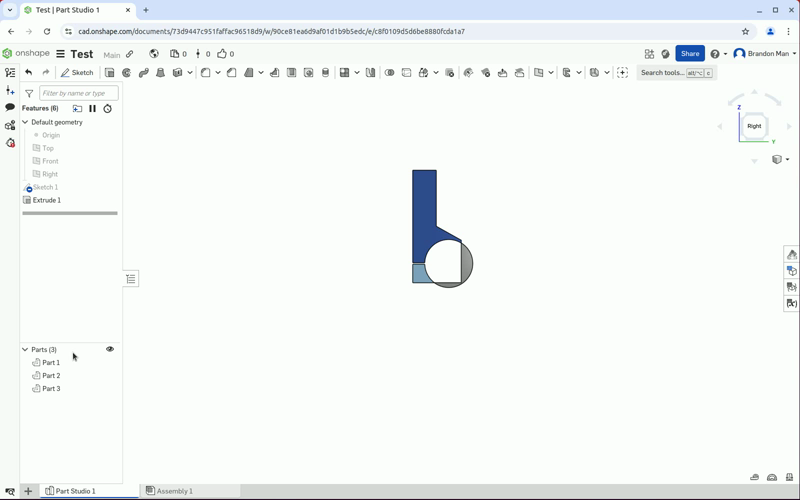
key(y)
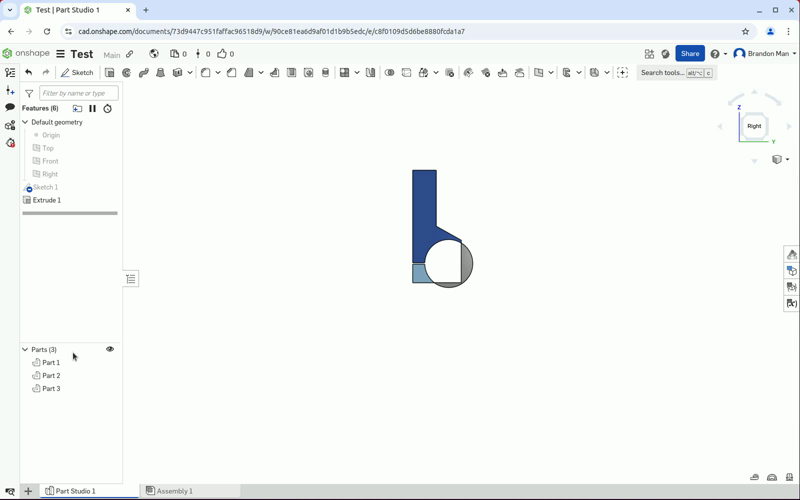
key(shift+p)
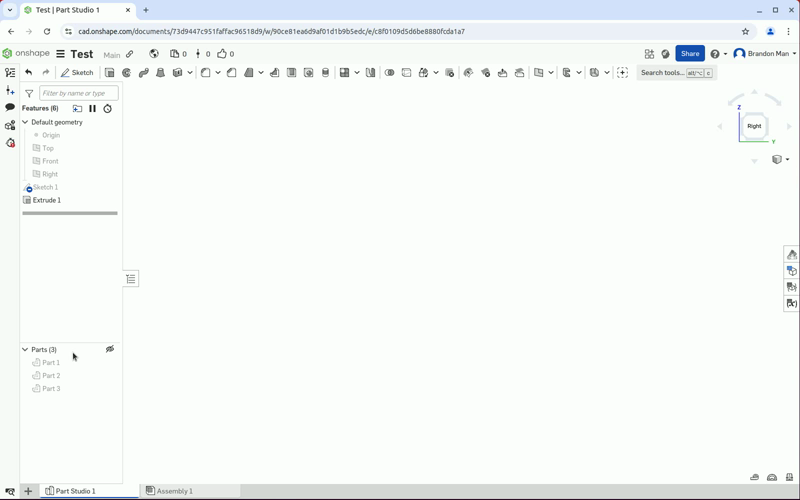
key(space)
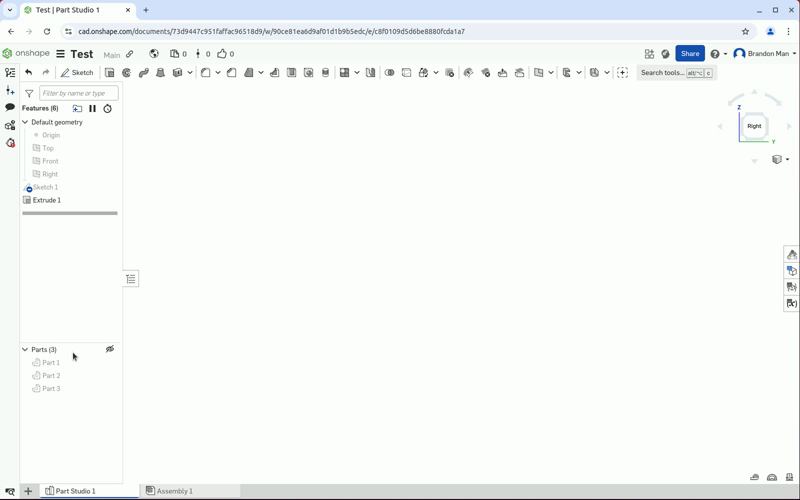
key_down(shift)
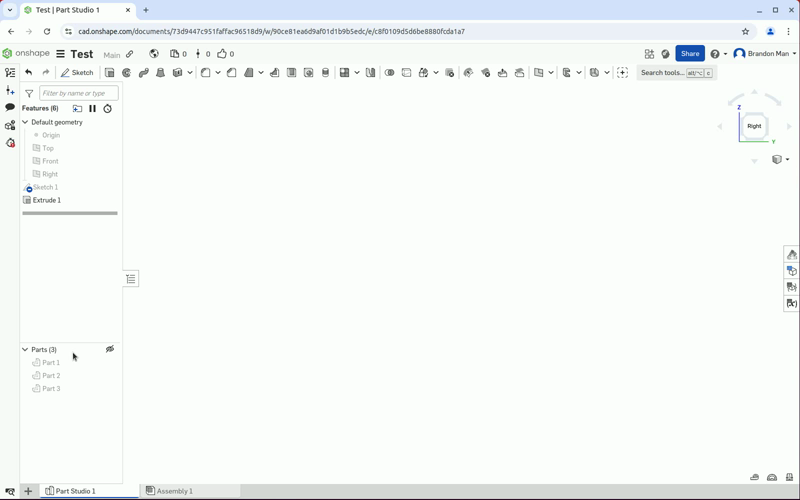
key(right)
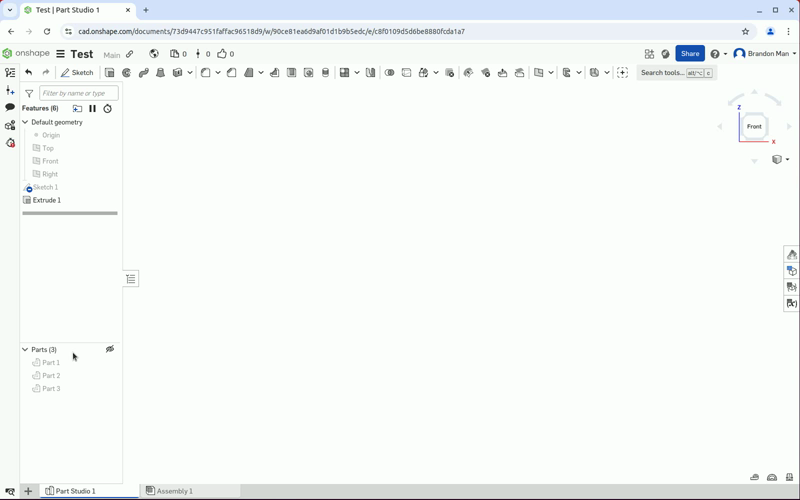
key_up(shift)
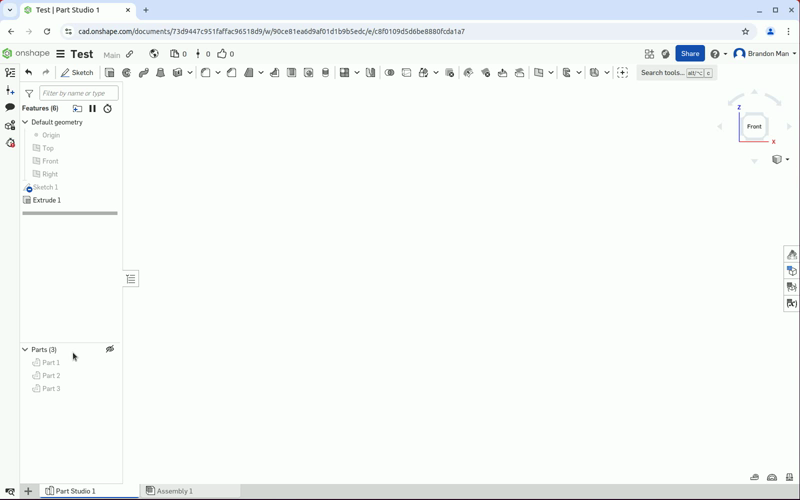
key(space)
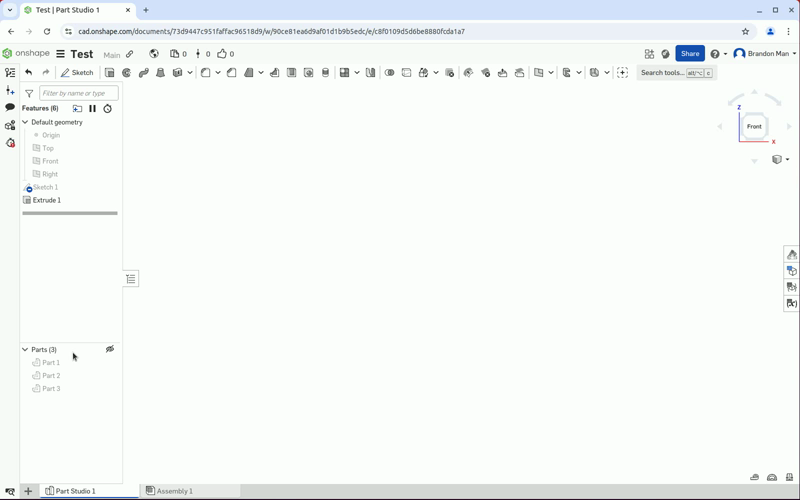
key_down(shift)
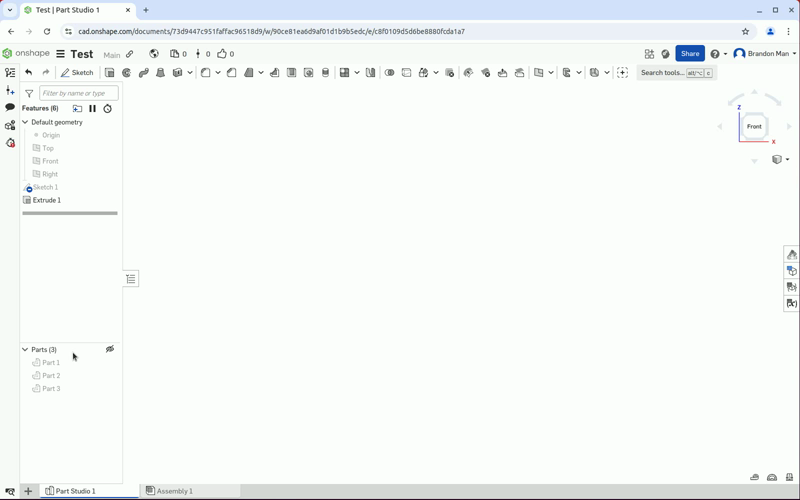
key(down)
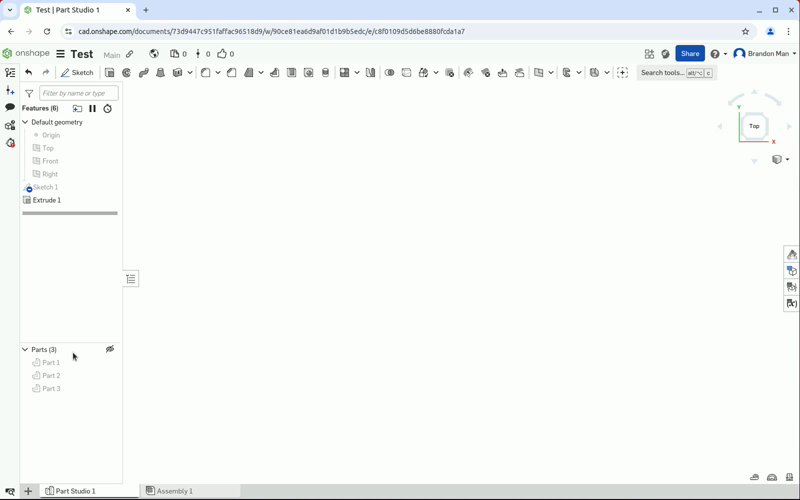
key_up(shift)
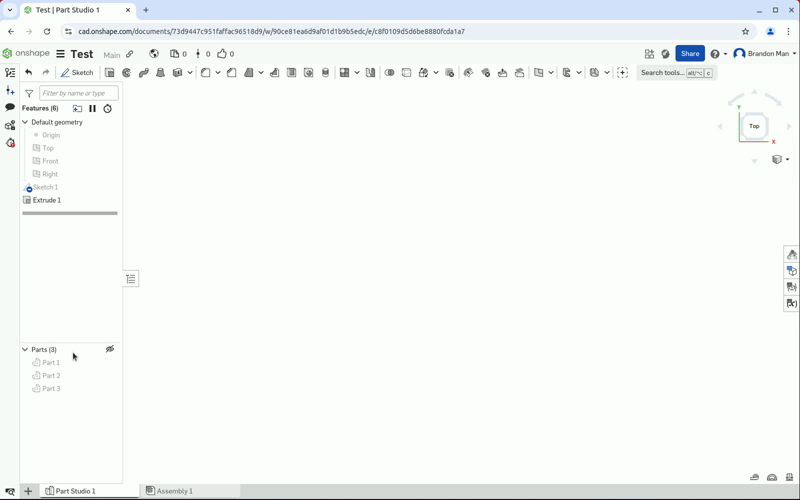
mouse_move(73, 352)
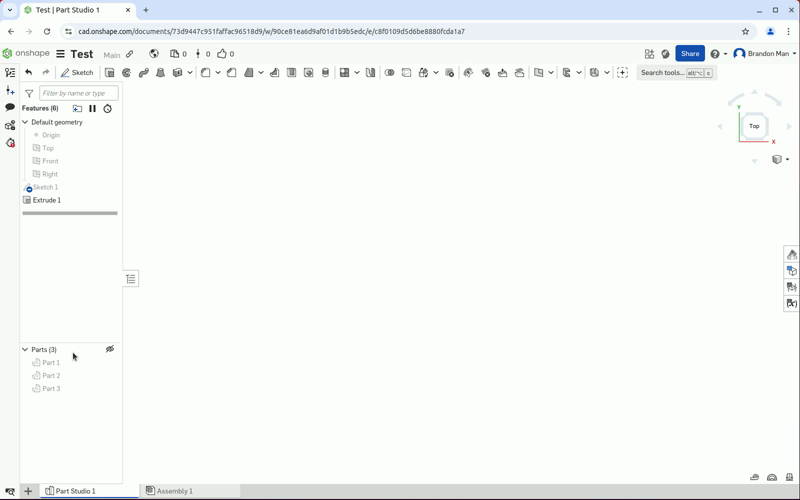
key(shift+y)
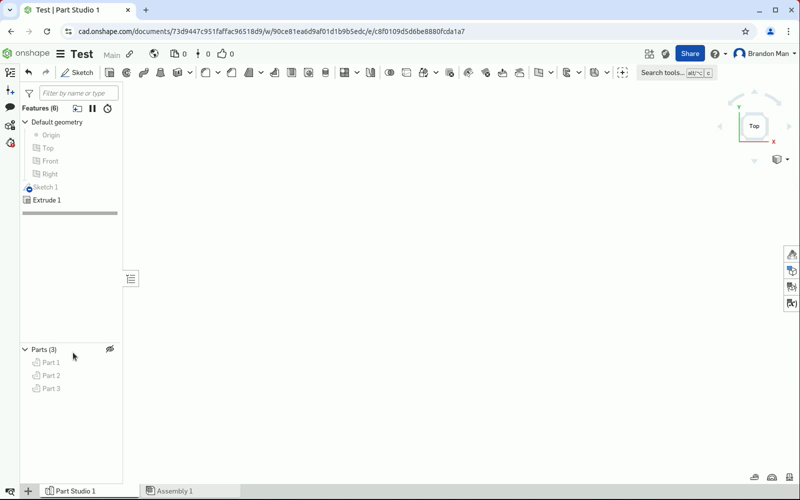
key(shift+s)
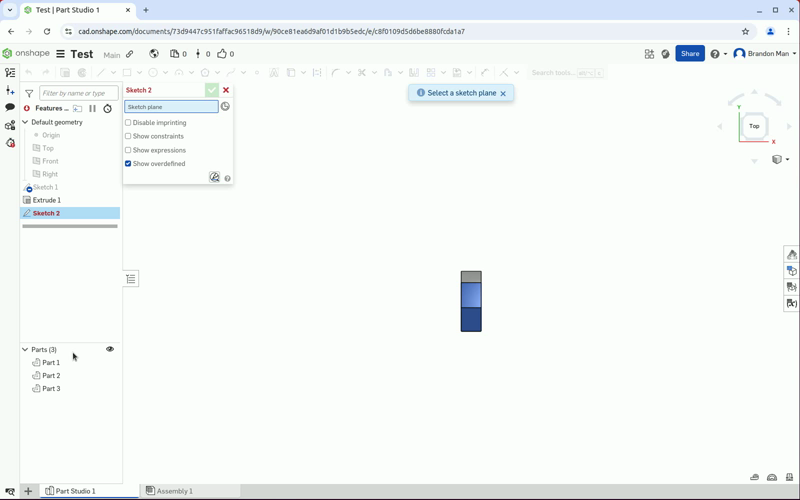
mouse_move(73, 150)
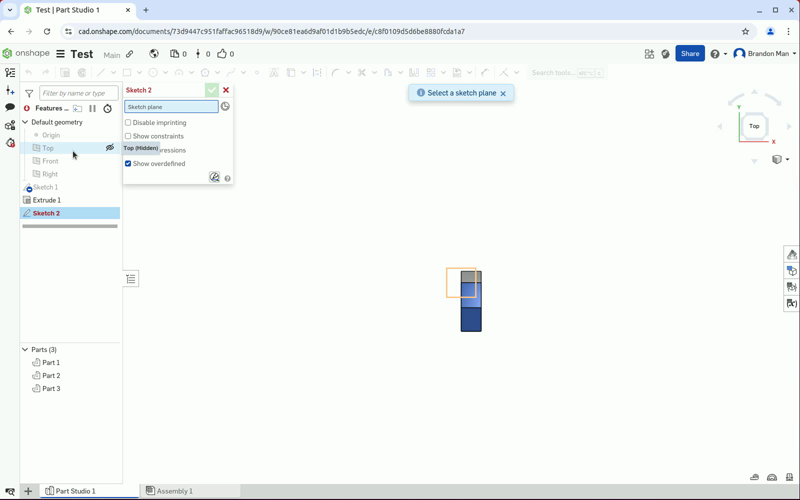
click(73, 150)
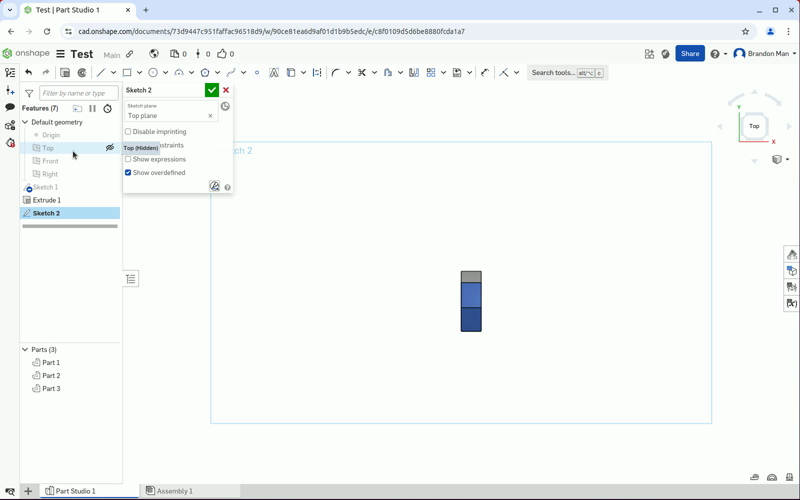
mouse_move(73, 352)
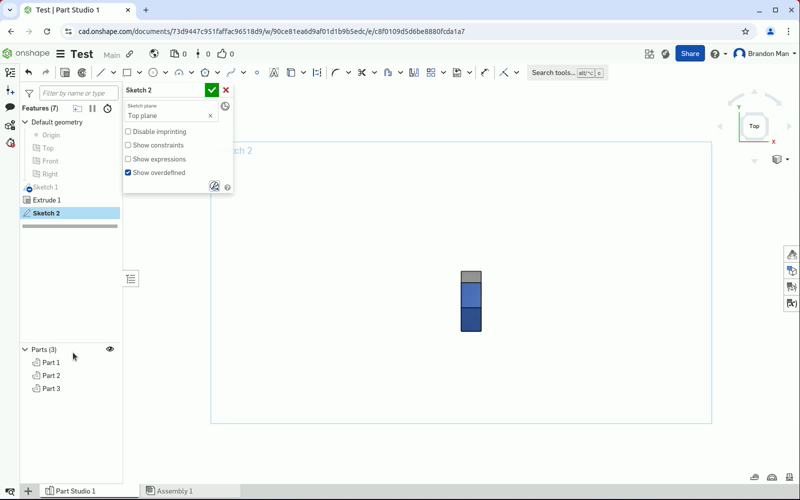
key(y)
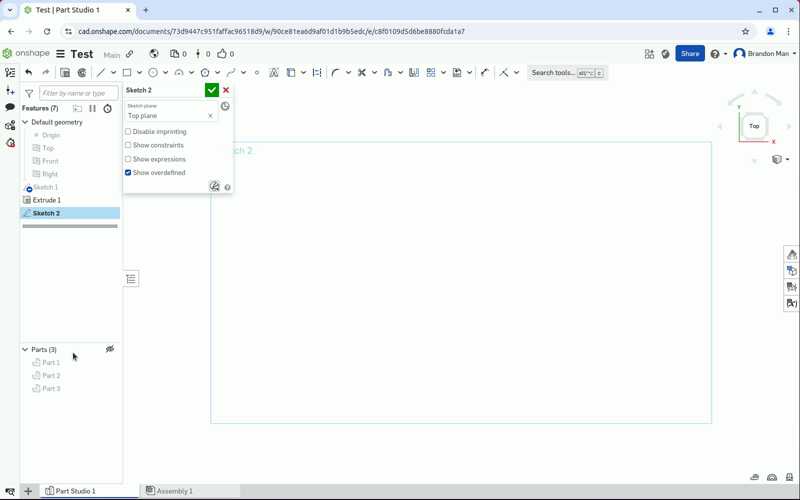
key(c)
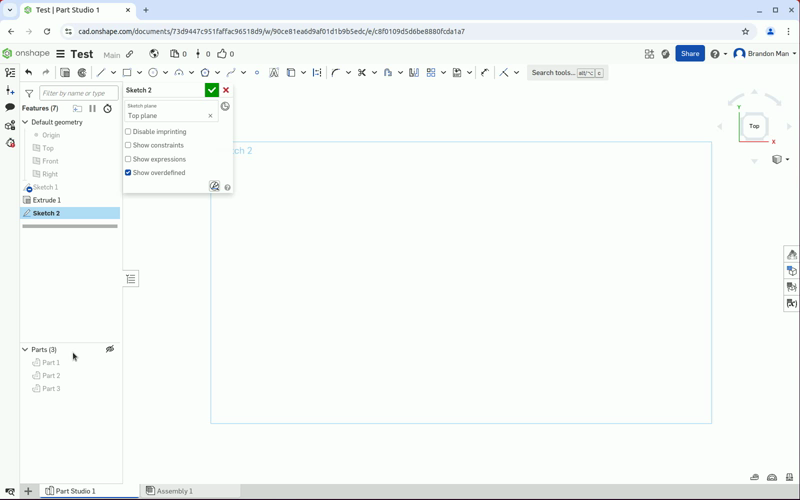
key_down(shift)
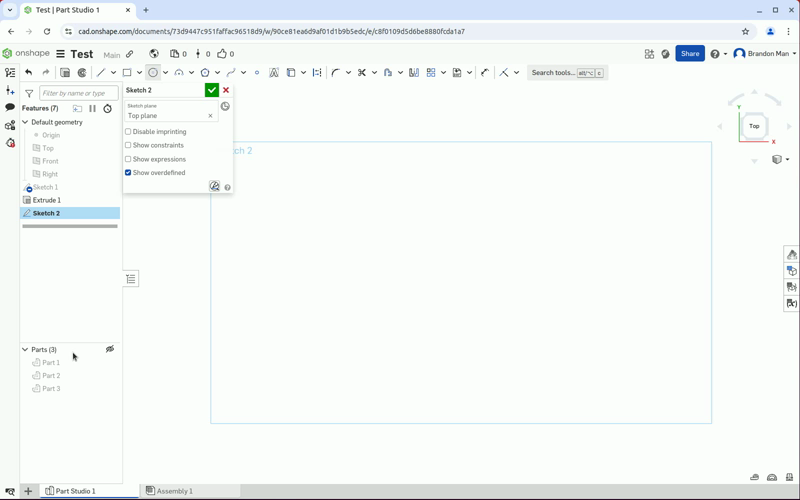
mouse_move(471, 287)
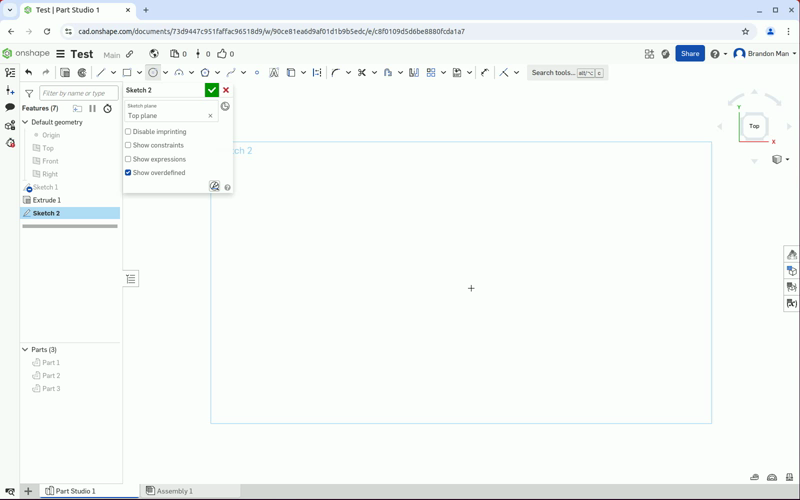
click(471, 287)
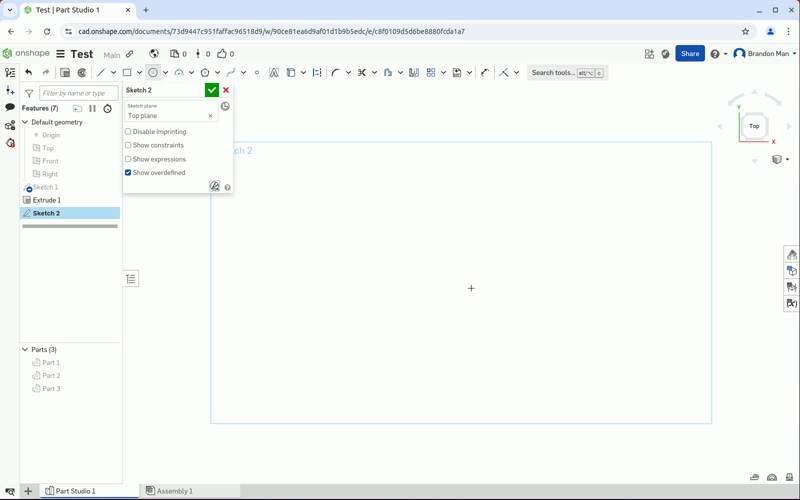
key_up(shift)
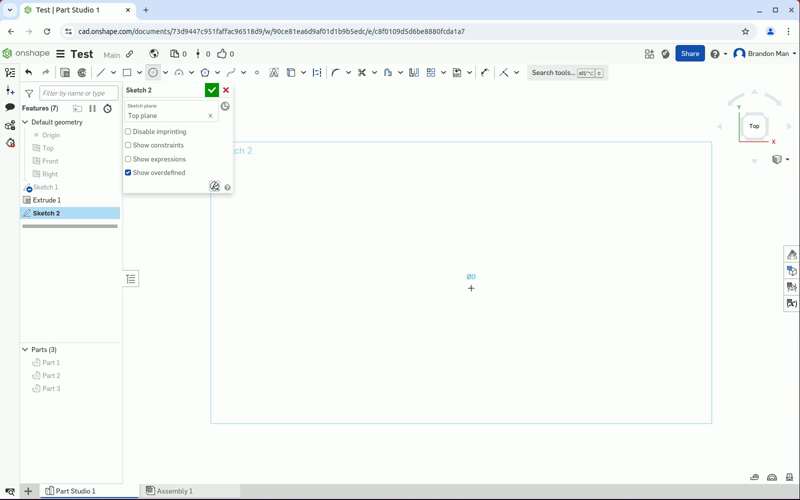
mouse_move(474, 287)
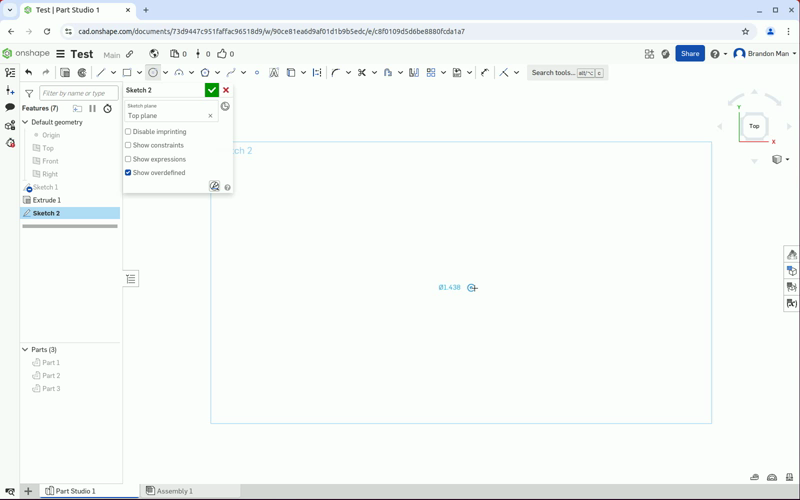
click(474, 287)
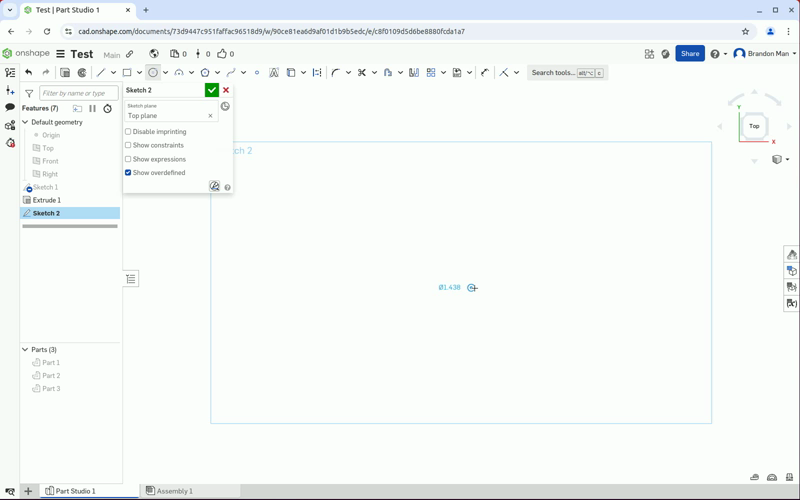
key(esc)
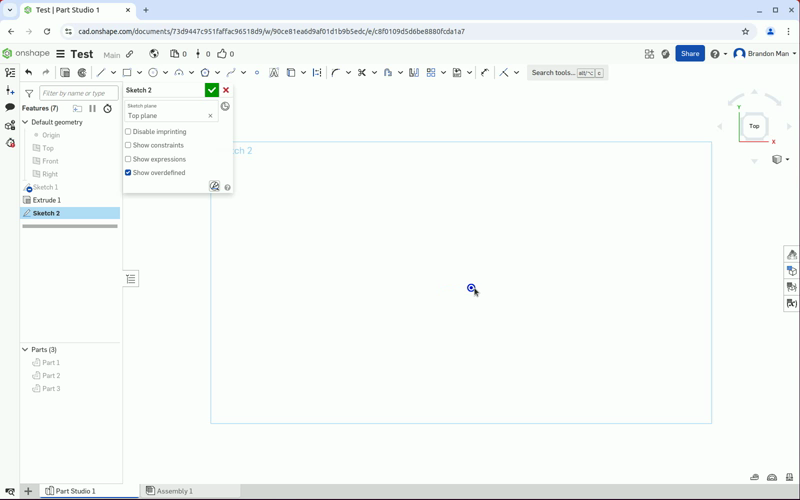
mouse_move(470, 288)
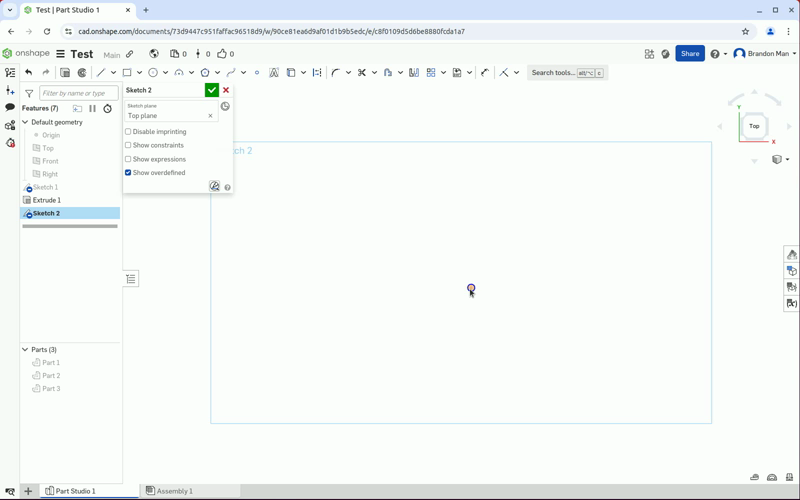
scroll(6)
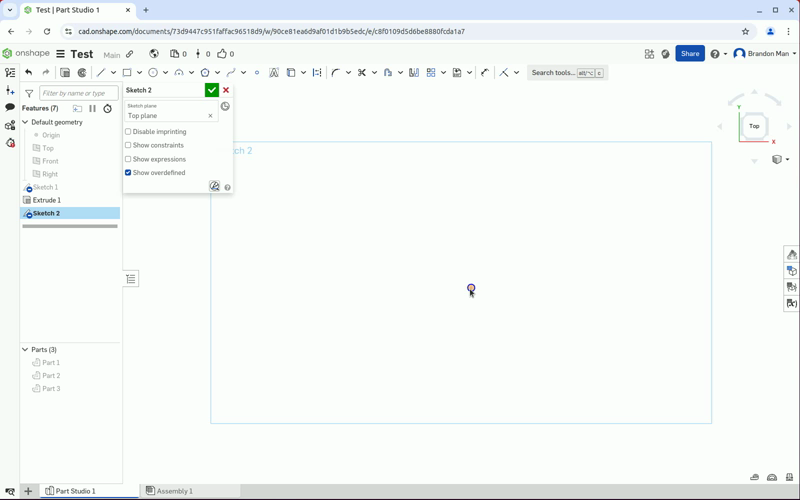
scroll(6)
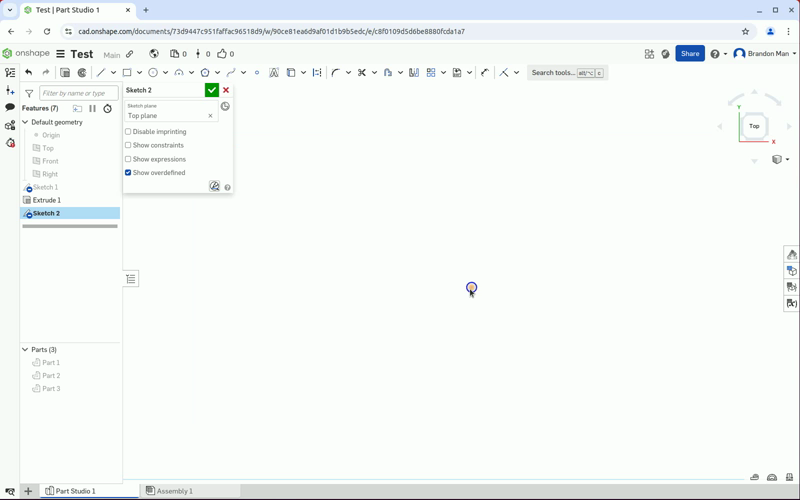
scroll(6)
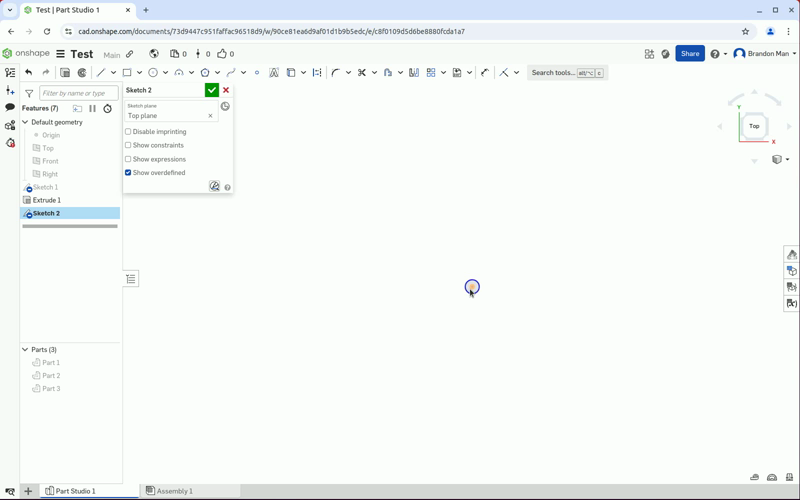
scroll(6)
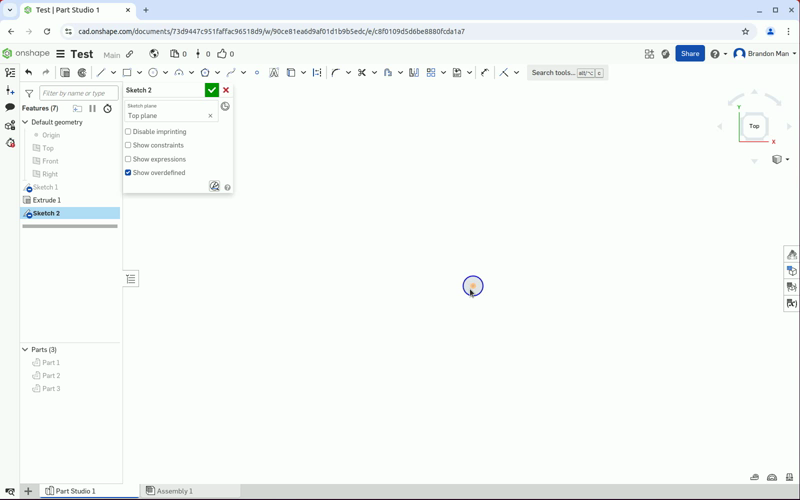
scroll(6)
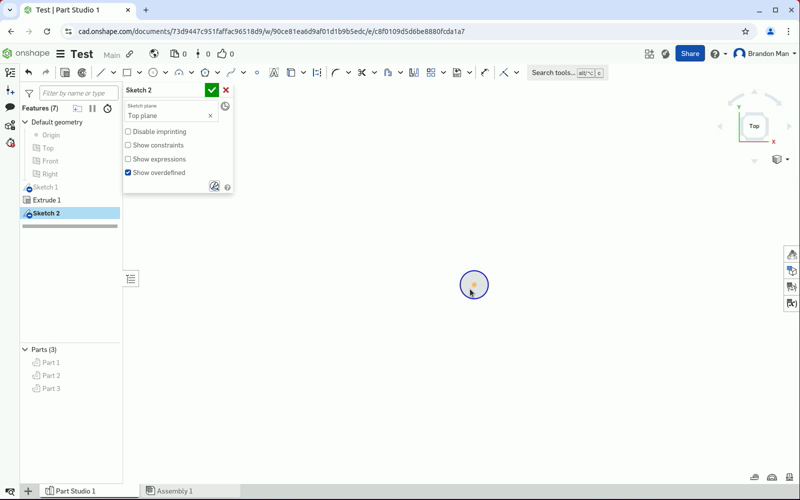
scroll(6)
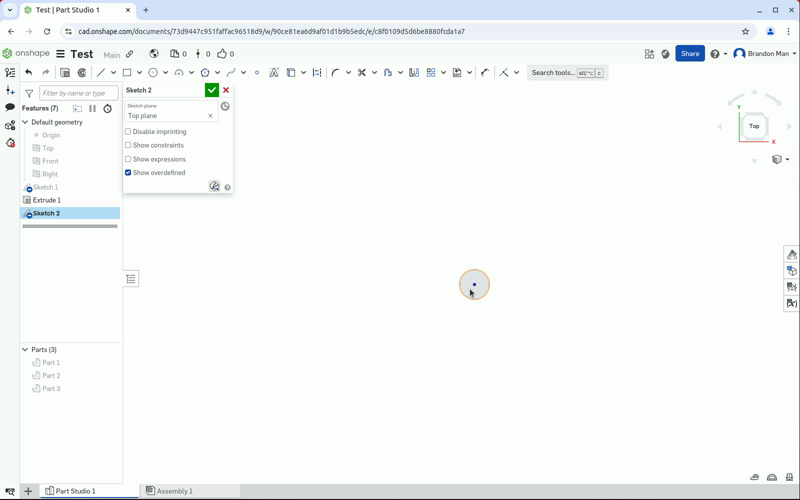
scroll(6)
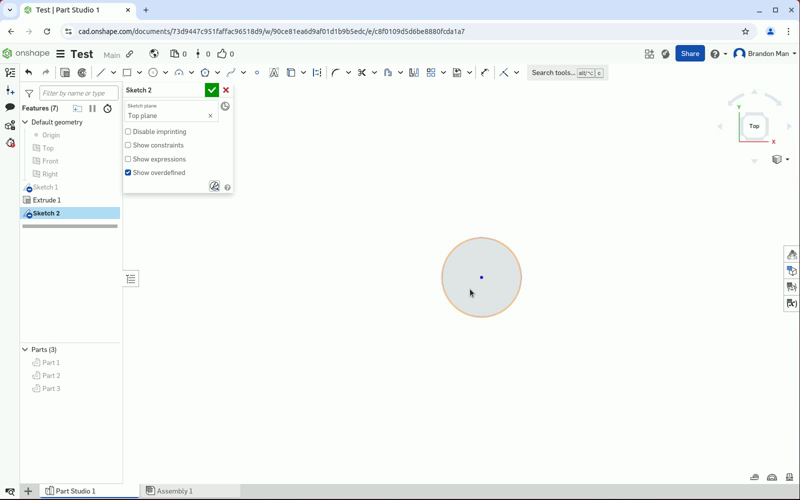
click(470, 288)
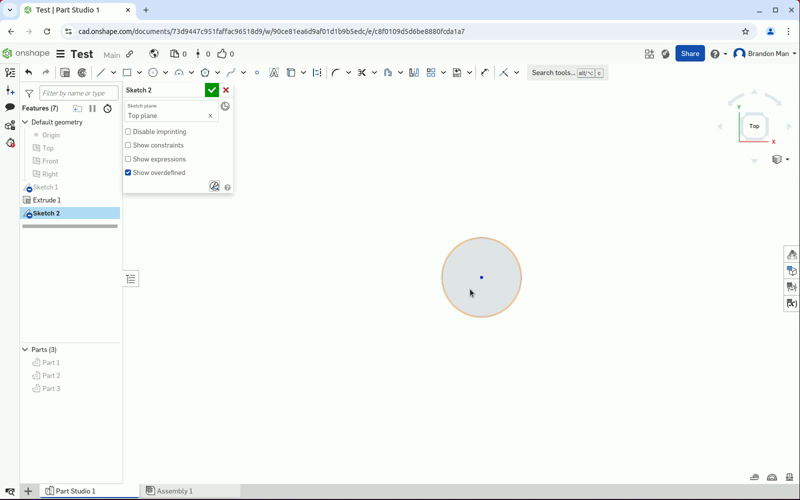
scroll(-6)
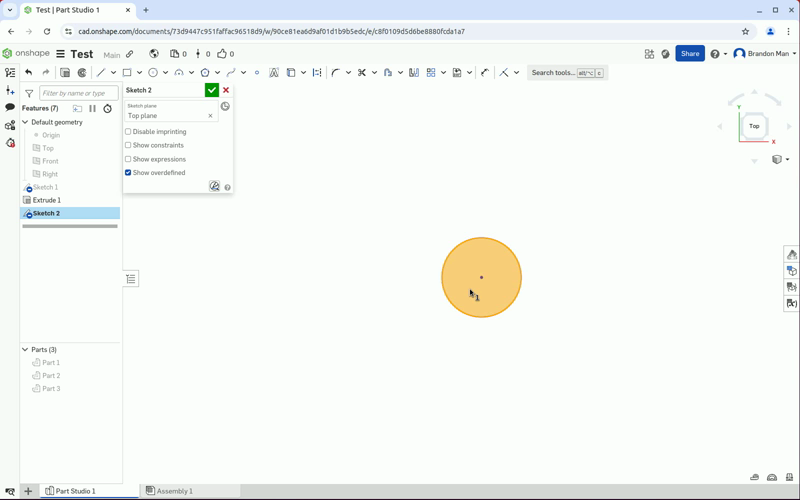
scroll(-6)
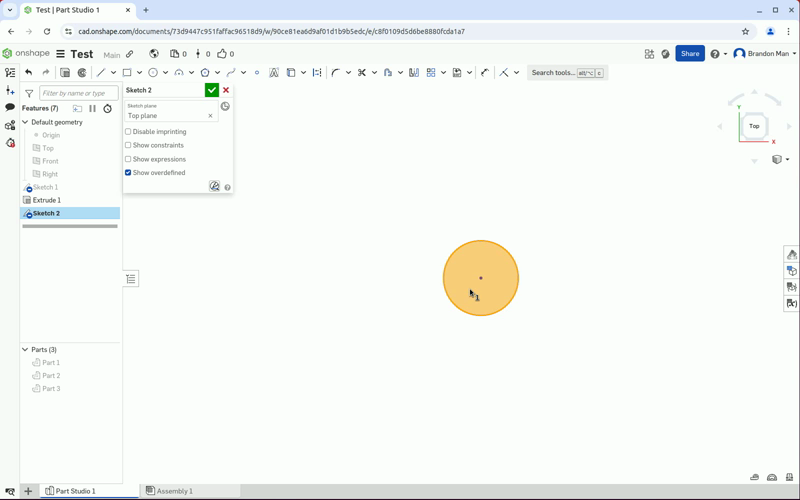
scroll(-6)
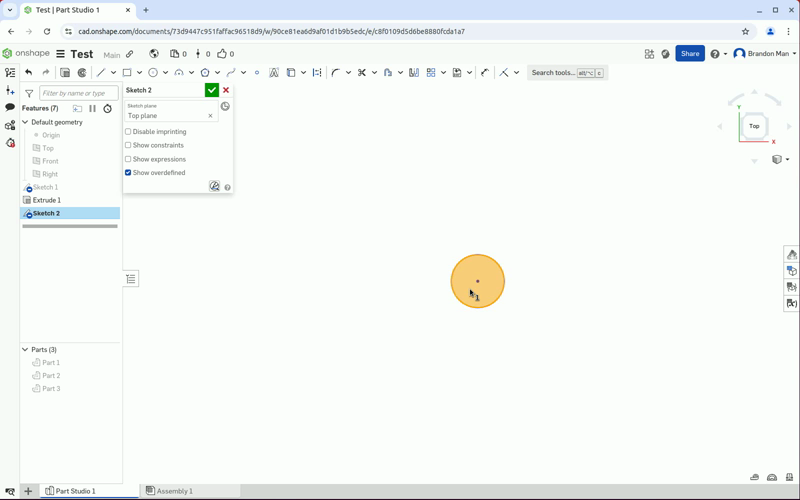
scroll(-6)
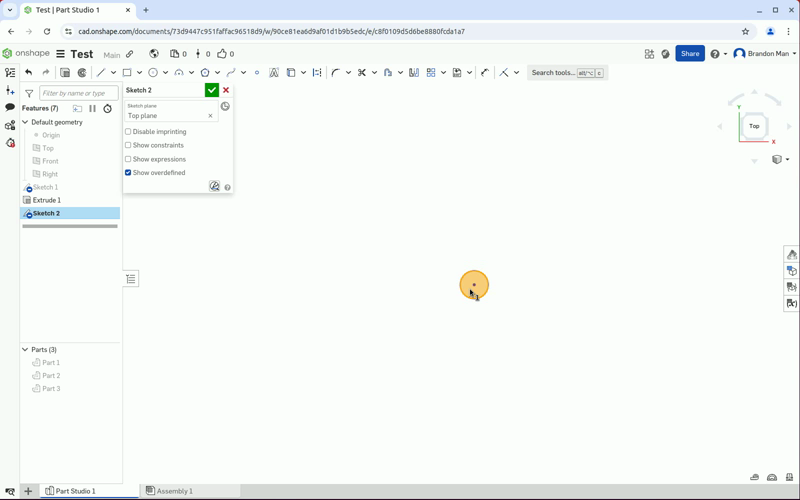
scroll(-6)
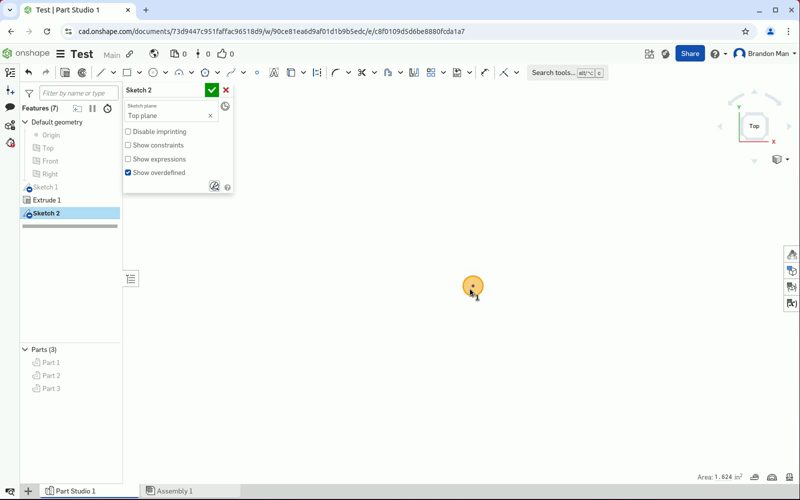
scroll(-6)
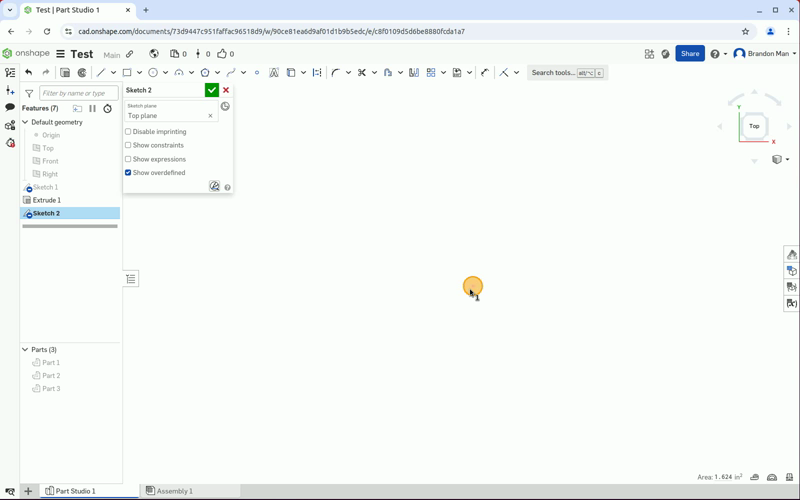
scroll(-6)
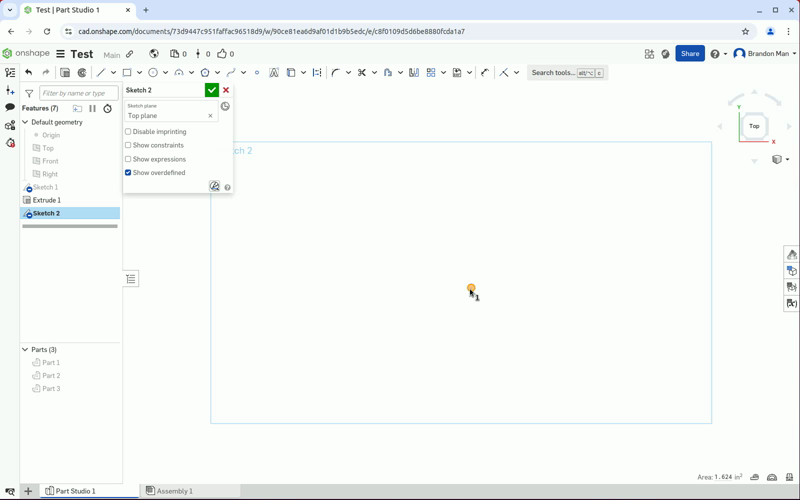
mouse_move(73, 352)
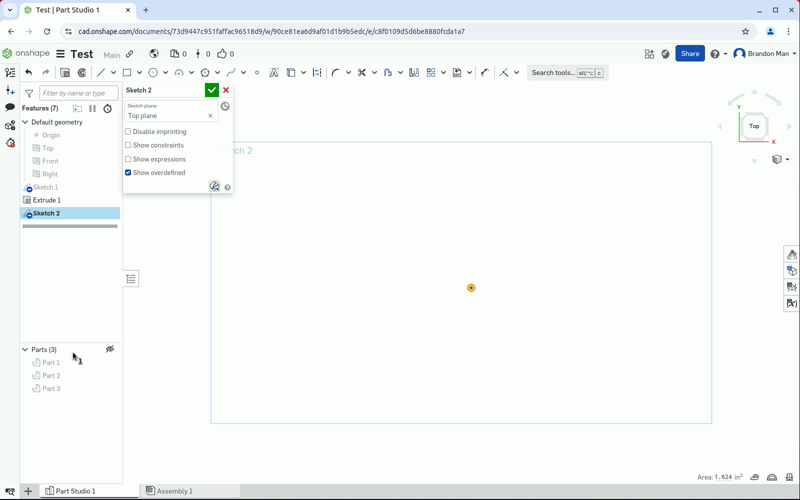
key(shift+y)
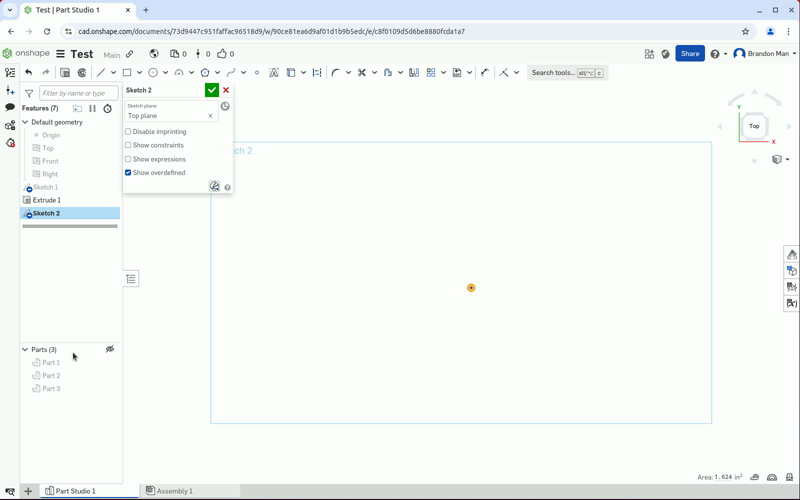
key(shift+e)
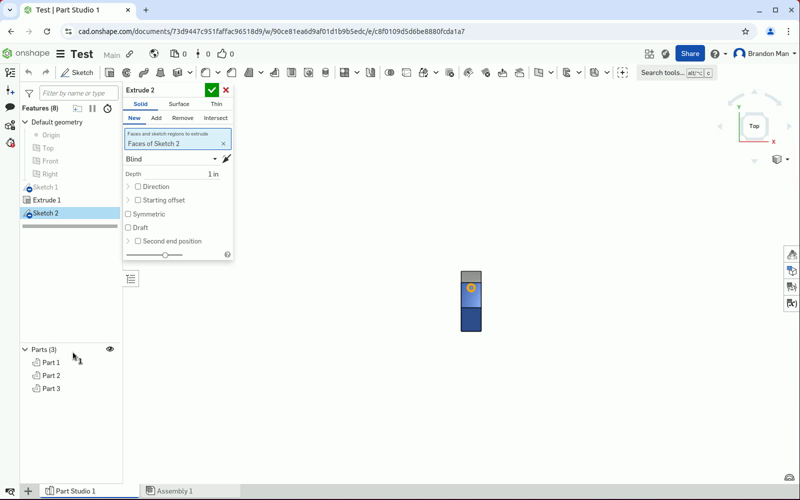
mouse_move(143, 106)
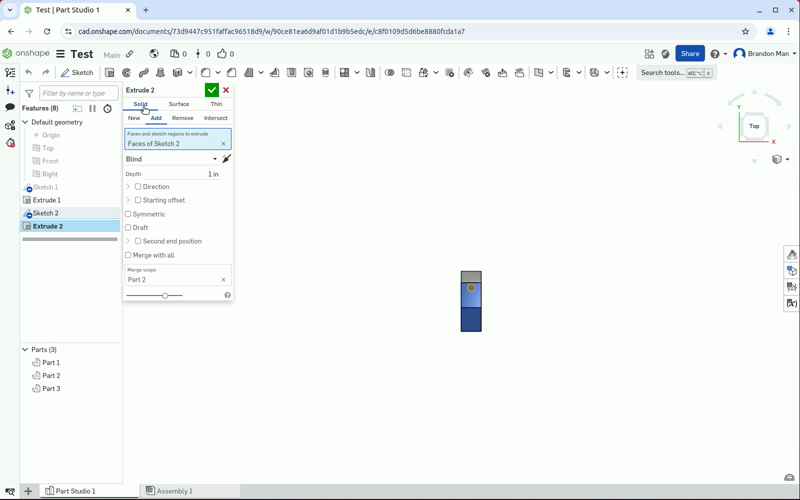
click(143, 106)
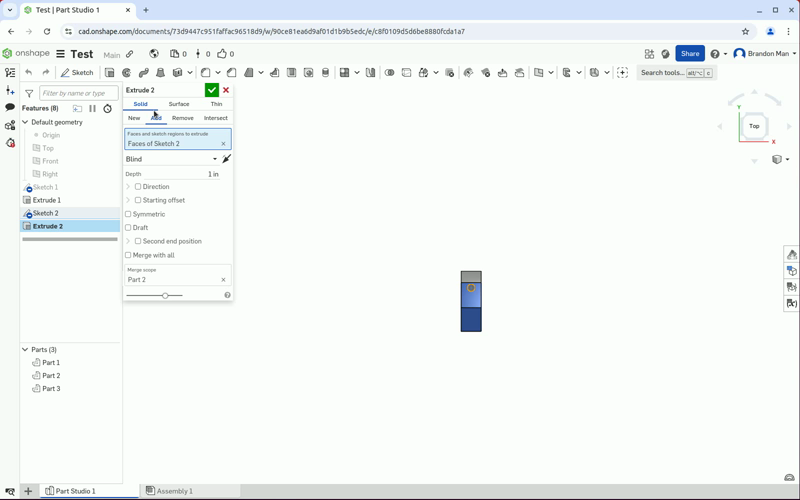
mouse_move(186, 120)
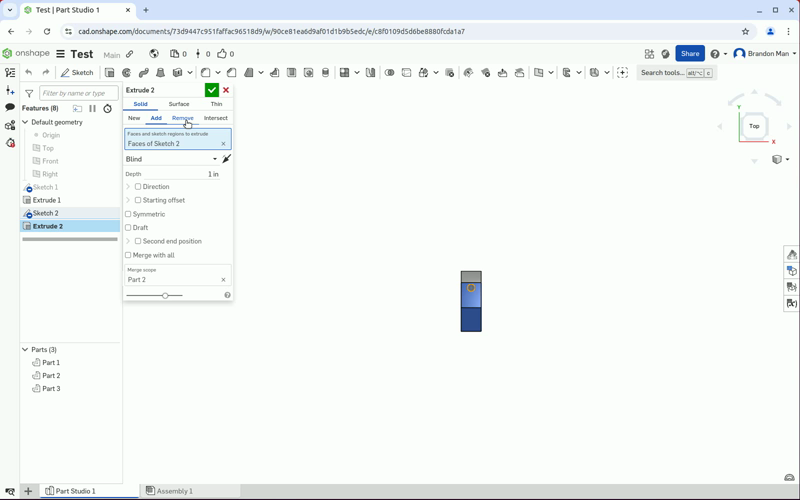
click(186, 120)
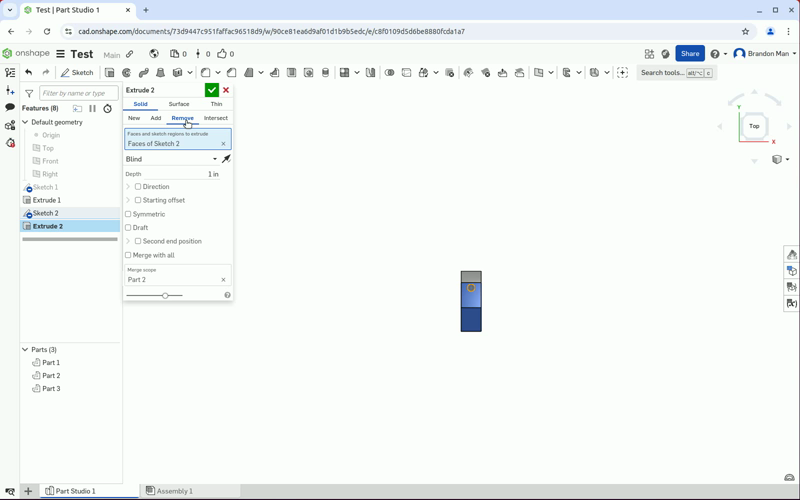
key(tab, 4)
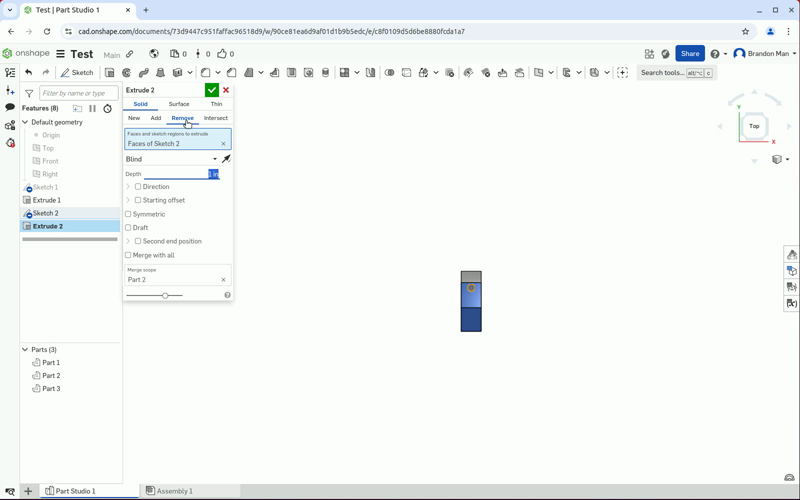
text(-8.184)
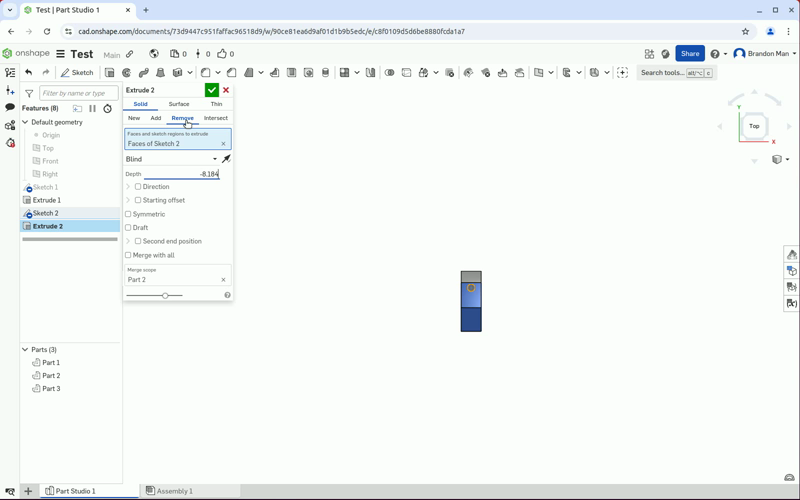
key(tab, 6)
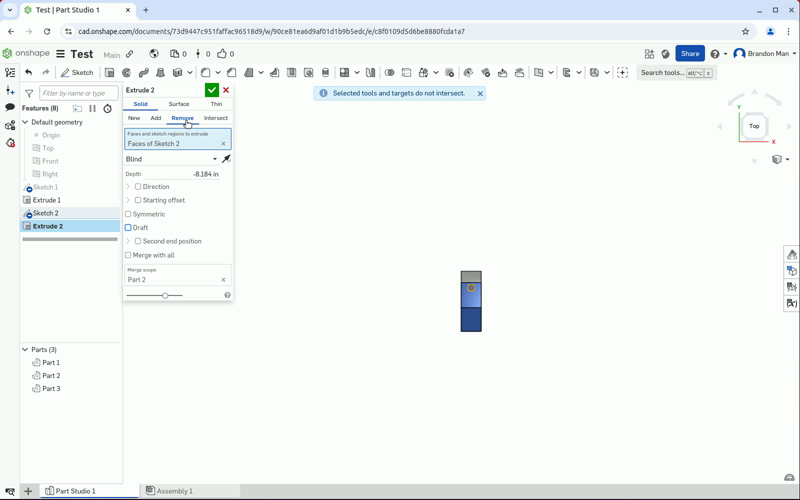
key(space)
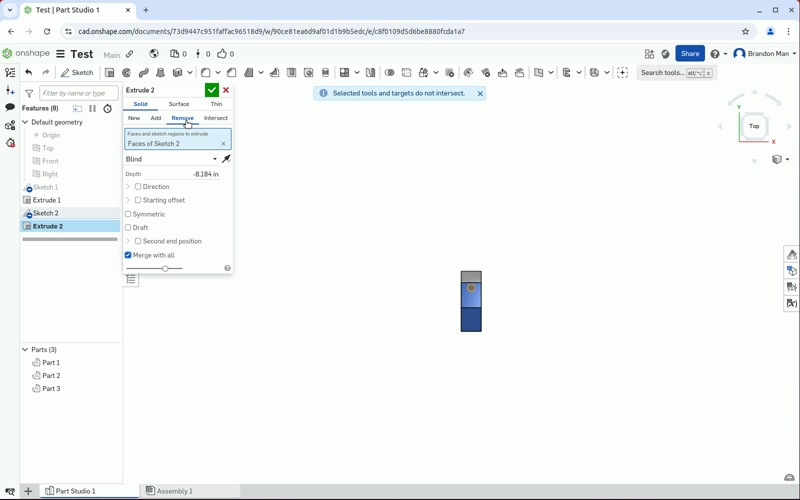
key(enter)
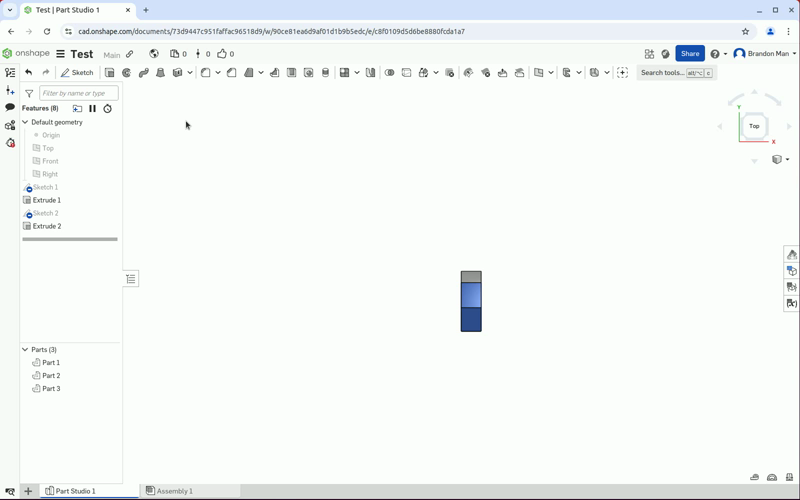
key(shift+h)
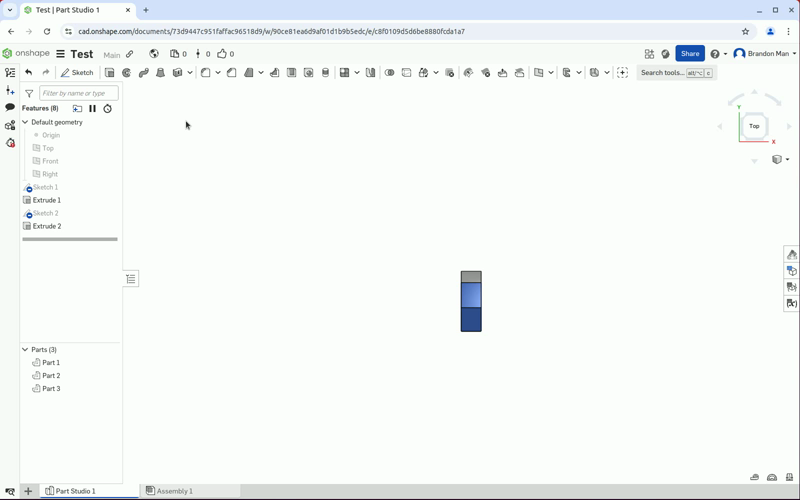
key(shift+h)
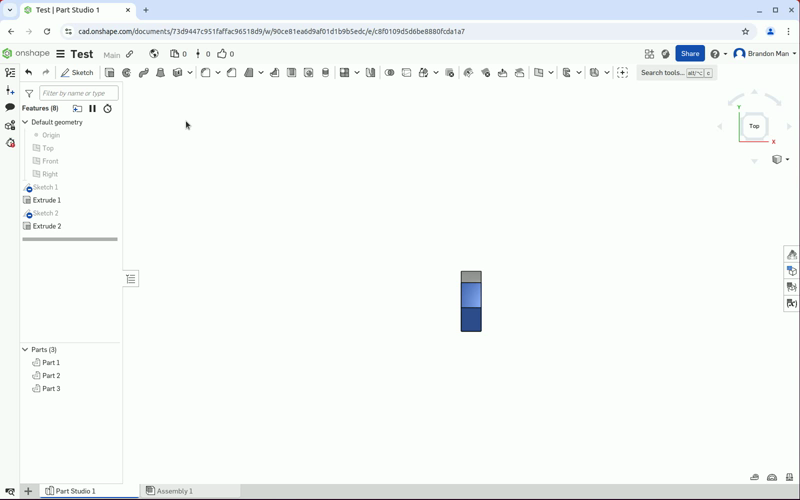
mouse_move(73, 189)
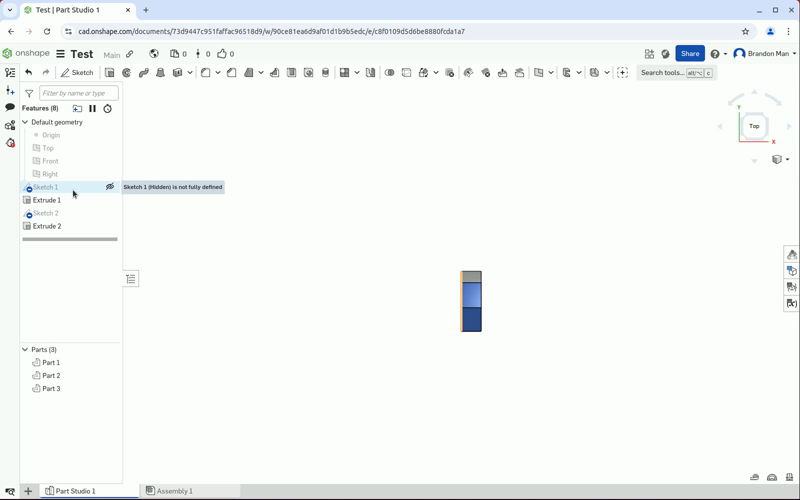
click(73, 189)
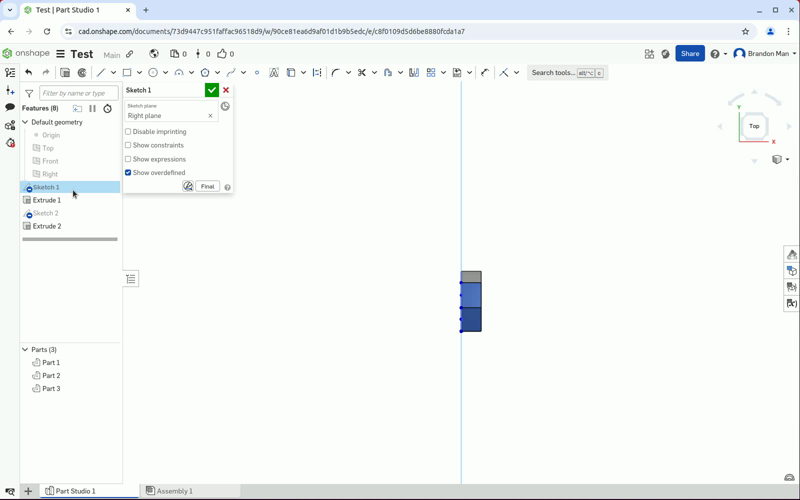
mouse_move(229, 92)
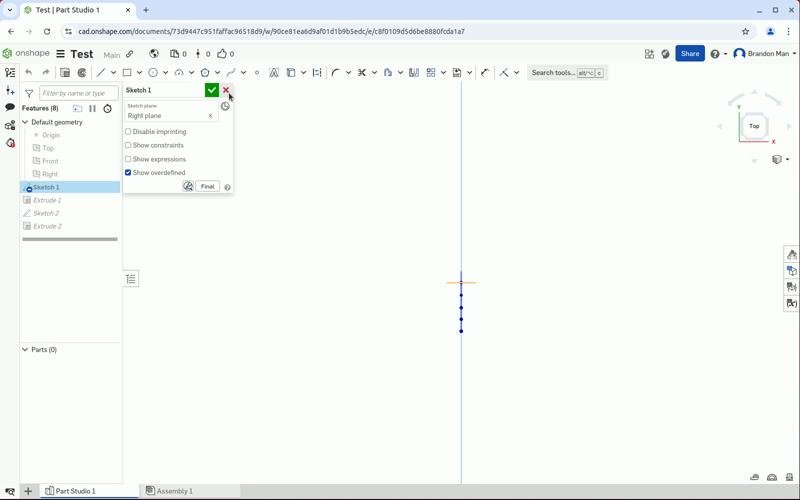
click(229, 92)
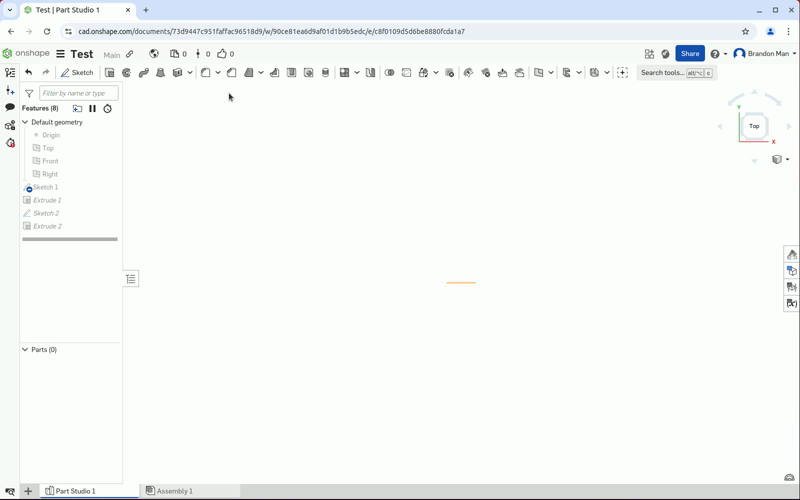
mouse_move(73, 352)
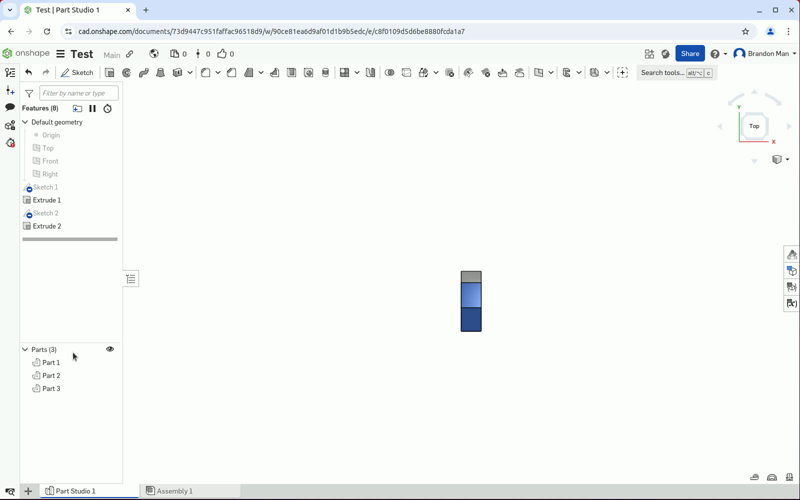
key(y)
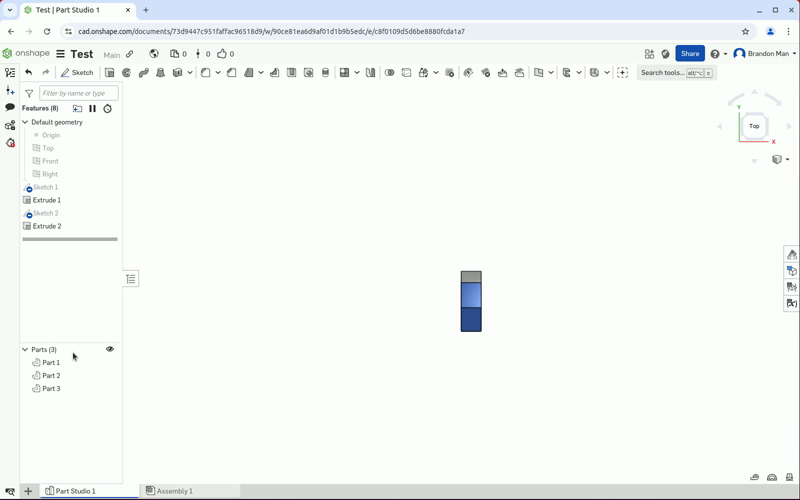
key(shift+p)
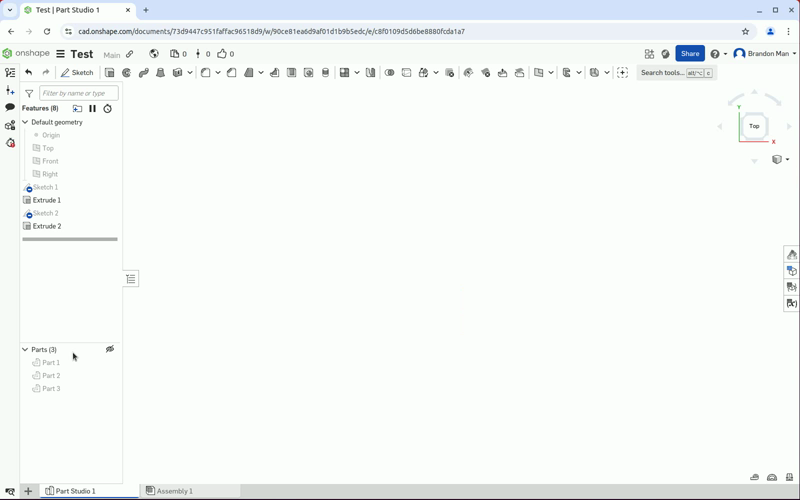
key(space)
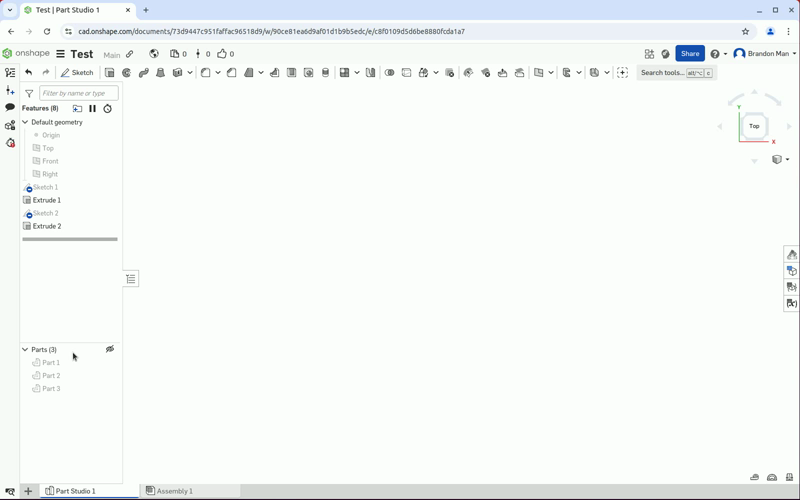
key_down(shift)
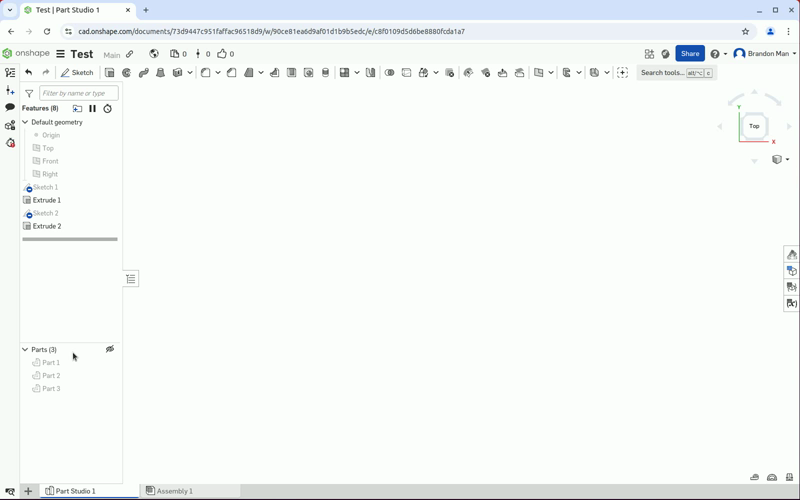
key(up)
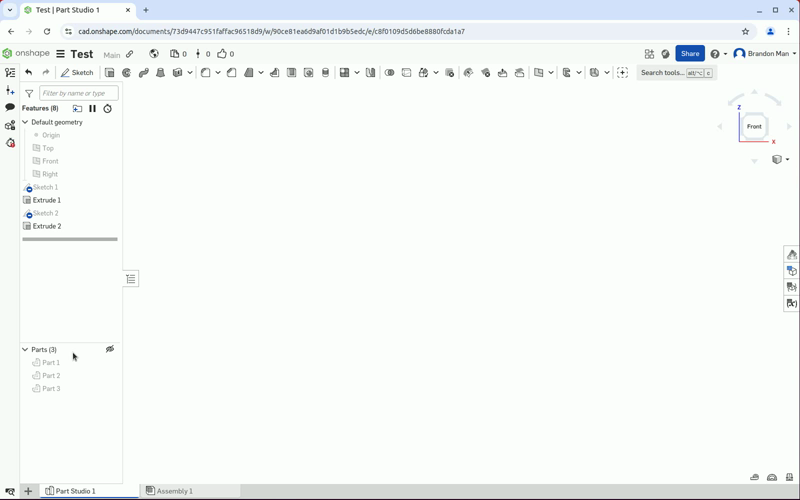
key_up(shift)
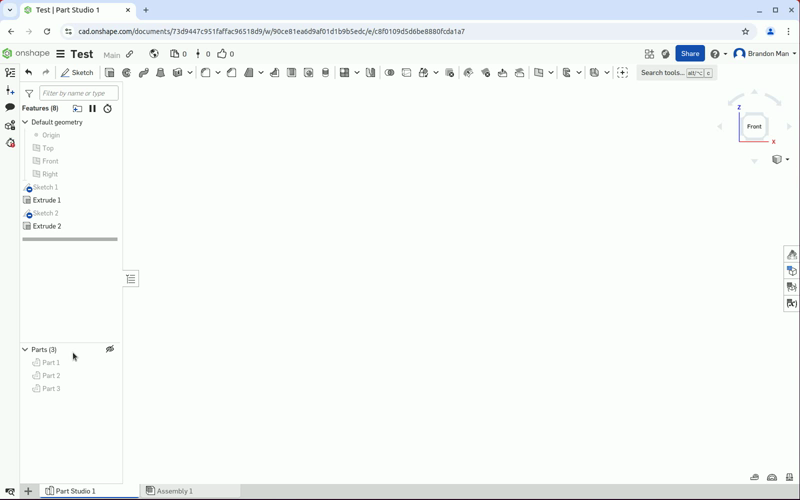
mouse_move(73, 352)
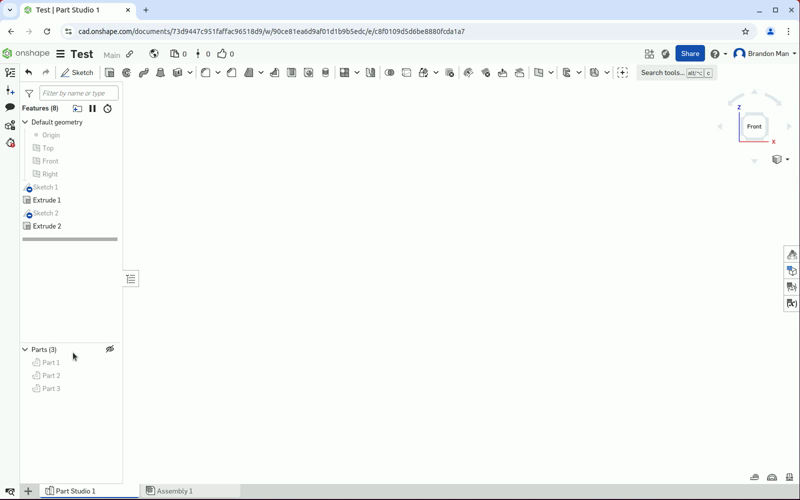
key(shift+y)
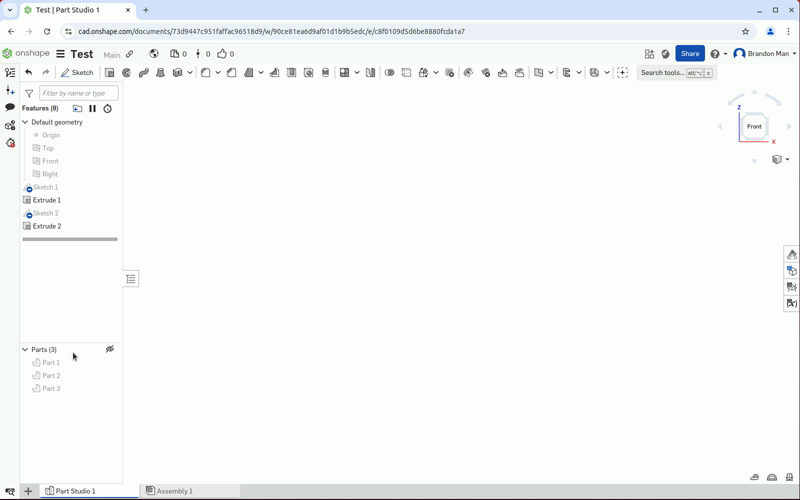
key(shift+s)
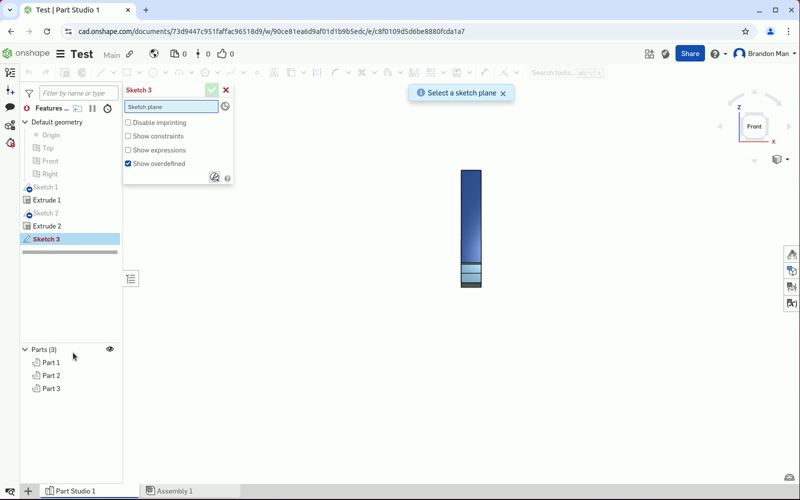
mouse_move(73, 163)
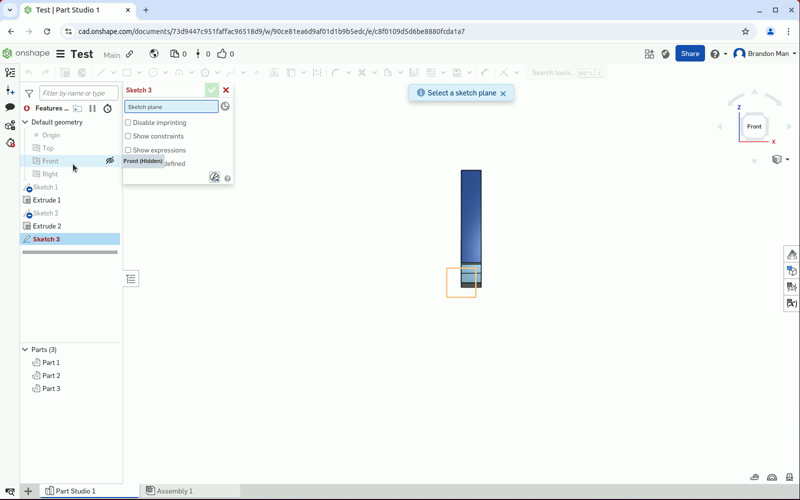
click(73, 163)
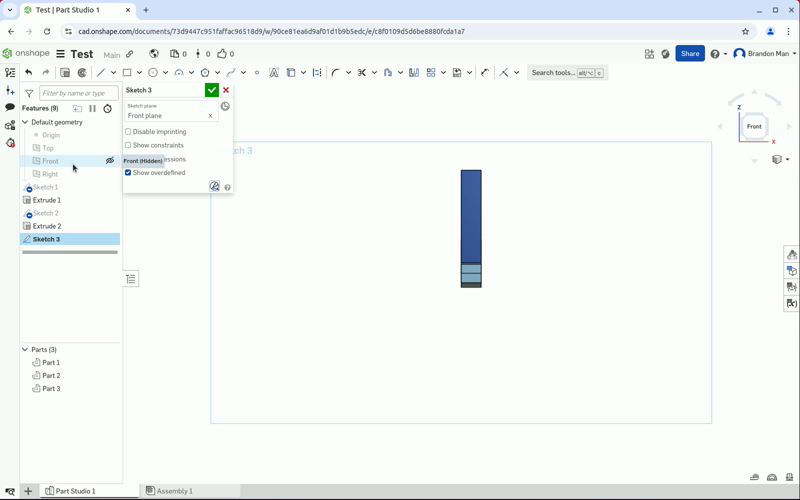
mouse_move(73, 352)
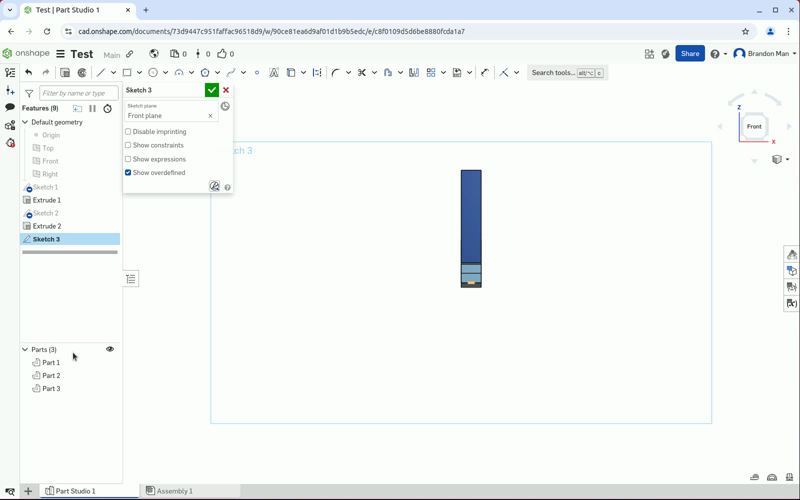
key(y)
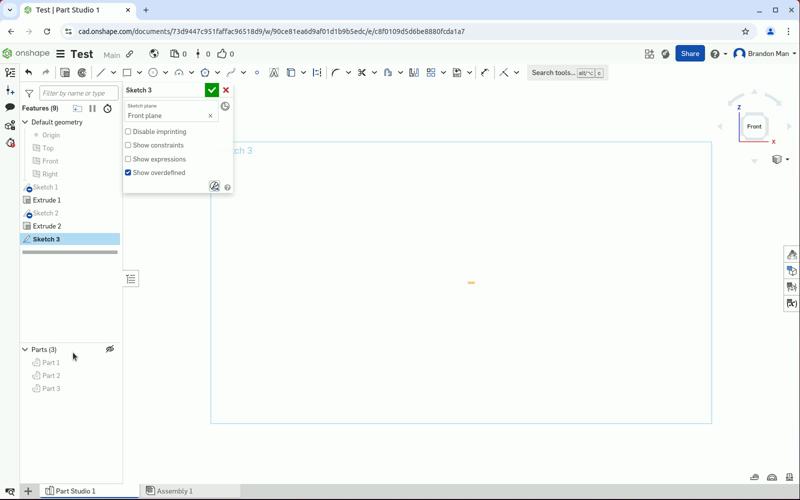
key(l)
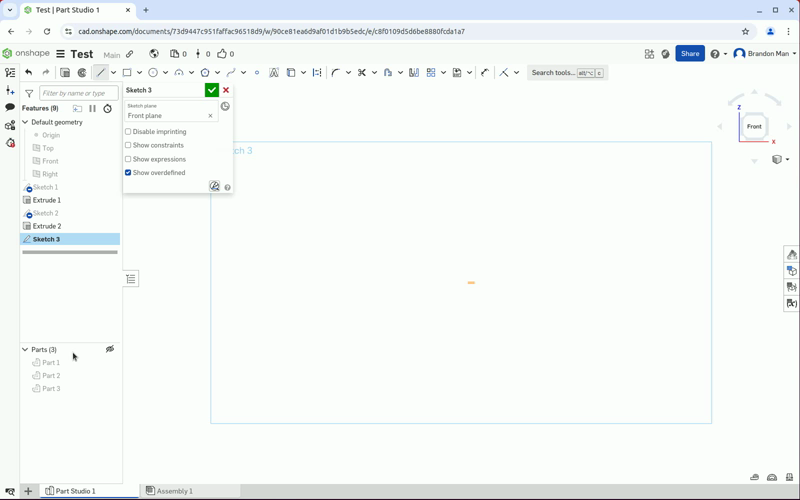
key_down(shift)
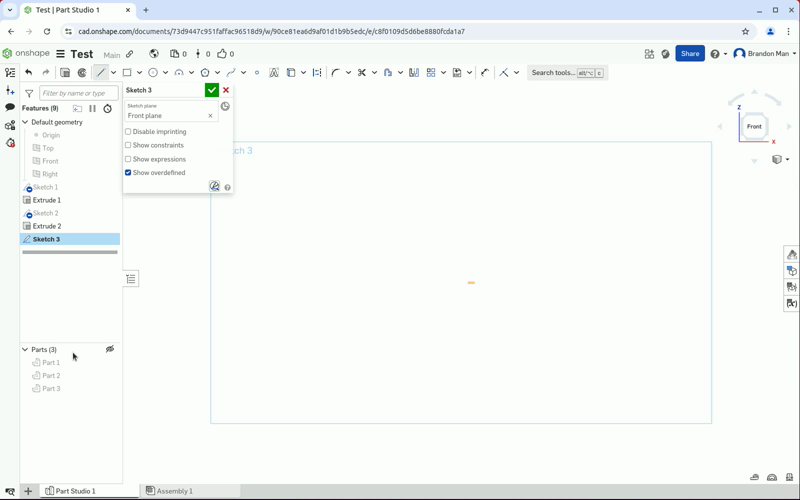
mouse_move(454, 195)
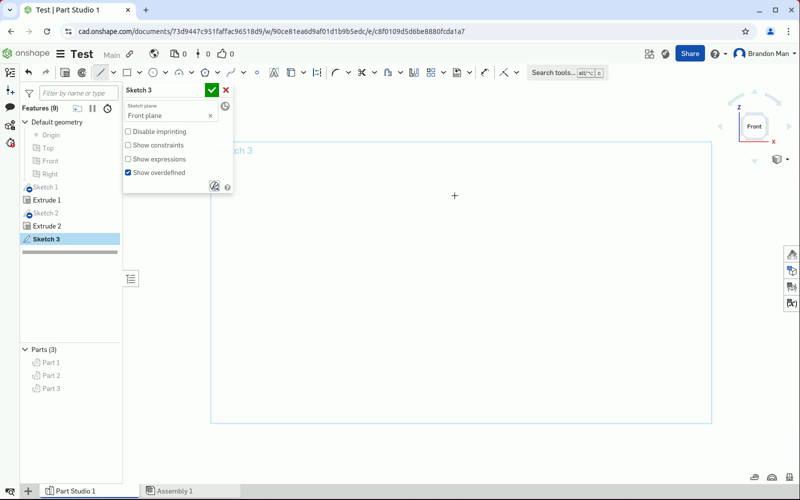
click(454, 195)
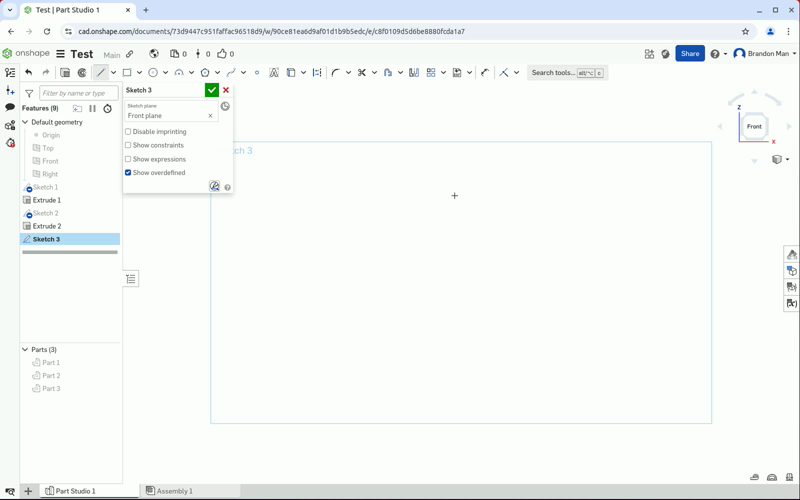
key_up(shift)
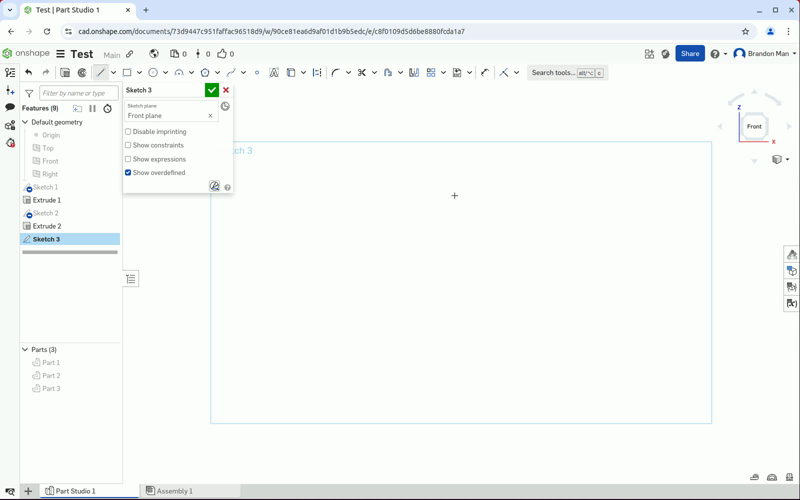
key_down(shift)
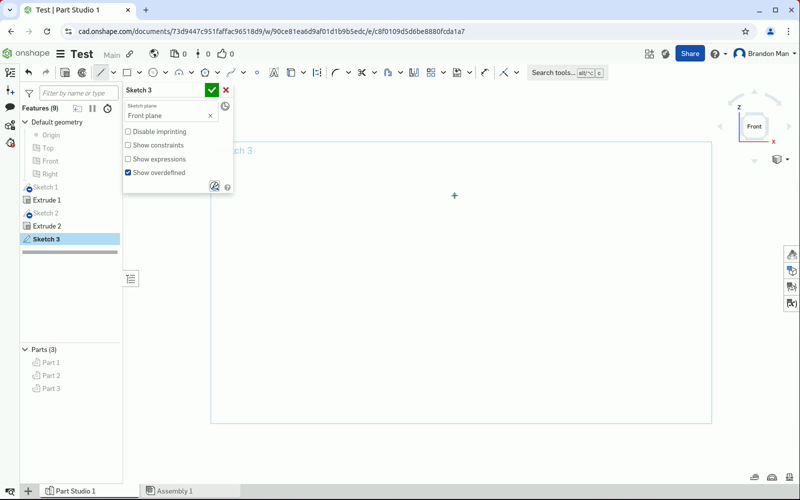
mouse_move(484, 195)
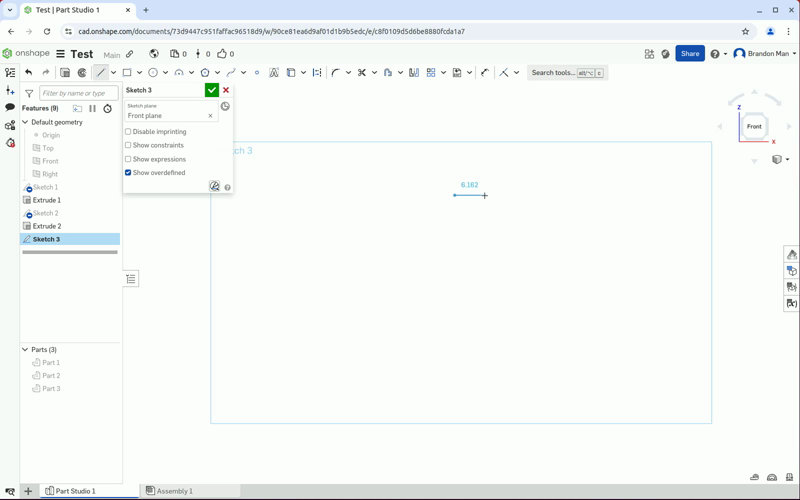
mouse_move(461, 195)
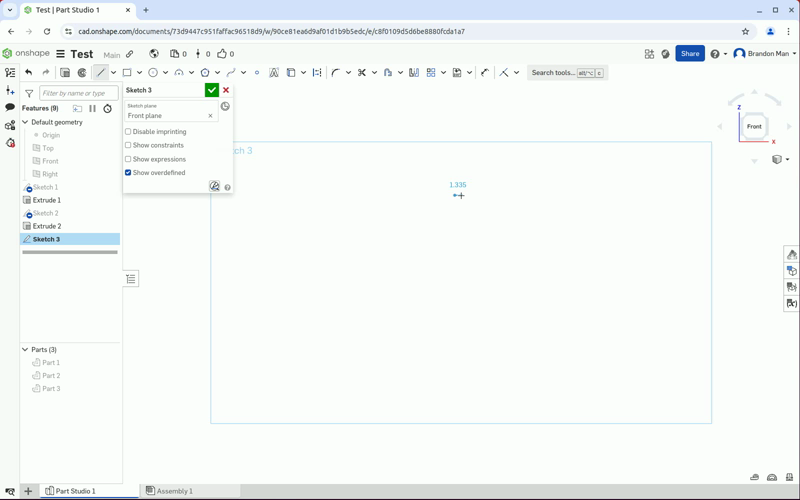
scroll(6)
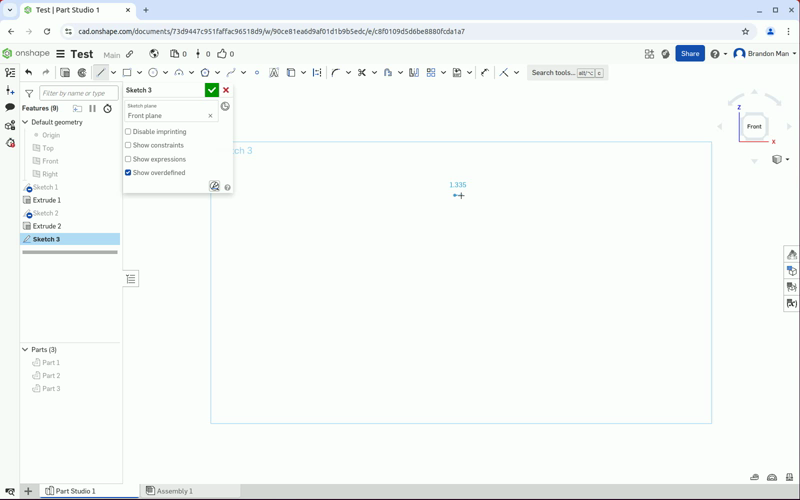
scroll(6)
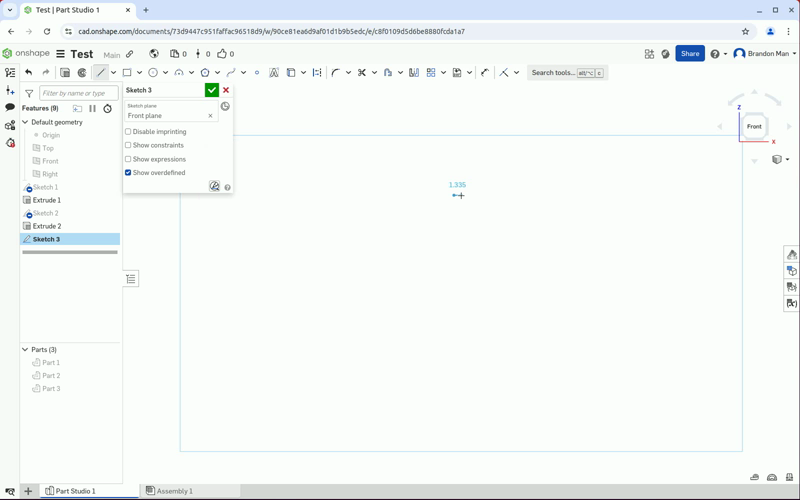
scroll(6)
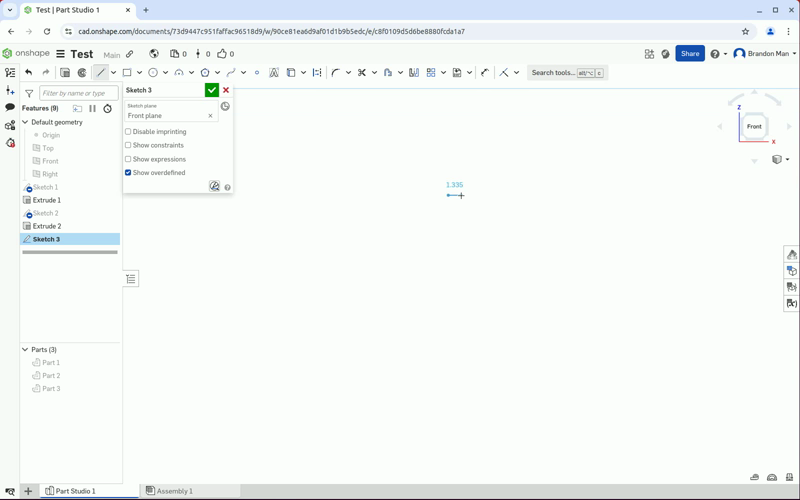
scroll(6)
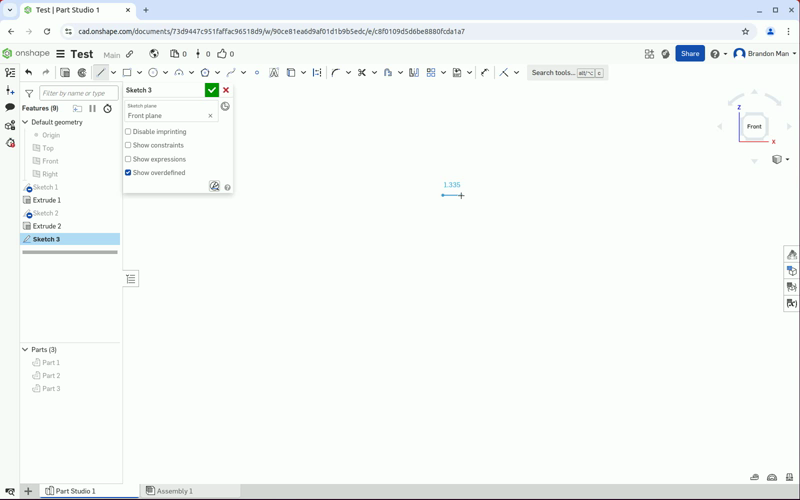
scroll(6)
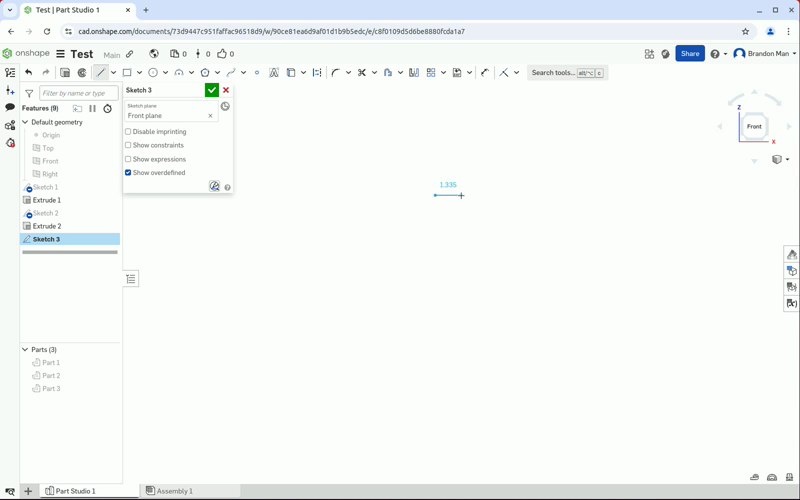
scroll(6)
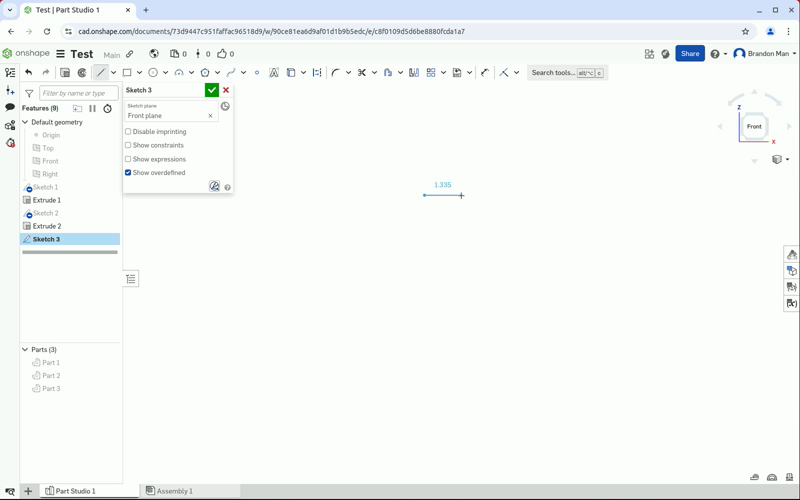
scroll(6)
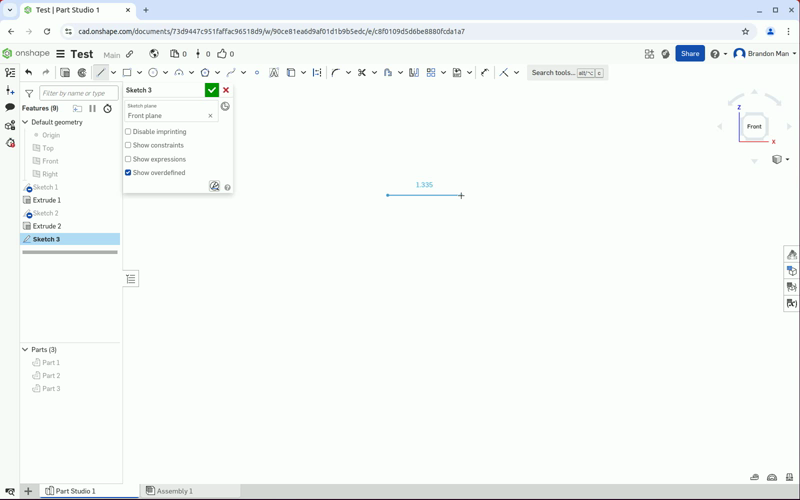
click(461, 195)
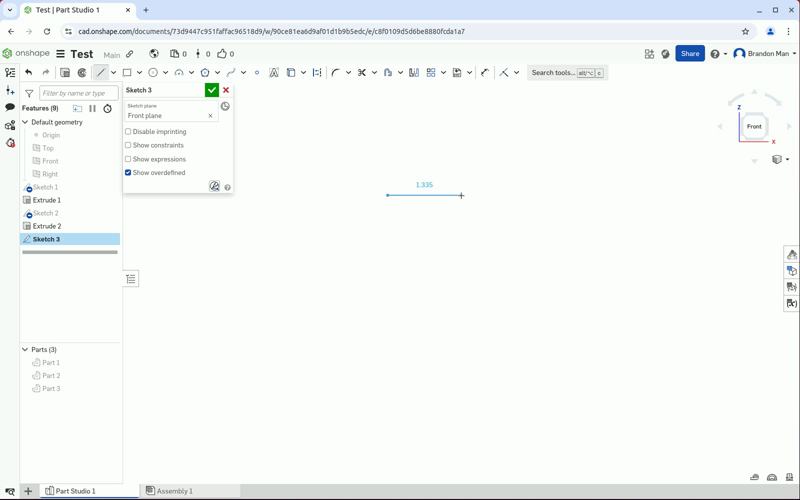
scroll(-6)
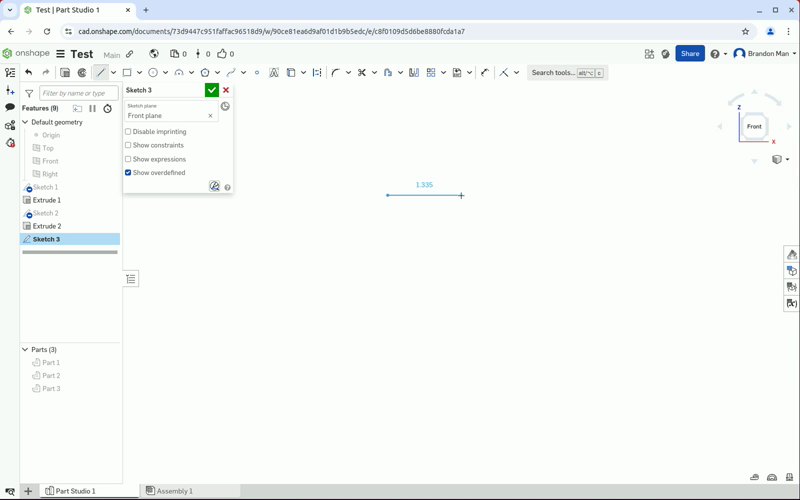
scroll(-6)
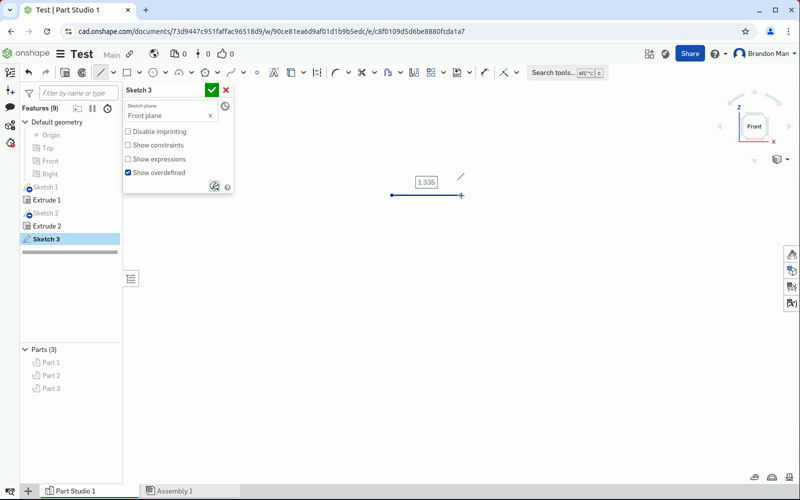
scroll(-6)
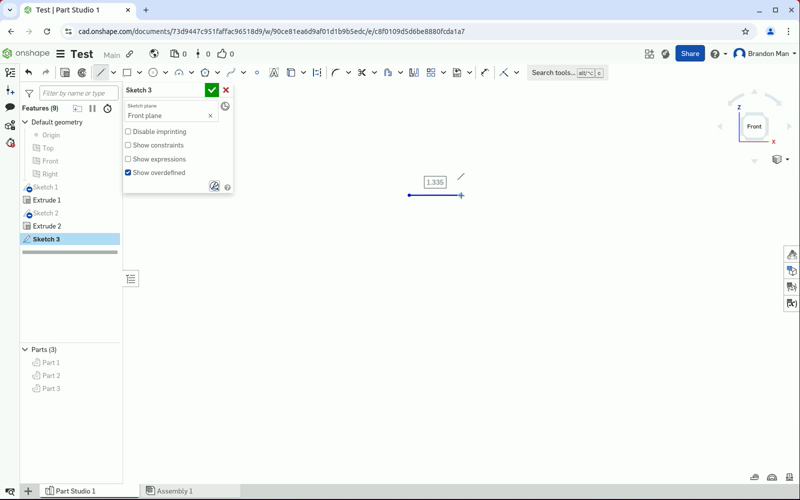
scroll(-6)
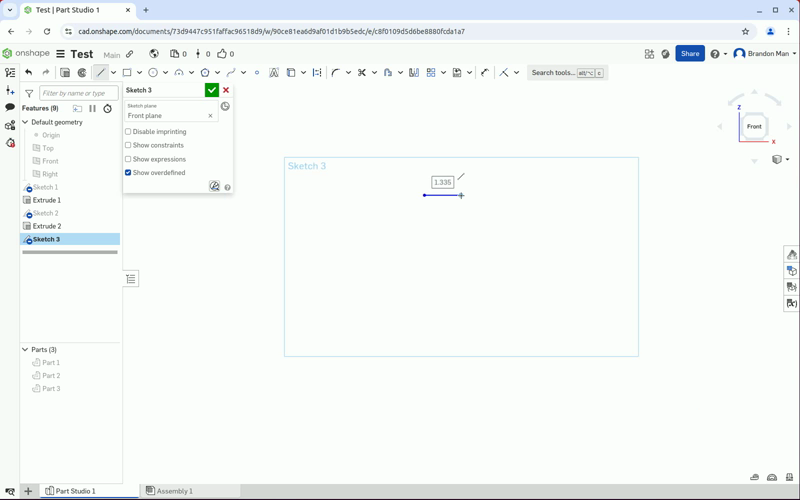
scroll(-6)
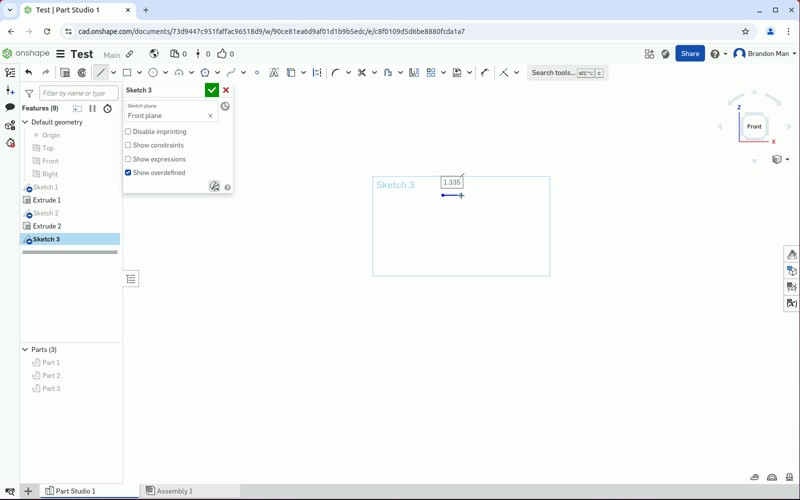
scroll(-6)
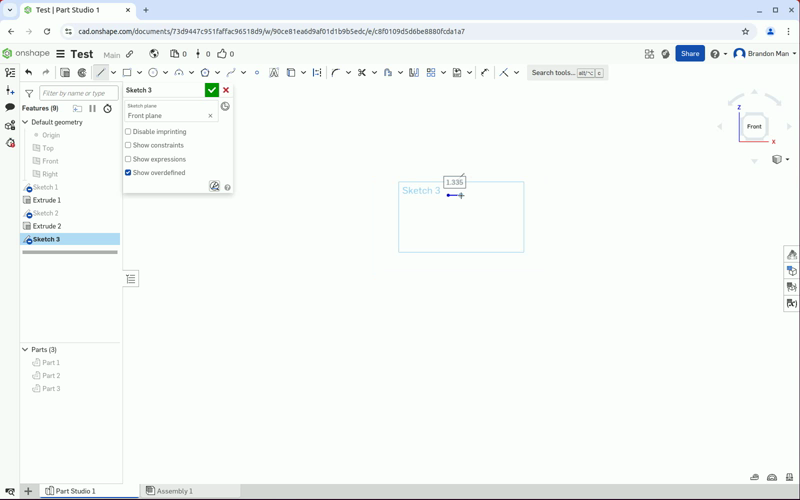
scroll(-6)
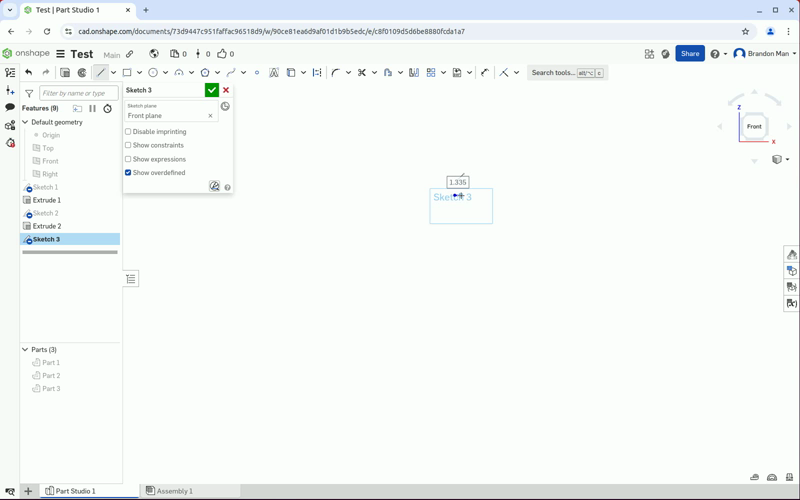
key_up(shift)
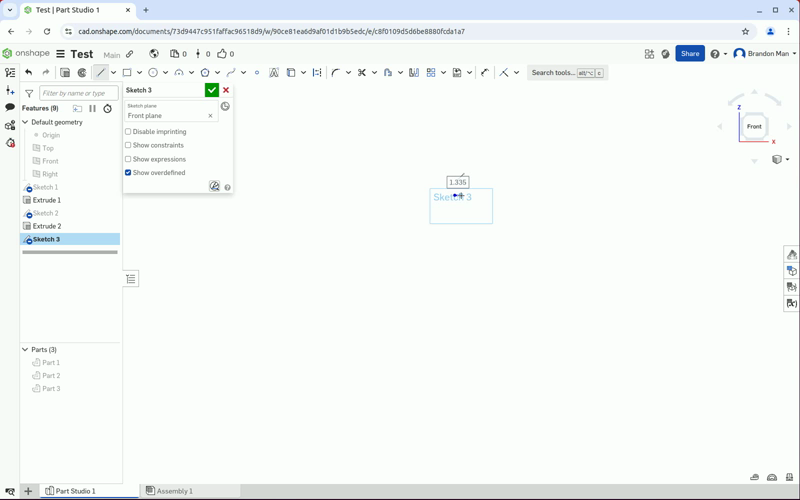
key_down(shift)
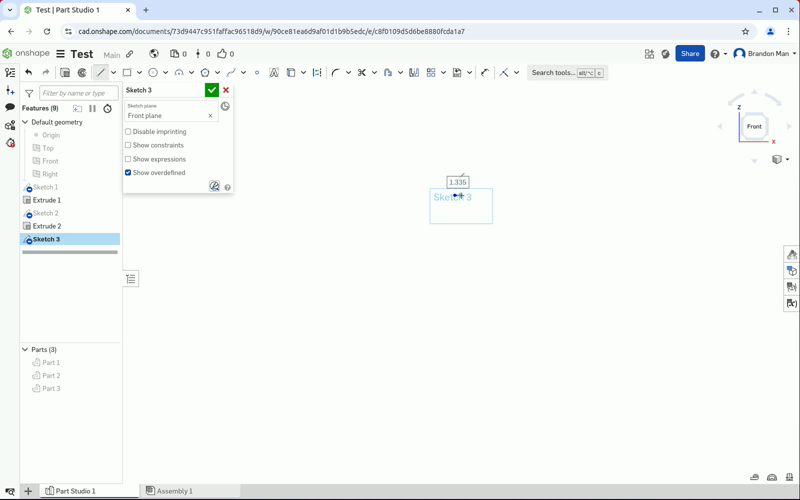
mouse_move(491, 195)
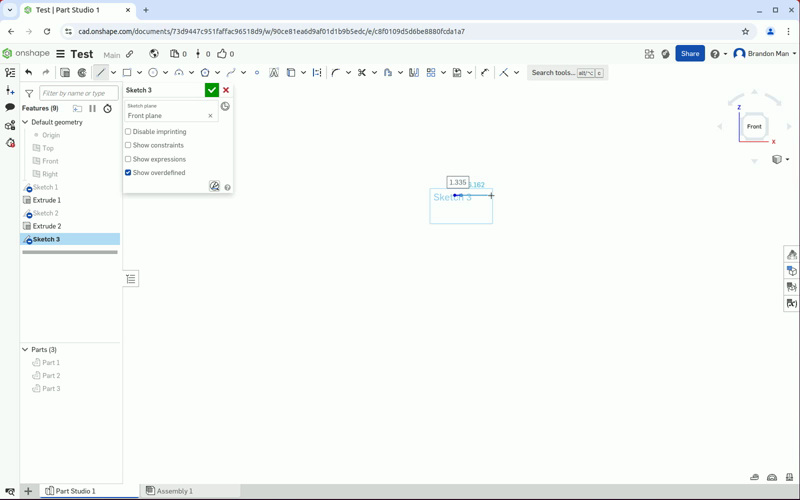
mouse_move(472, 195)
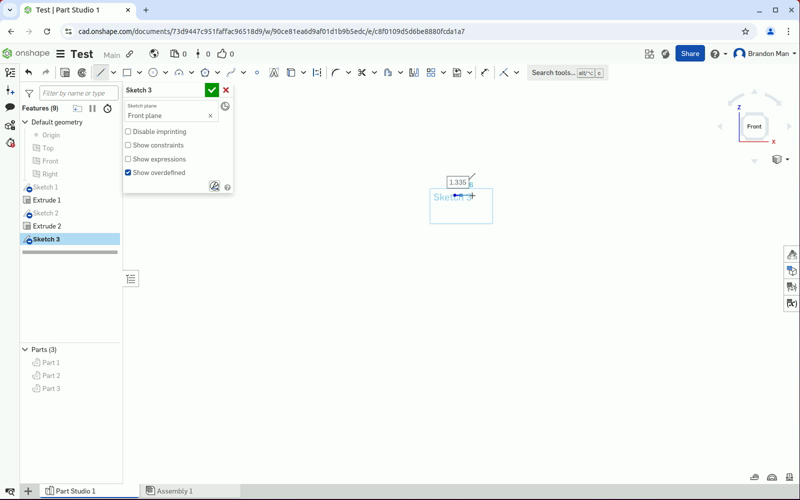
click(472, 195)
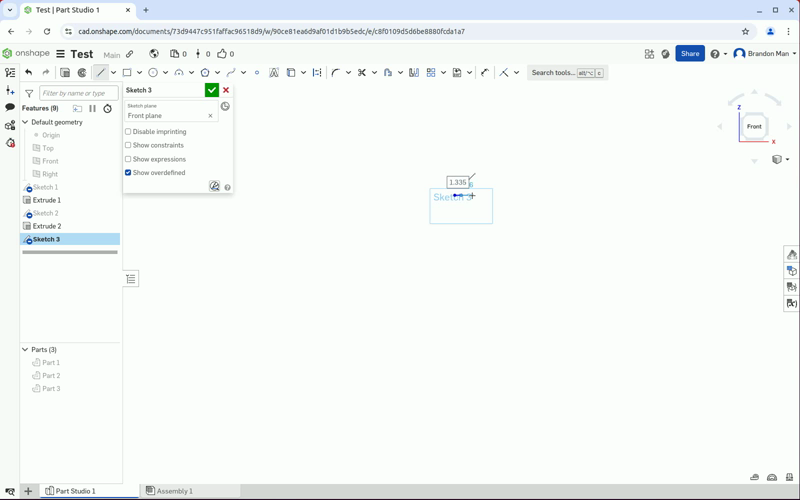
key_up(shift)
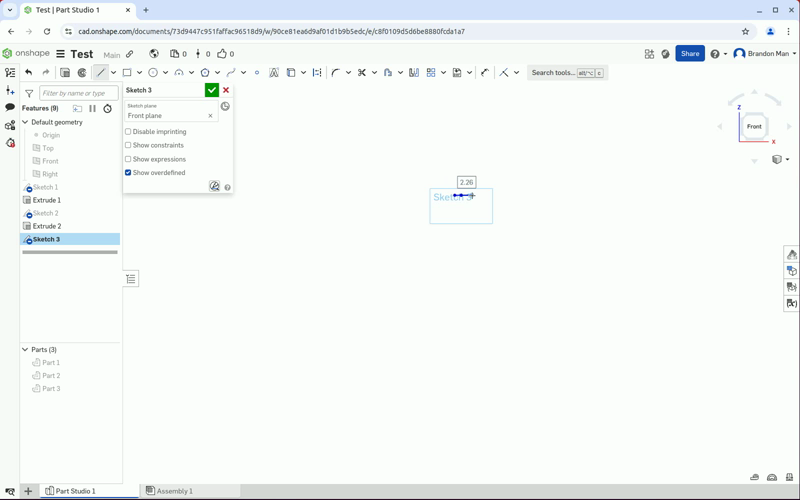
key_down(shift)
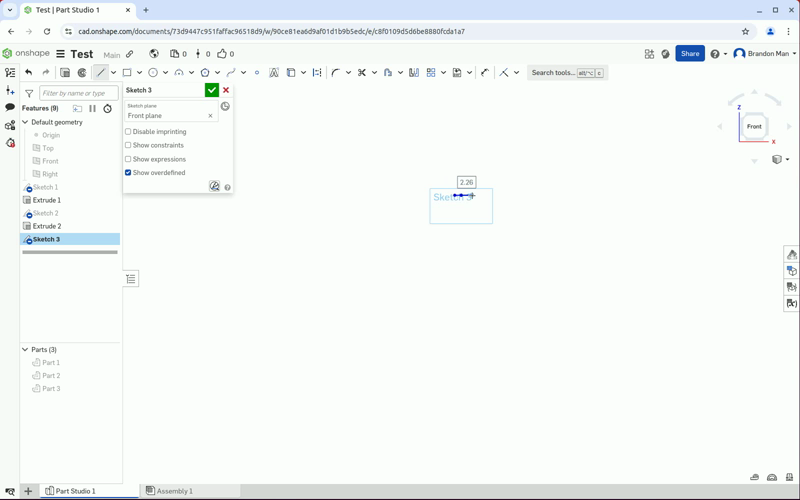
mouse_move(502, 195)
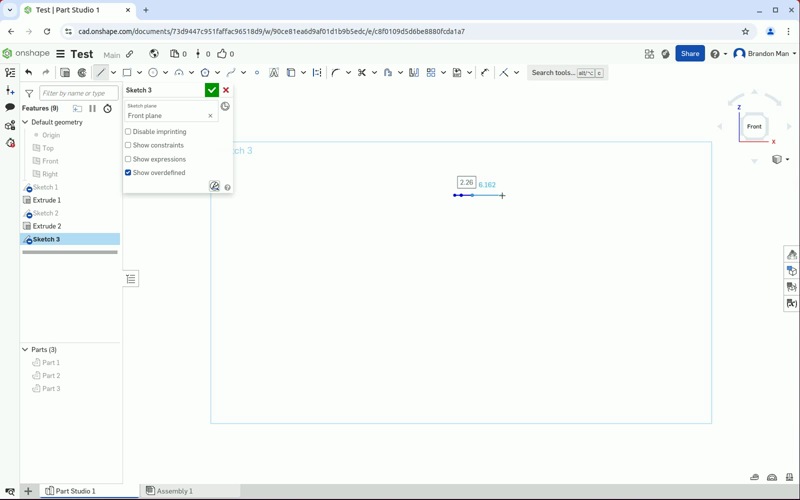
mouse_move(472, 184)
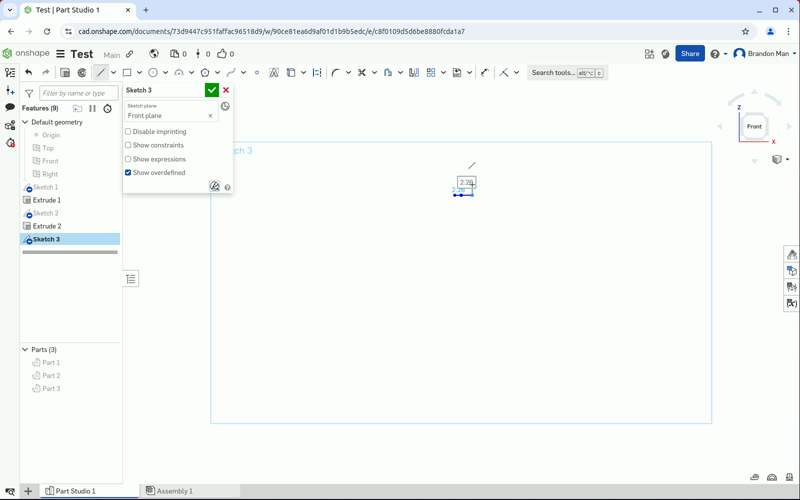
click(472, 184)
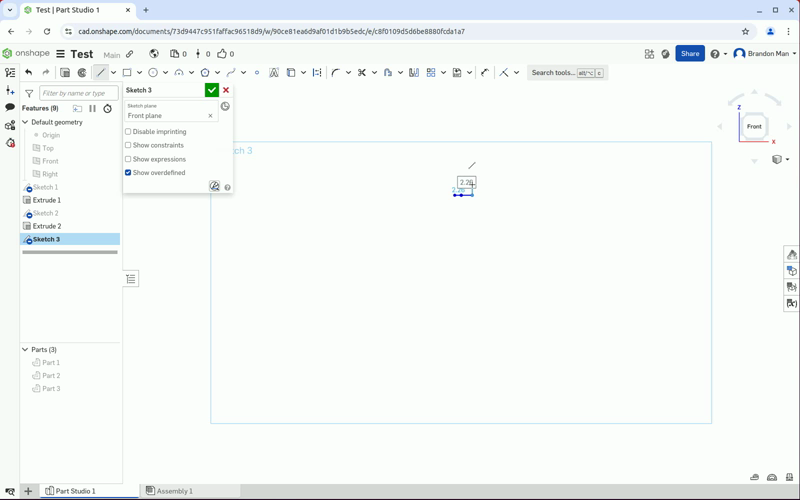
key_up(shift)
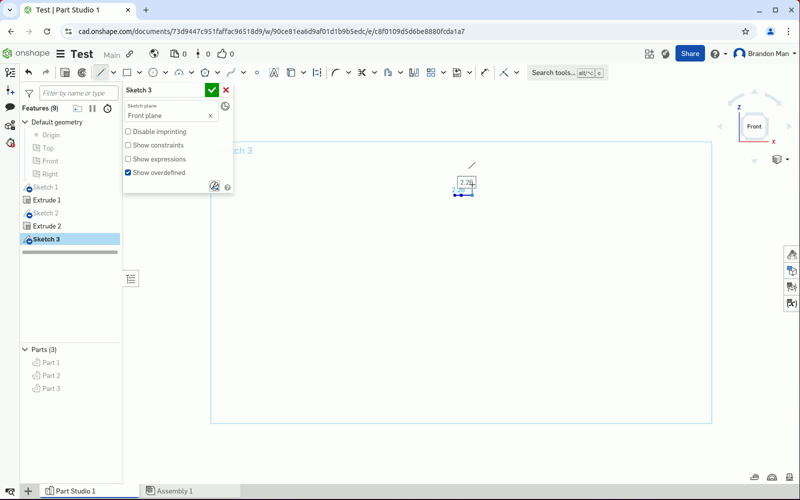
key_down(shift)
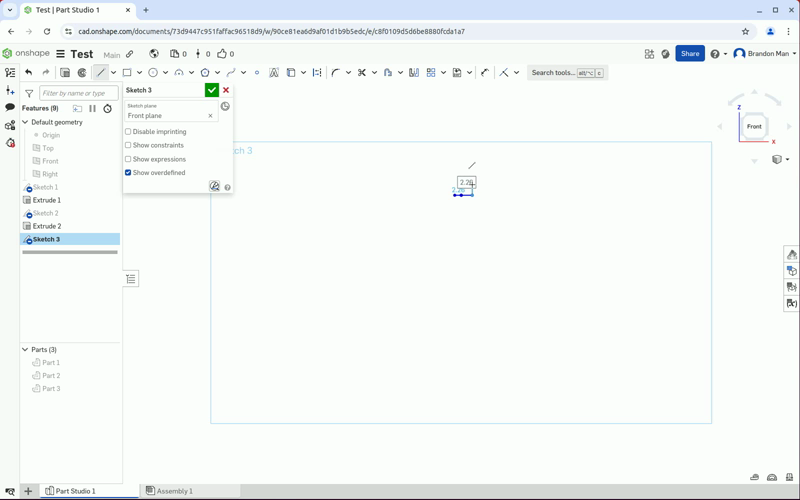
mouse_move(502, 184)
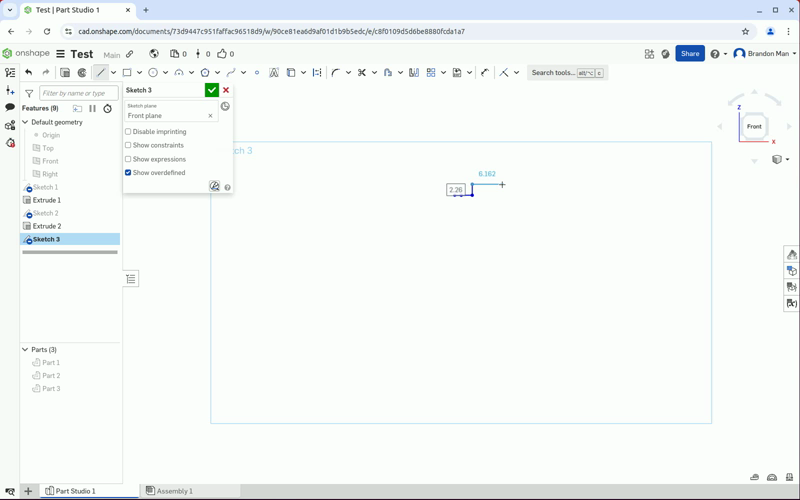
mouse_move(454, 184)
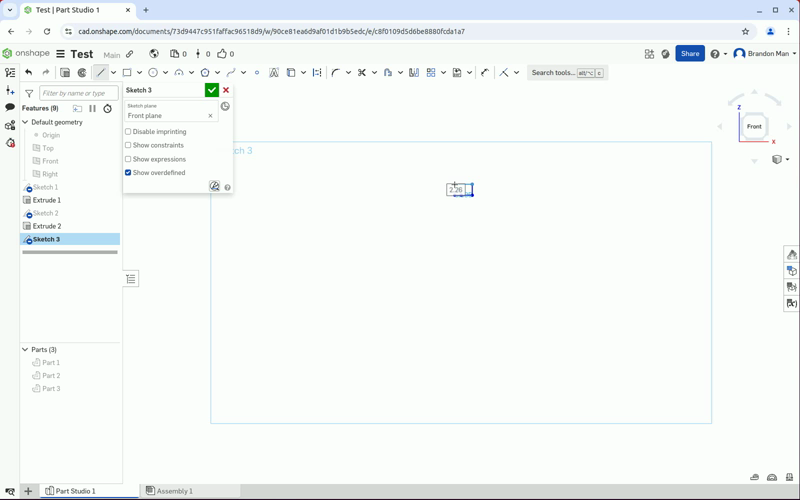
click(454, 184)
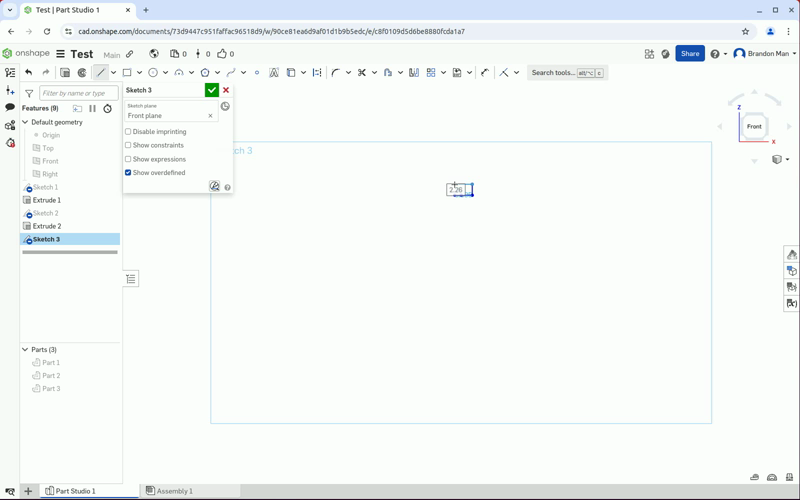
key_up(shift)
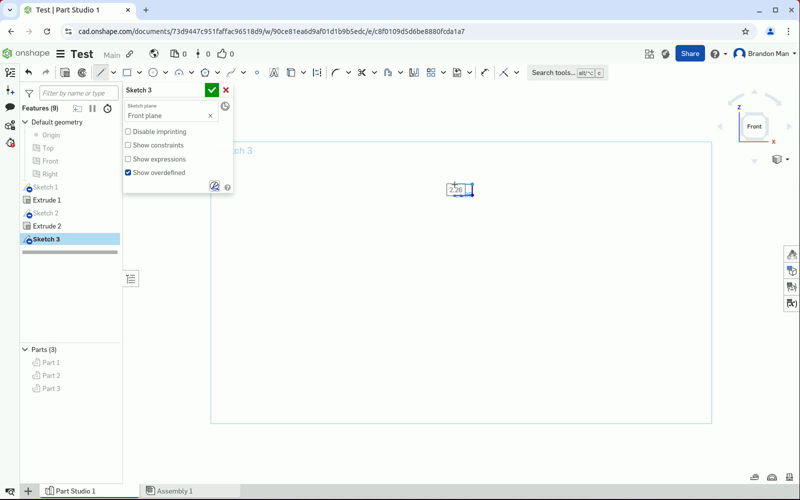
mouse_move(484, 184)
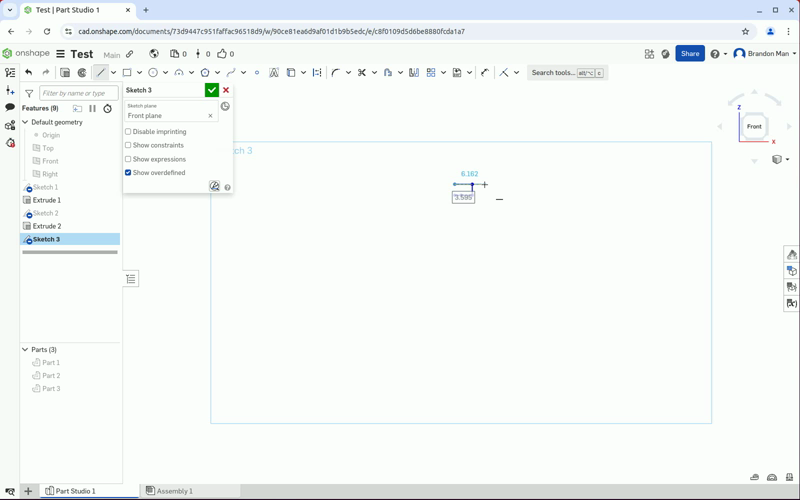
key_down(shift)
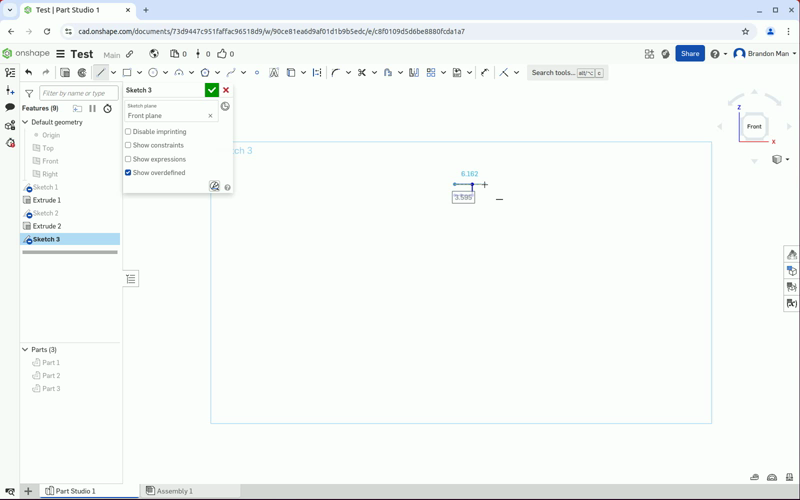
mouse_move(454, 195)
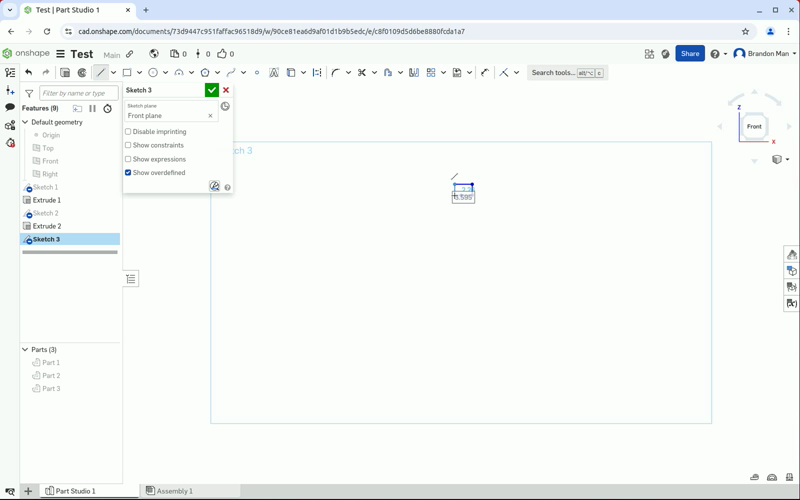
key_up(shift)
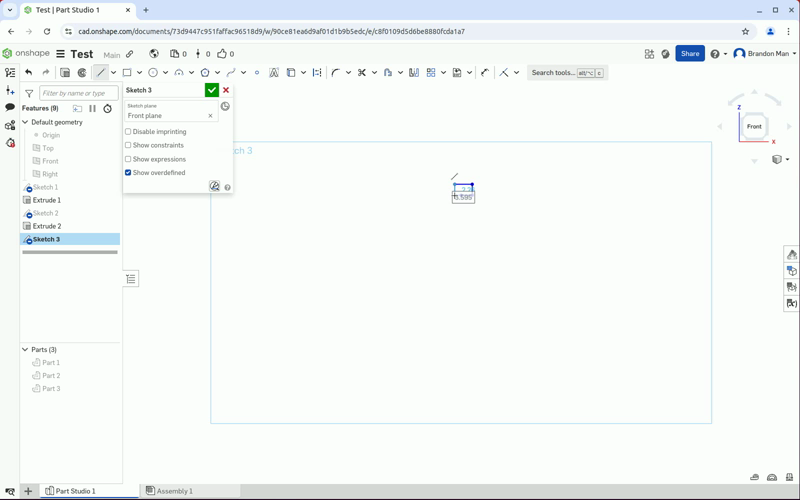
click(454, 195)
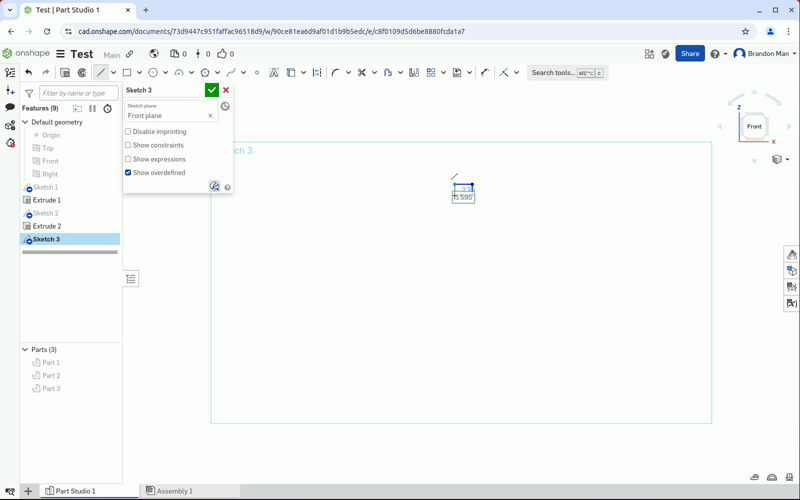
key(esc)
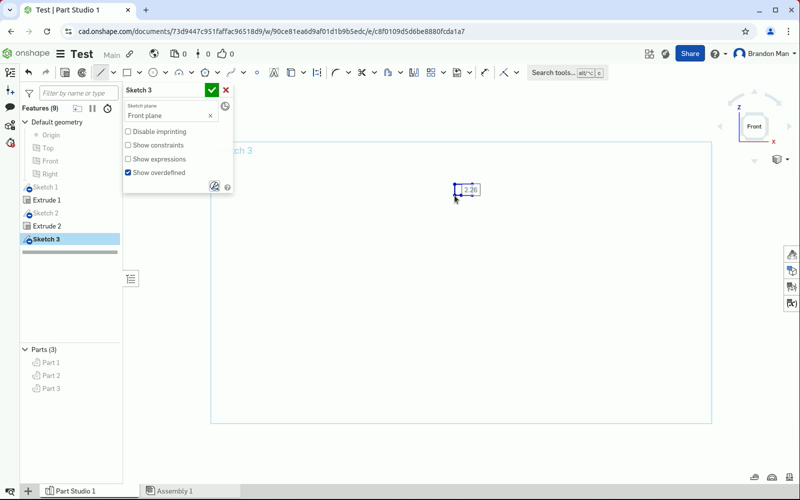
mouse_move(458, 188)
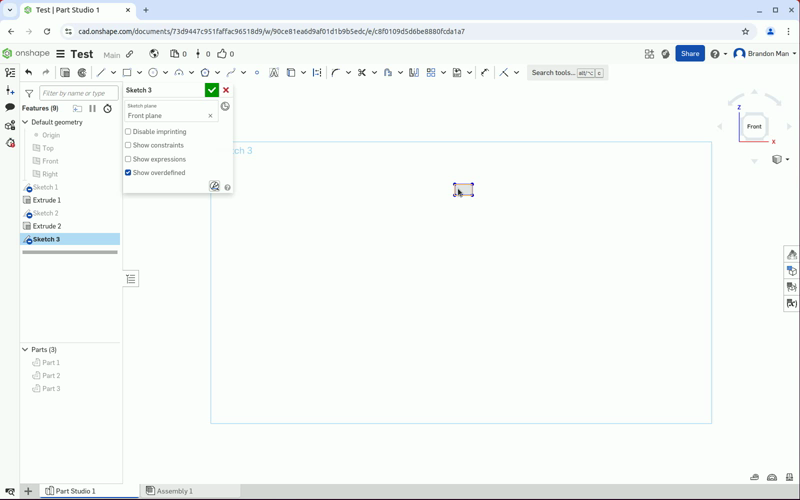
scroll(6)
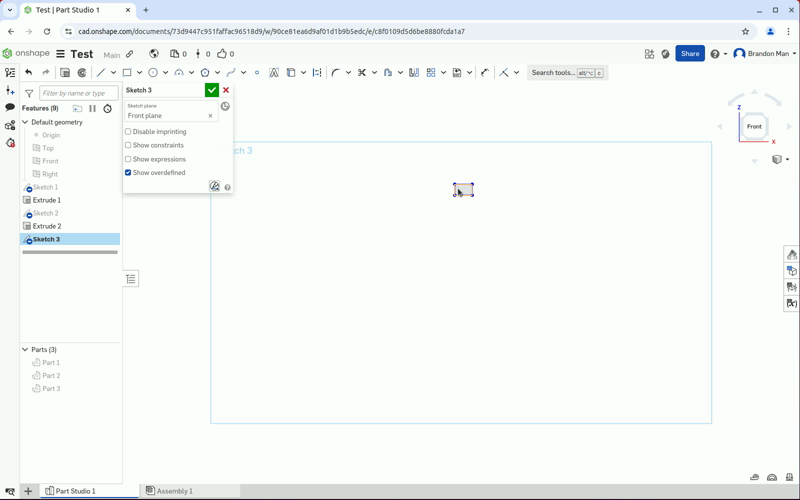
scroll(6)
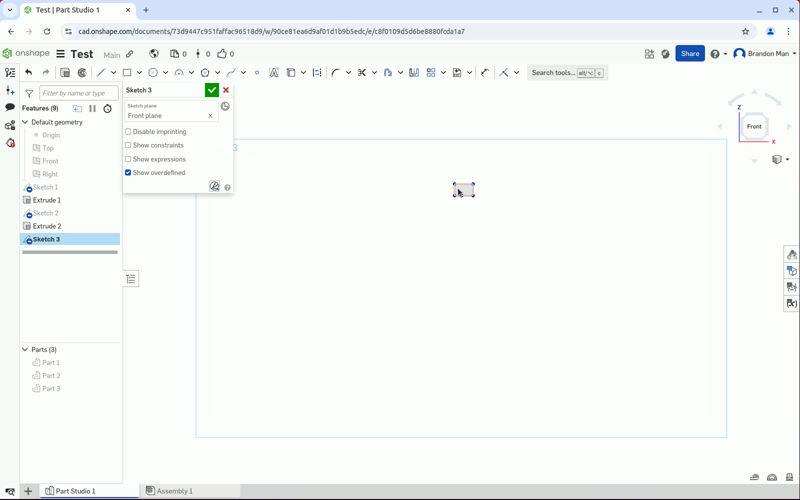
scroll(6)
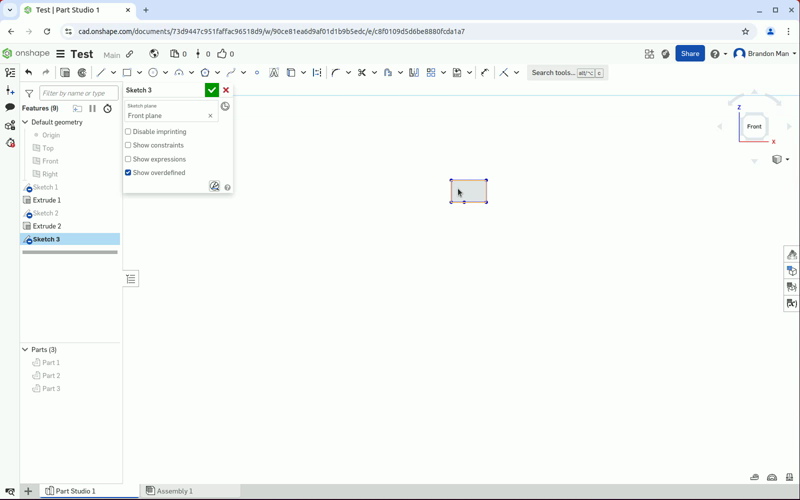
scroll(6)
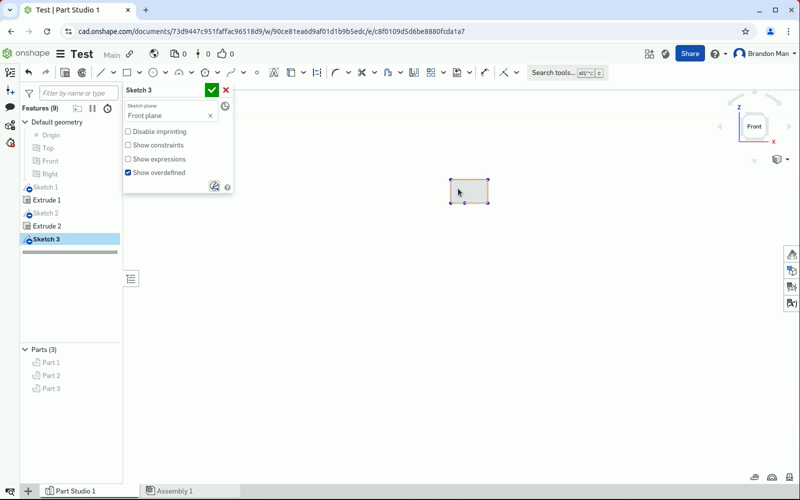
scroll(6)
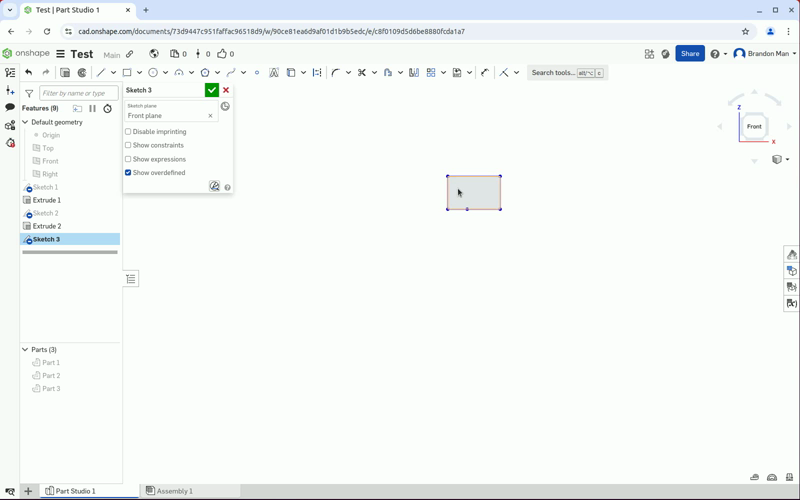
scroll(6)
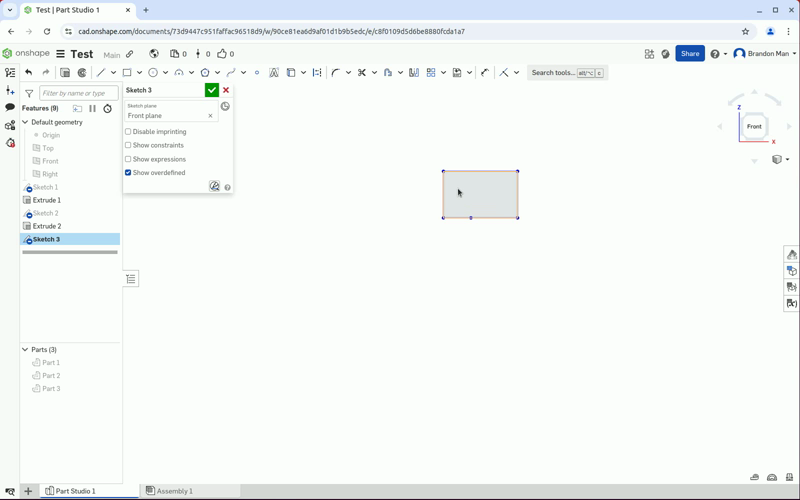
scroll(6)
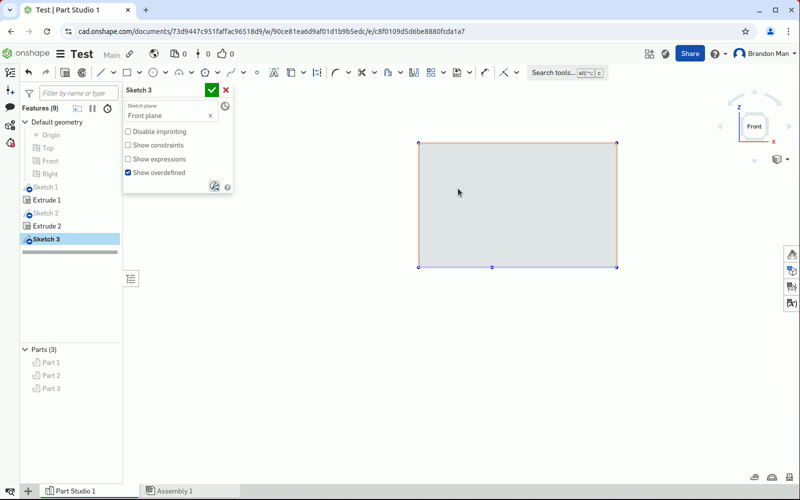
click(458, 188)
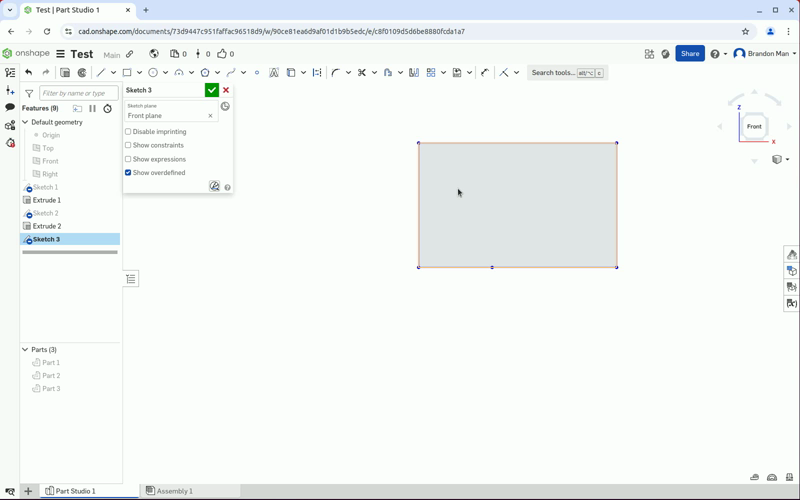
scroll(-6)
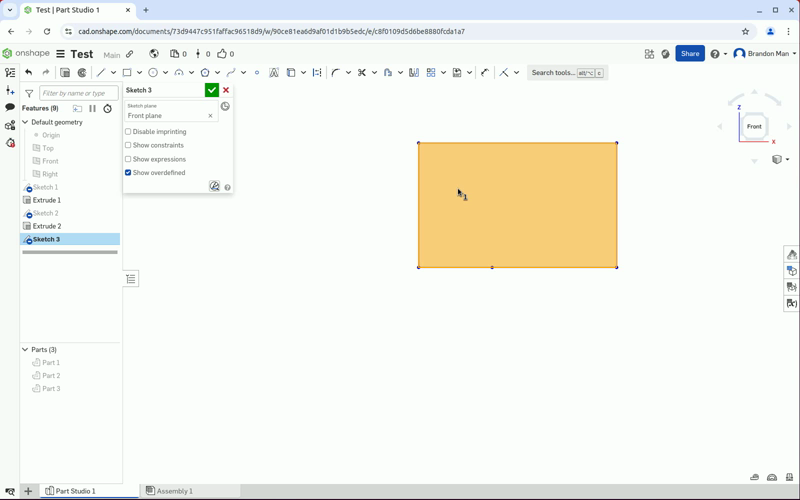
scroll(-6)
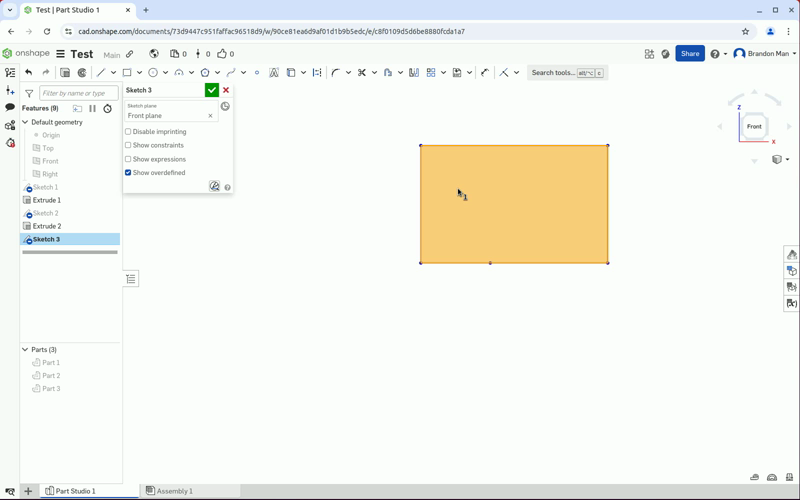
scroll(-6)
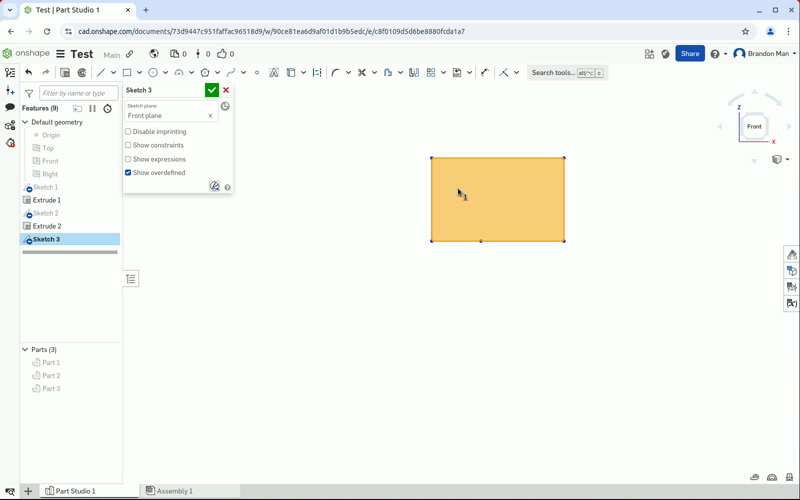
scroll(-6)
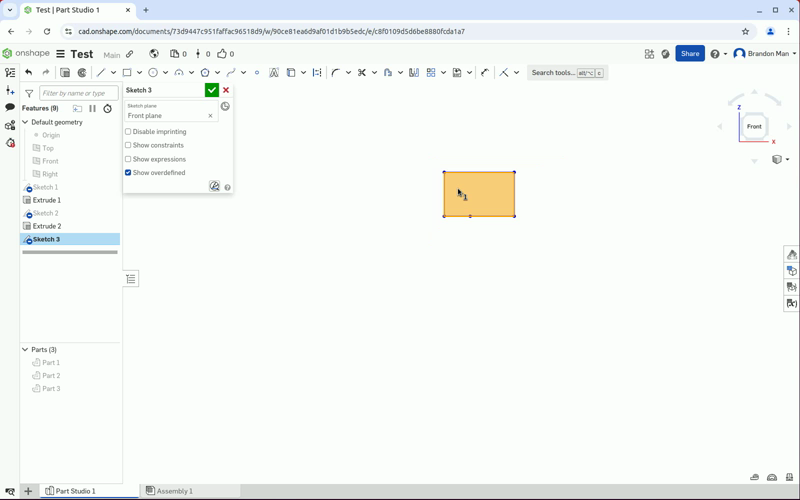
scroll(-6)
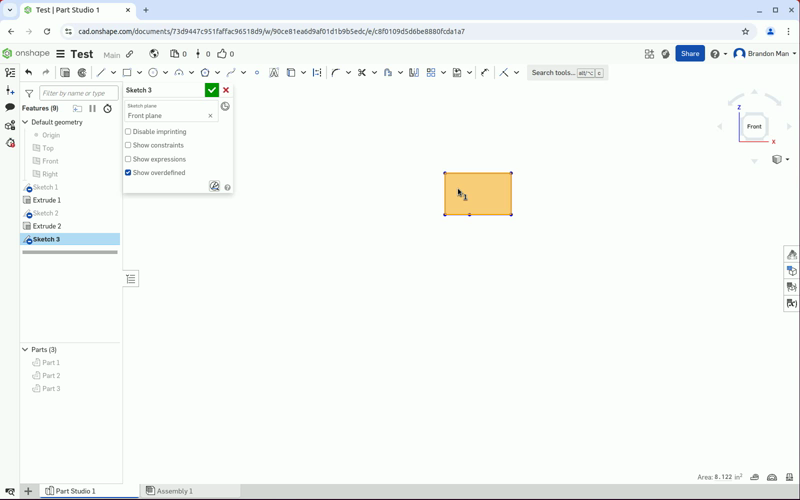
scroll(-6)
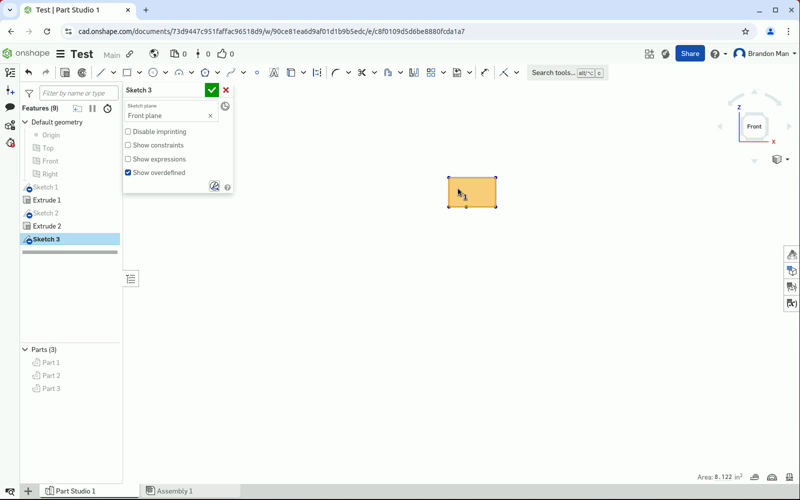
scroll(-6)
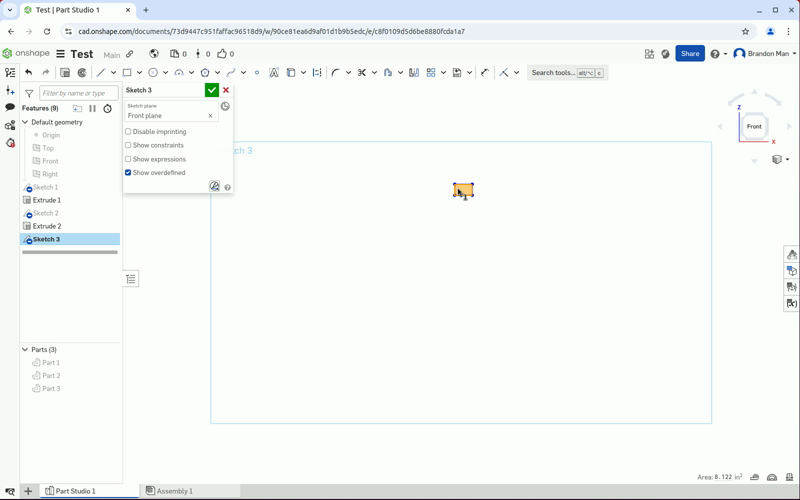
mouse_move(73, 352)
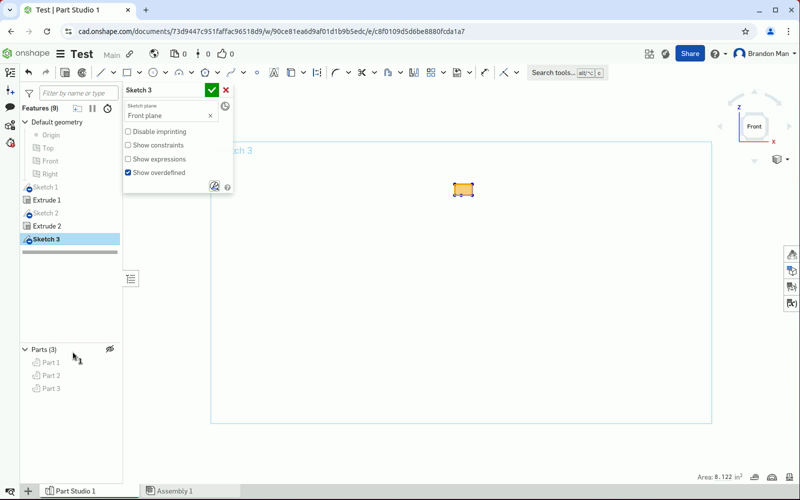
key(shift+y)
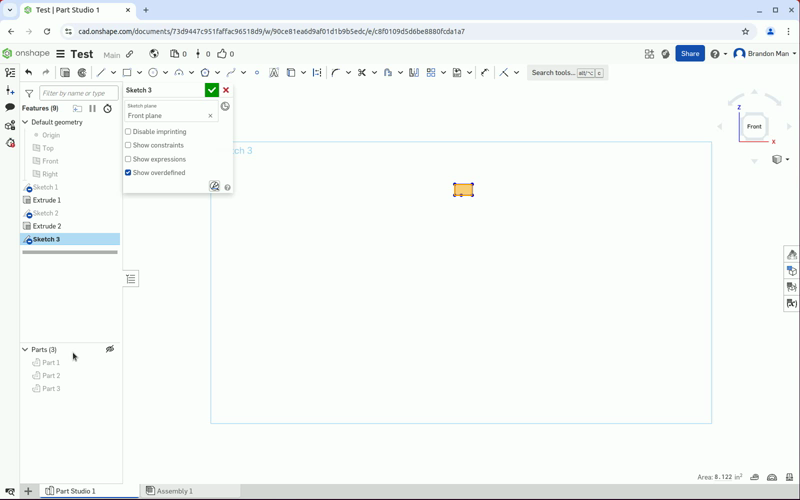
key(shift+e)
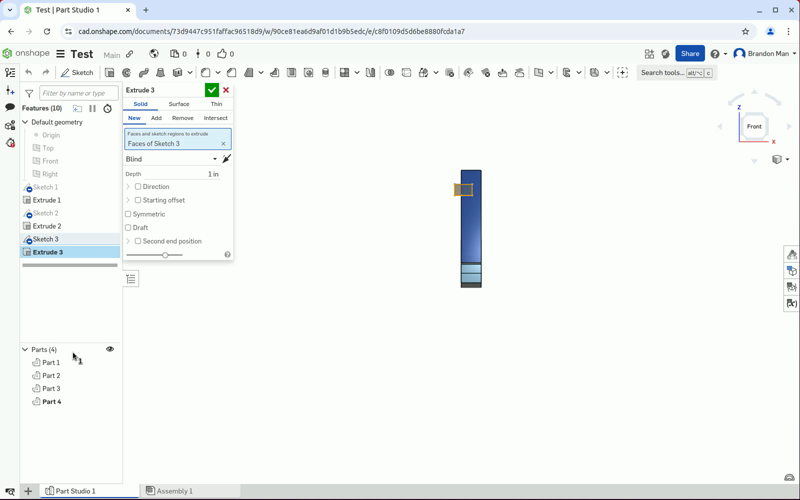
mouse_move(143, 106)
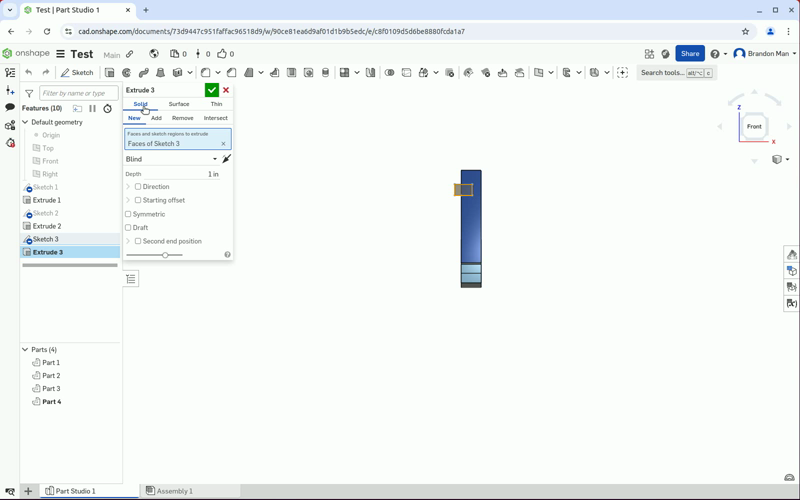
click(143, 106)
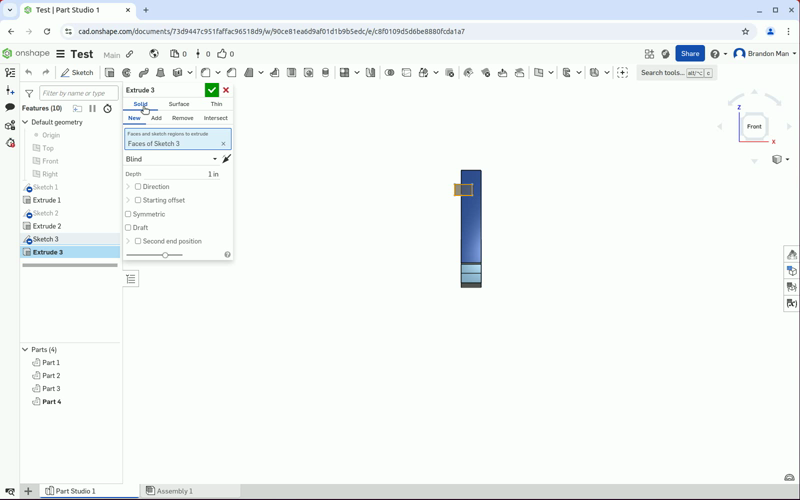
mouse_move(186, 120)
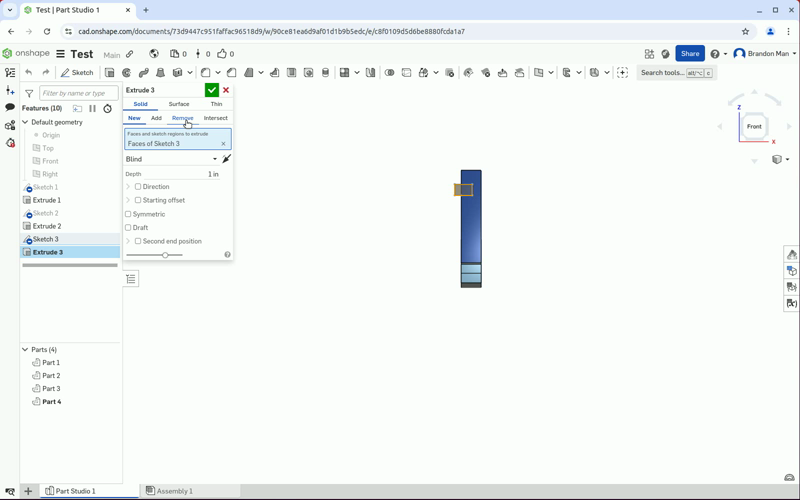
click(186, 120)
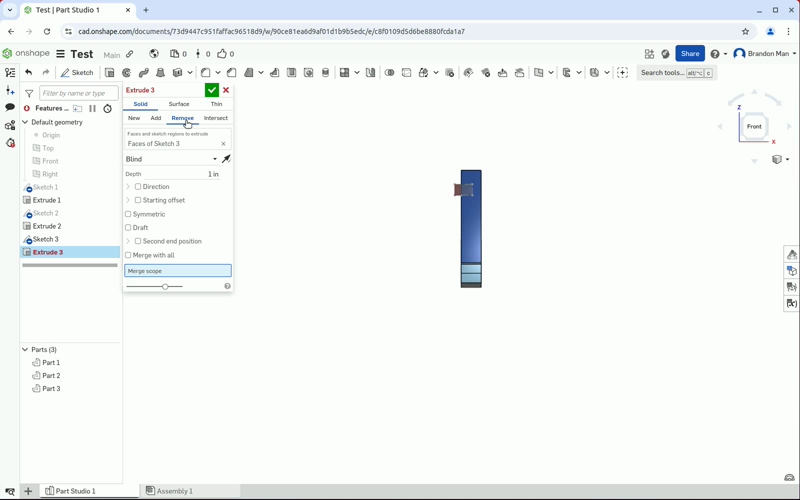
key(tab, 4)
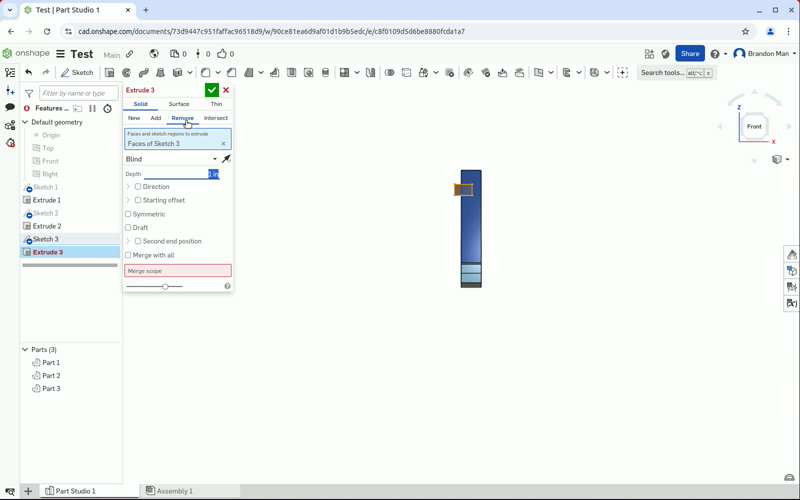
text(-9.869)
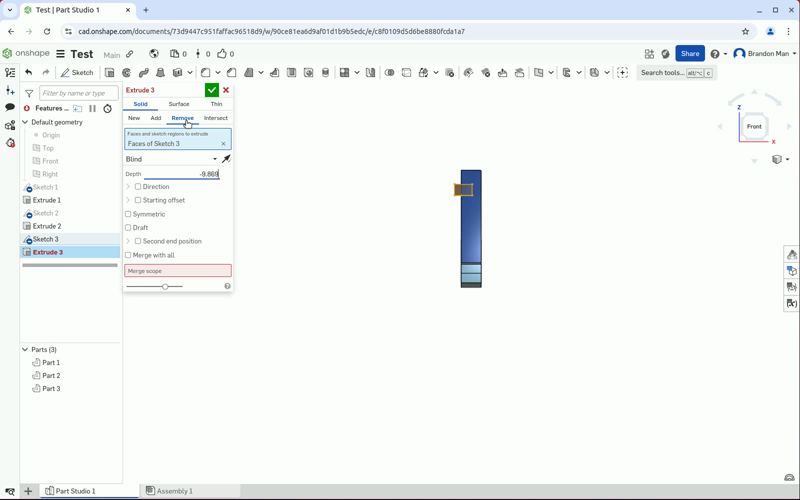
key(tab, 6)
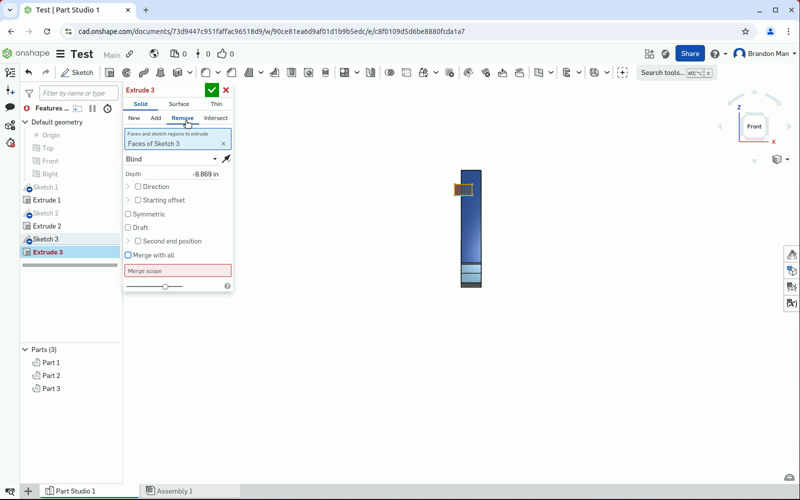
key(space)
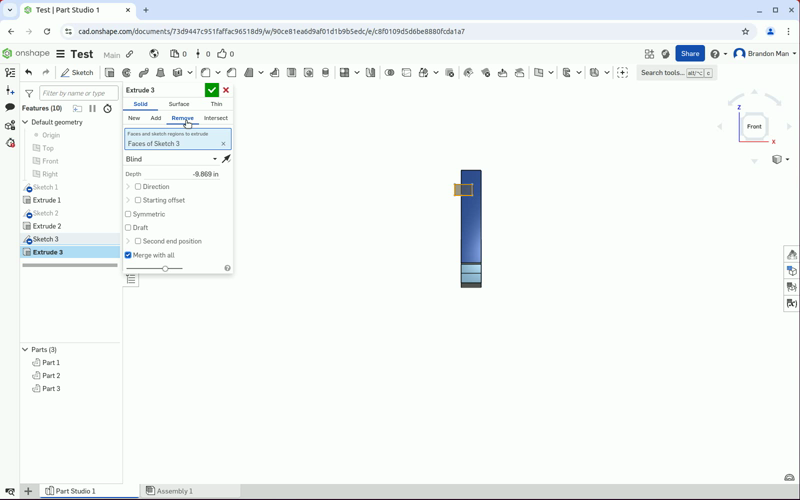
key(enter)
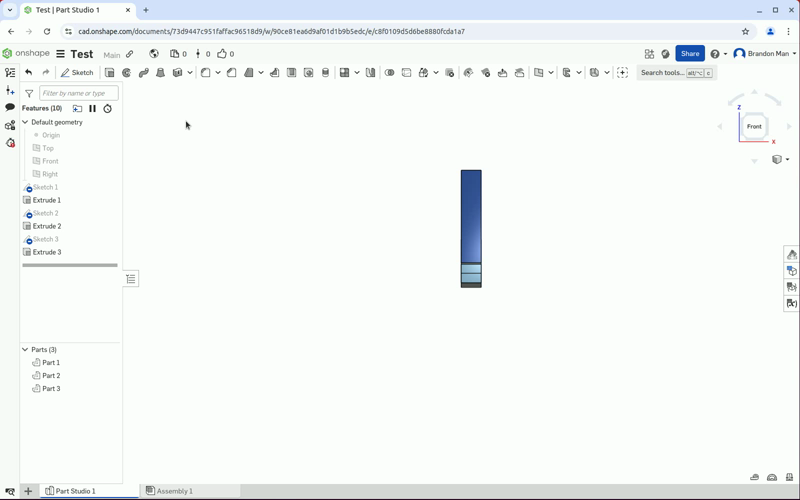
key(shift+h)
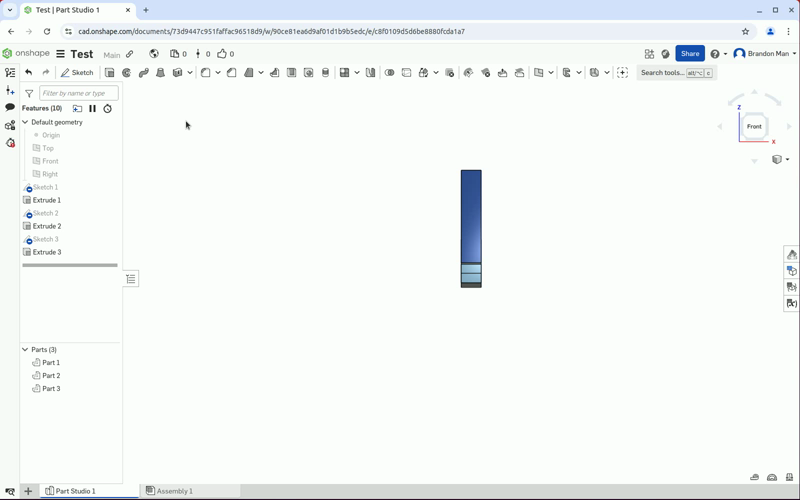
key(shift+h)
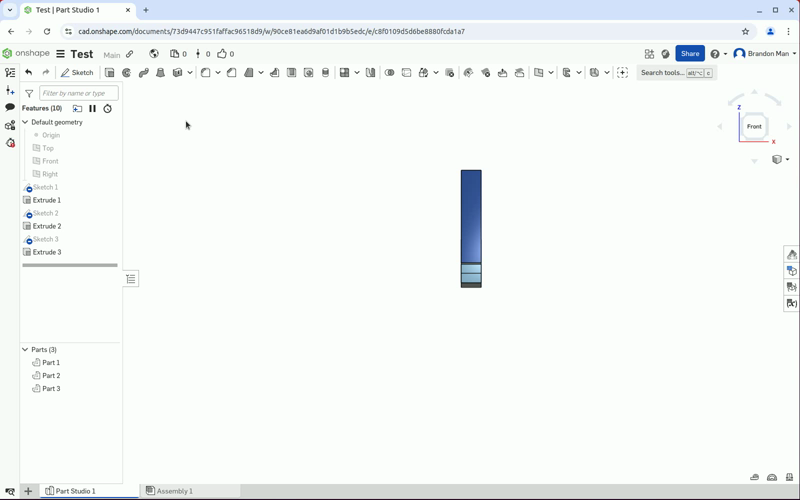
key(shift+7)
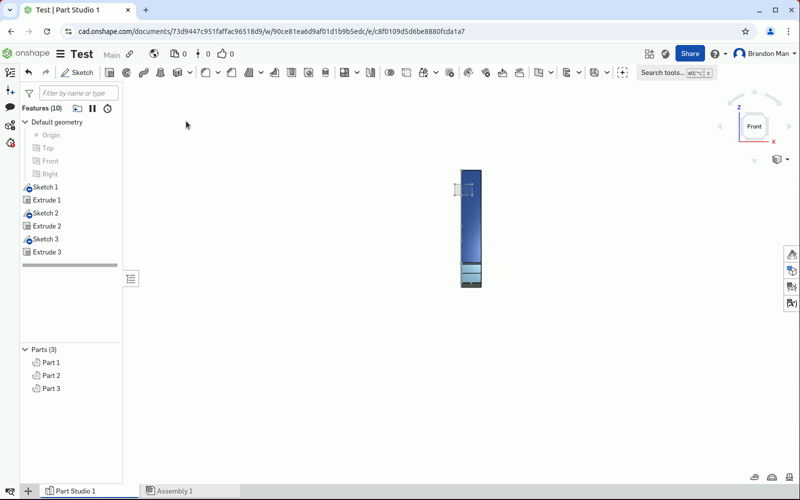
key(left, 2)
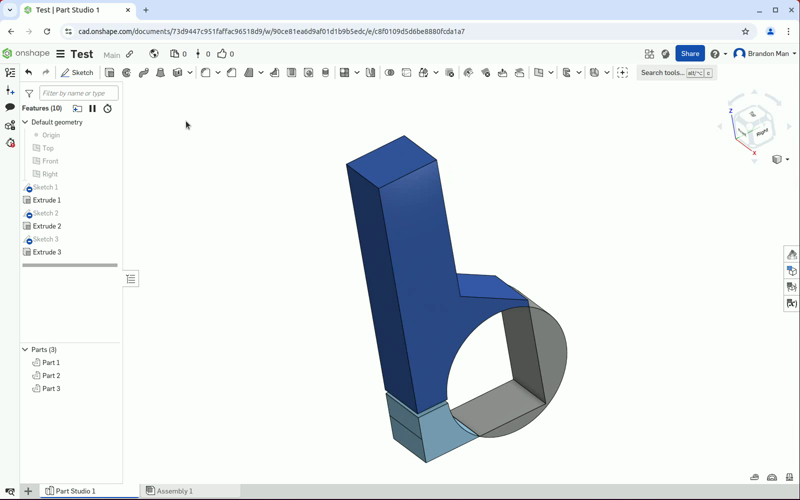
key(down, 2)
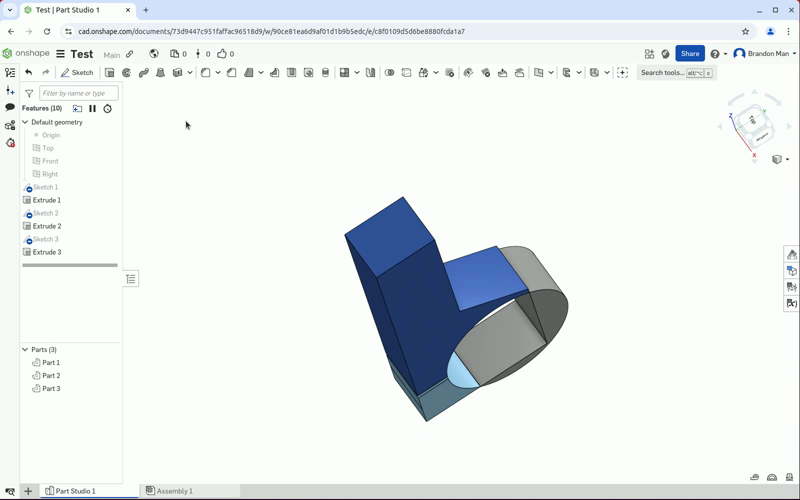
key(up, 2)
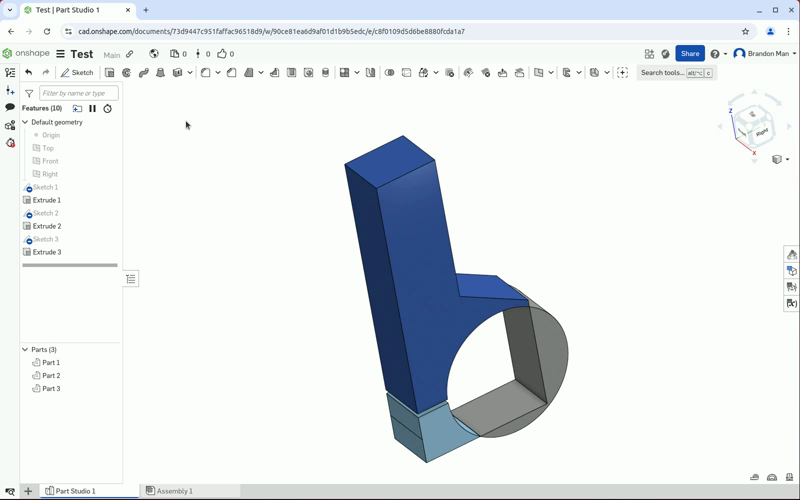
key(right, 2)
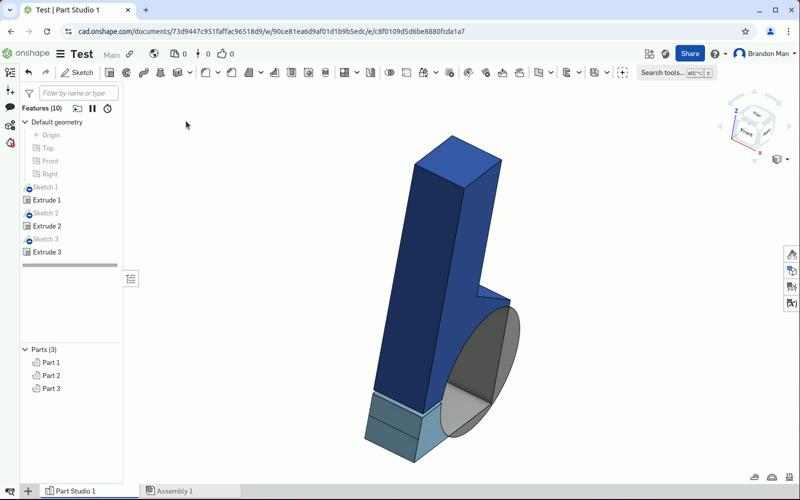
mouse_move(73, 189)
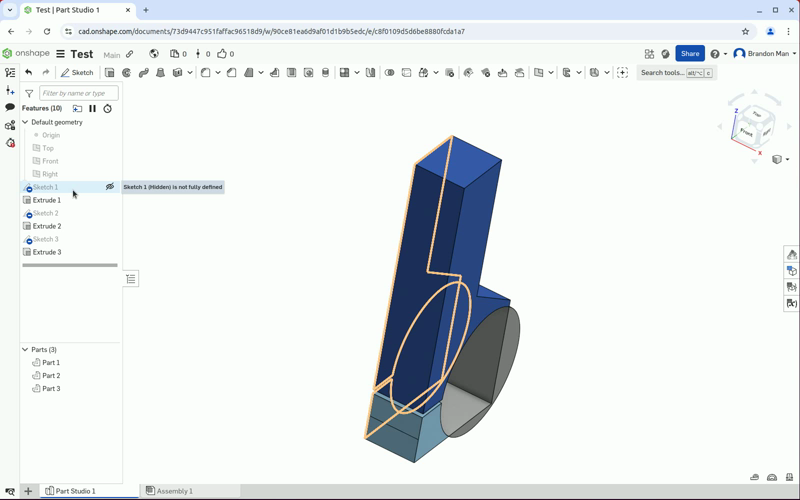
click(73, 189)